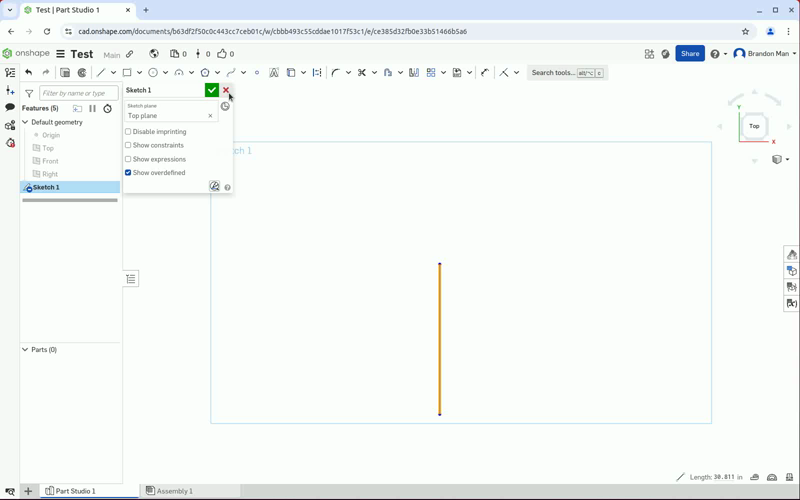
key(shift+h)
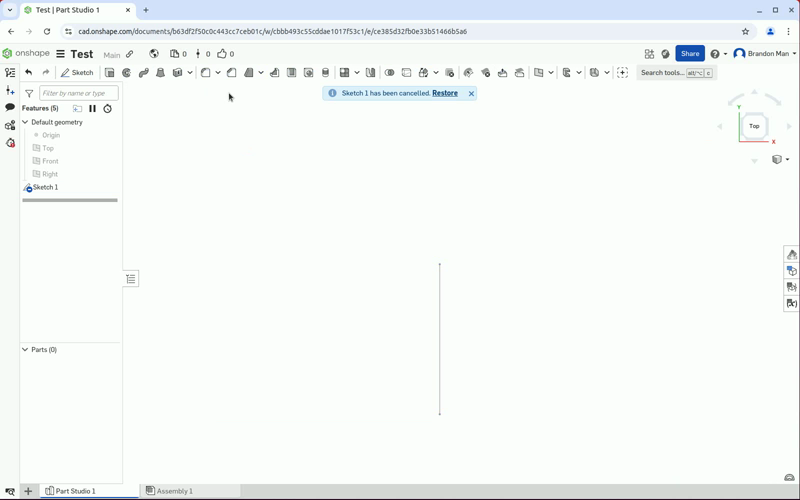
key(shift+s)
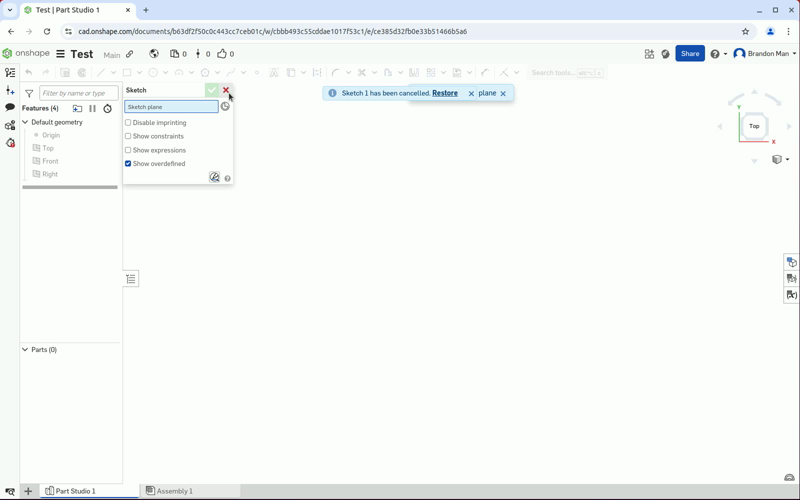
mouse_move(73, 150)
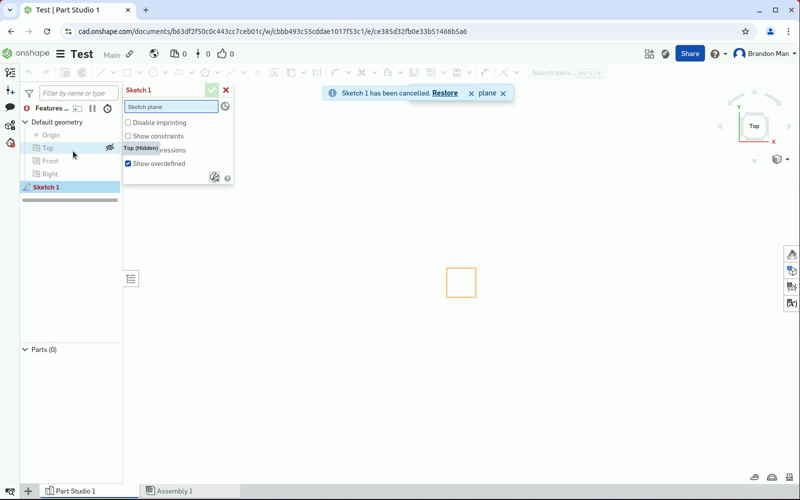
click(73, 150)
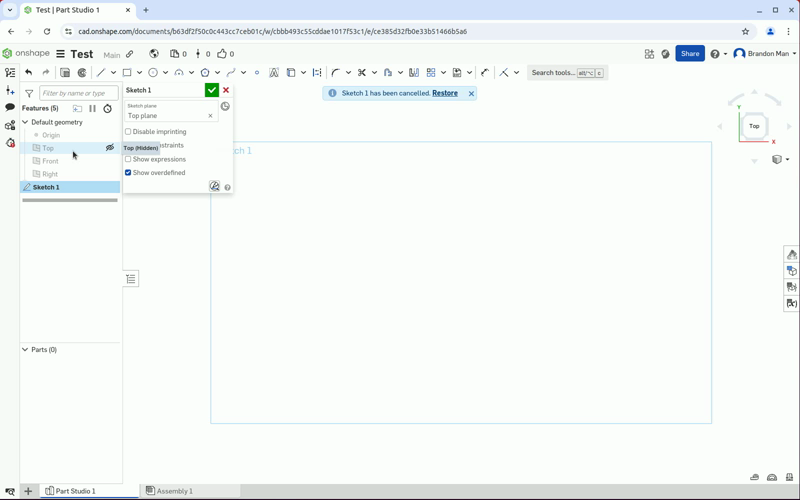
mouse_move(73, 352)
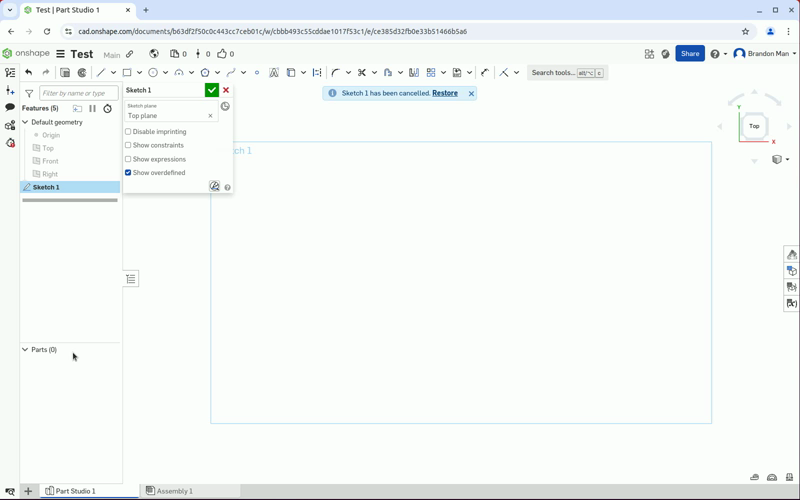
key(y)
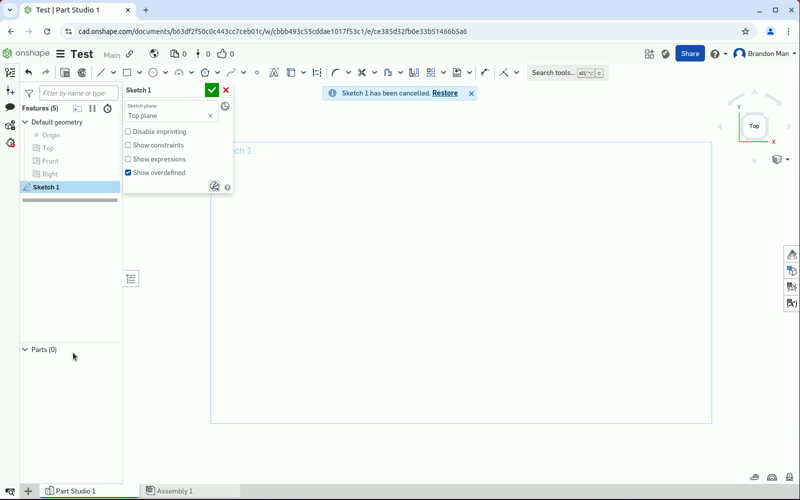
key(l)
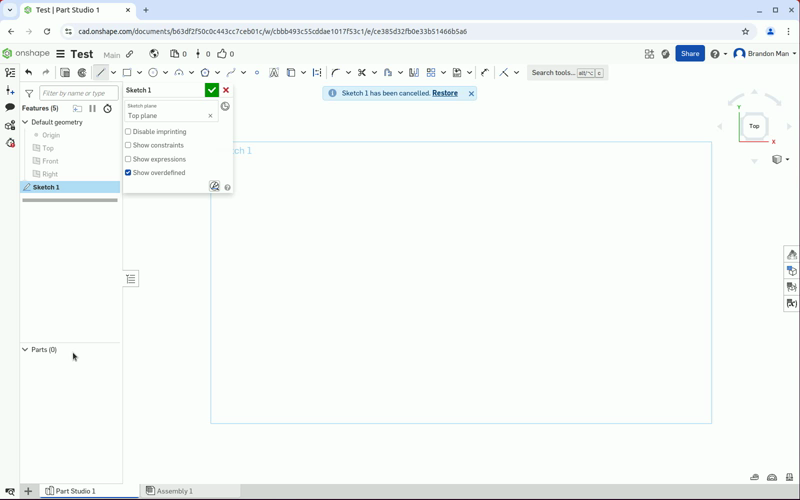
key_down(shift)
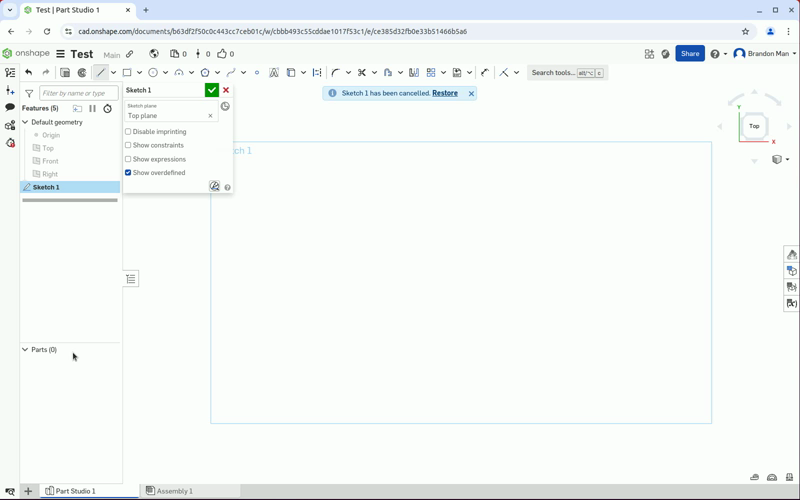
mouse_move(460, 282)
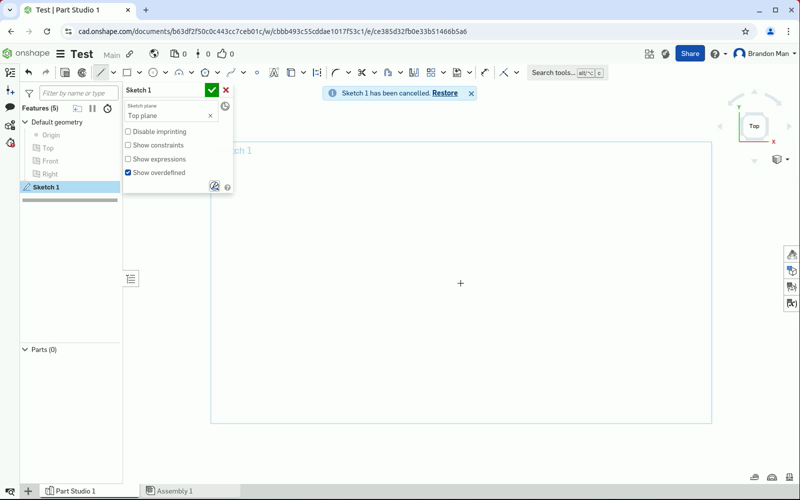
click(460, 282)
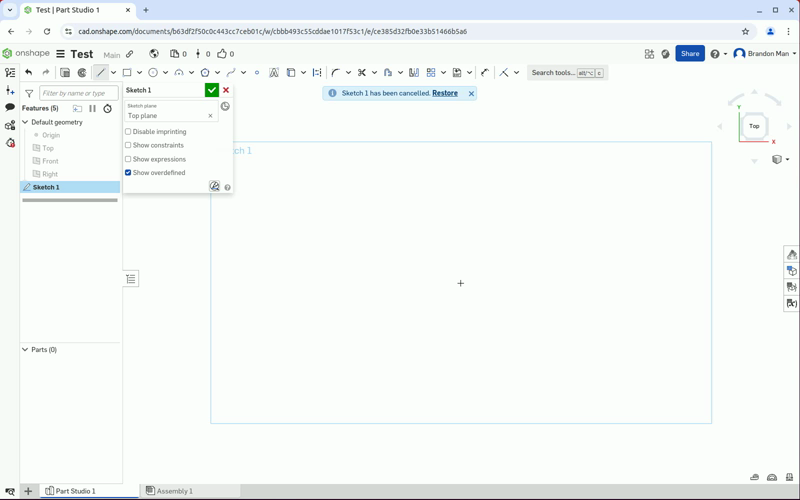
key_up(shift)
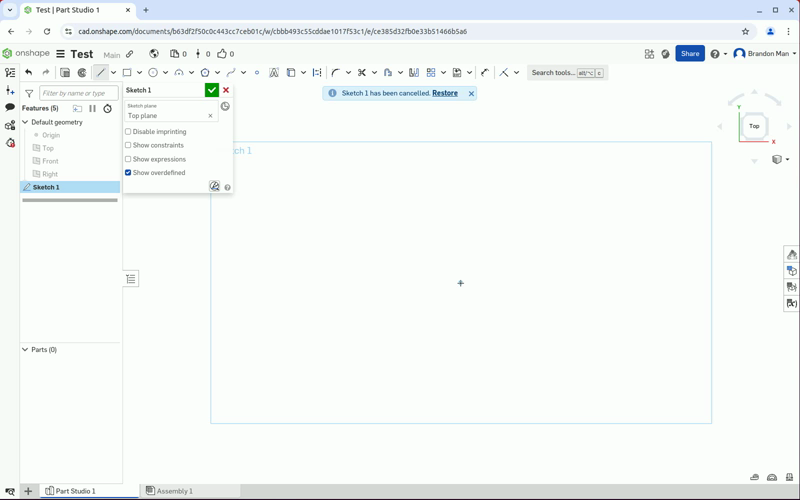
key_down(shift)
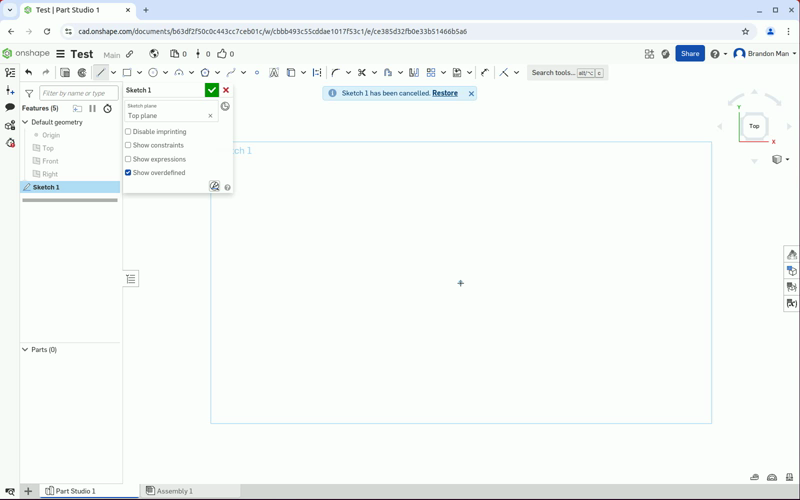
mouse_move(573, 282)
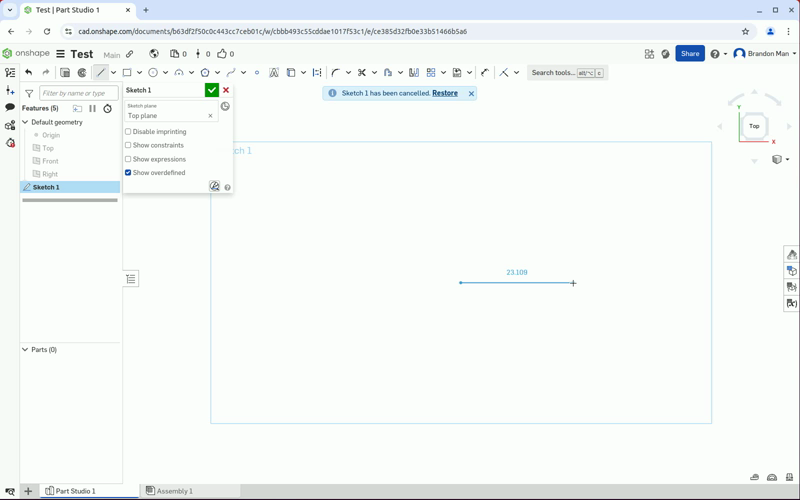
click(573, 282)
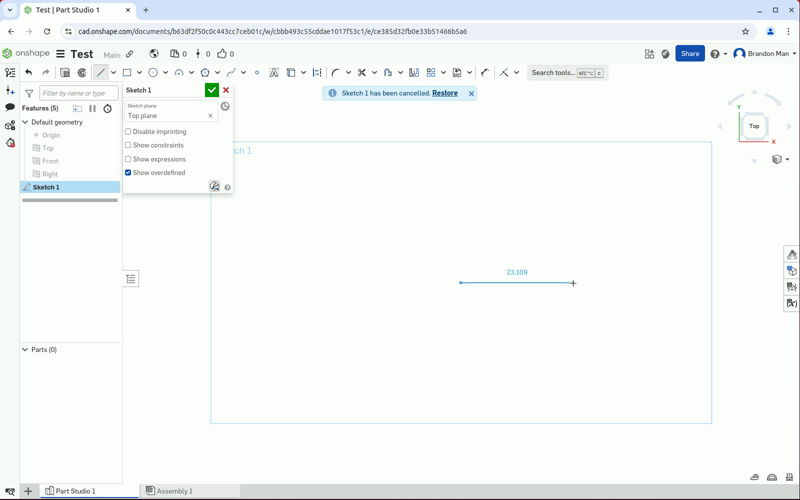
key_up(shift)
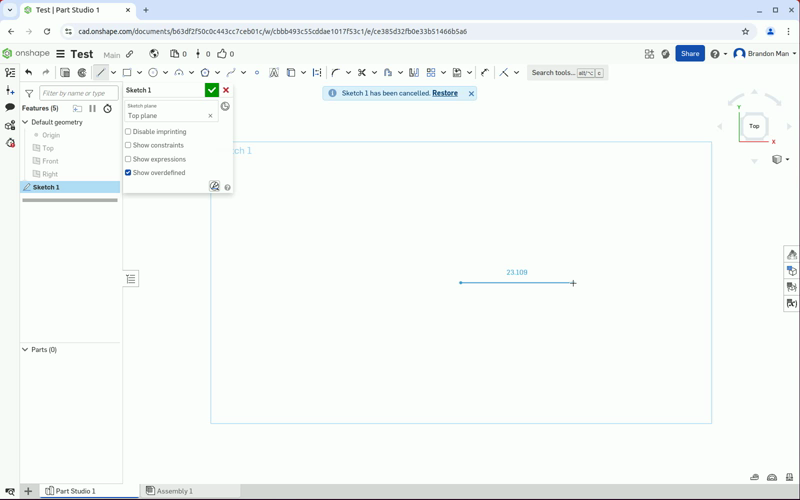
key_down(shift)
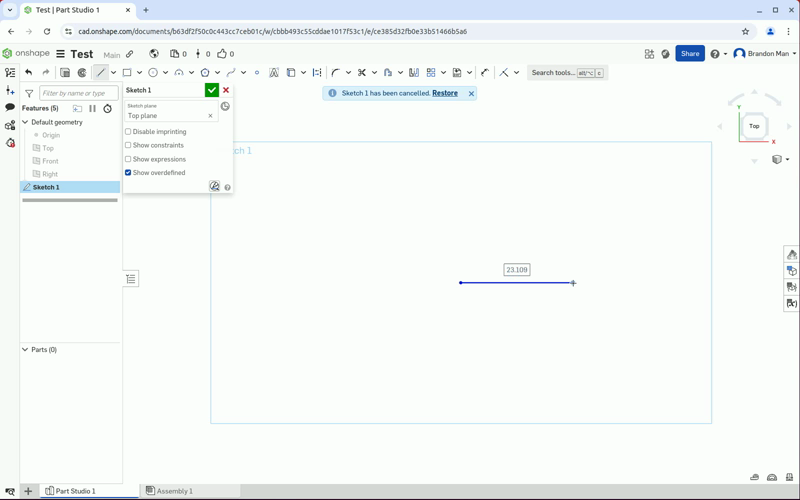
mouse_move(573, 184)
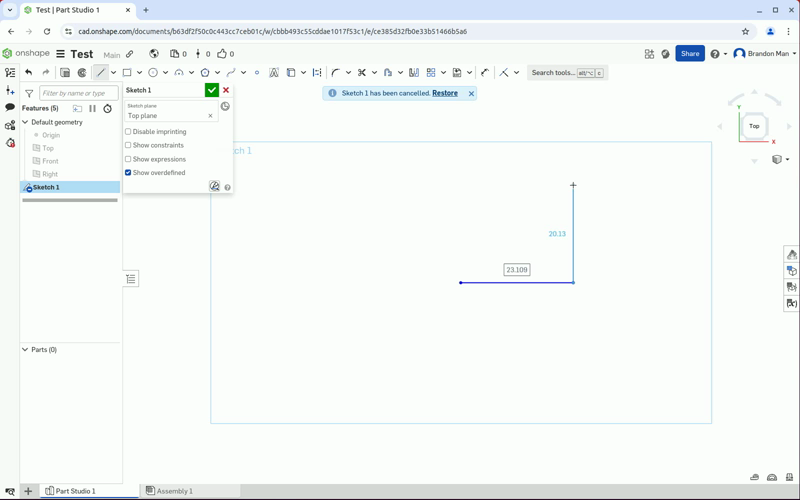
click(573, 184)
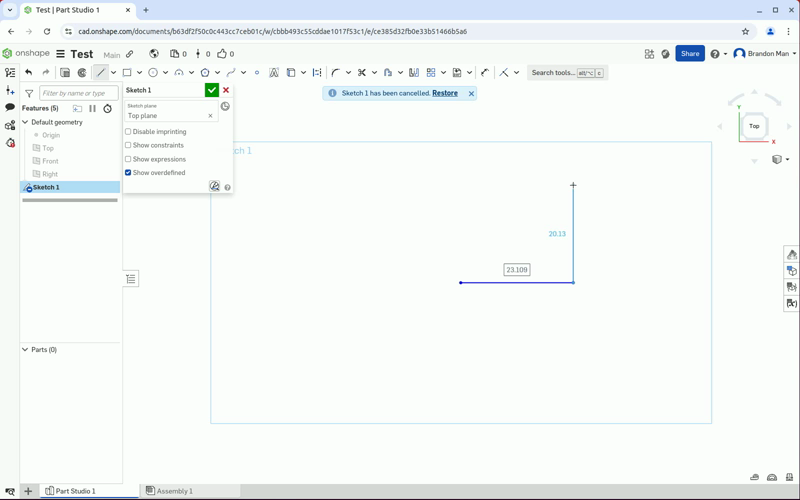
key_up(shift)
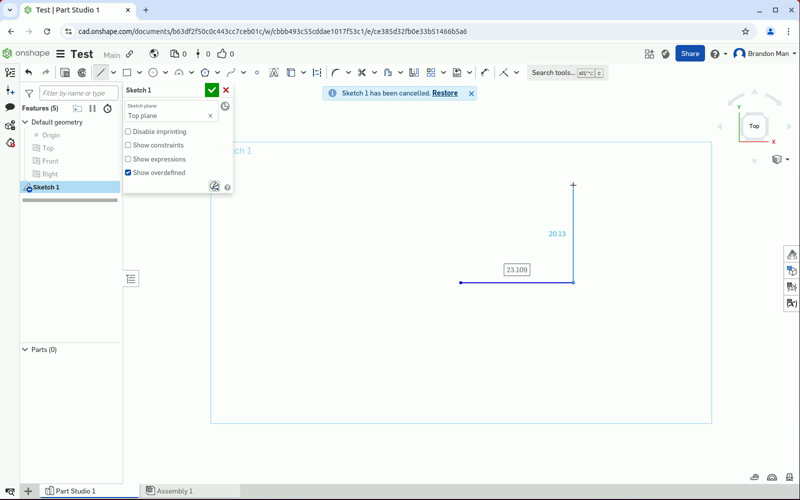
key_down(shift)
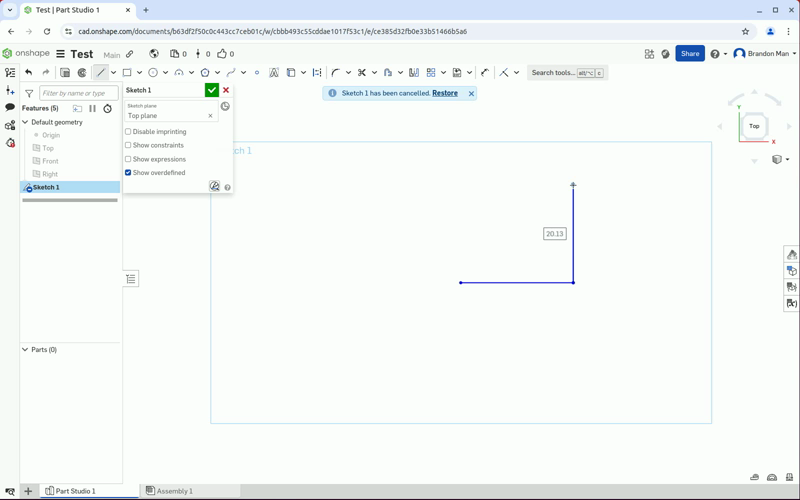
mouse_move(460, 184)
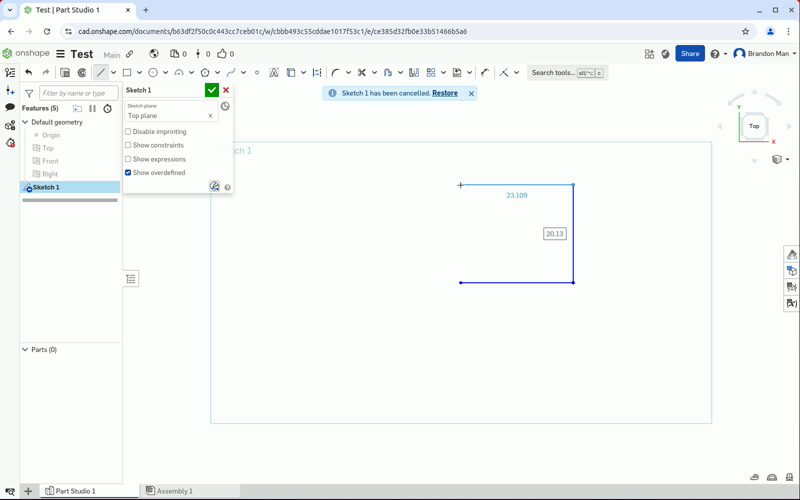
click(460, 184)
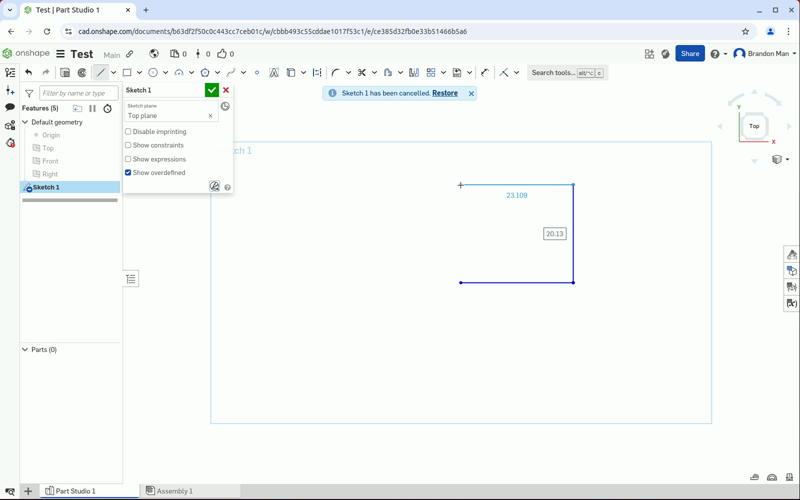
key_up(shift)
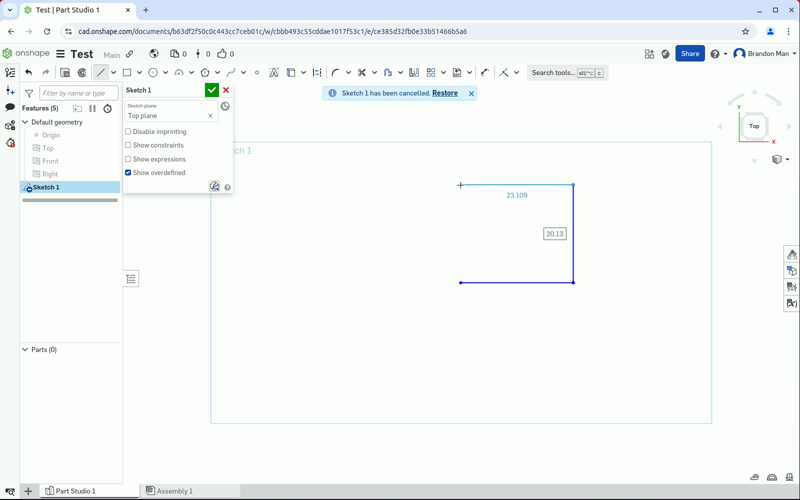
key_down(shift)
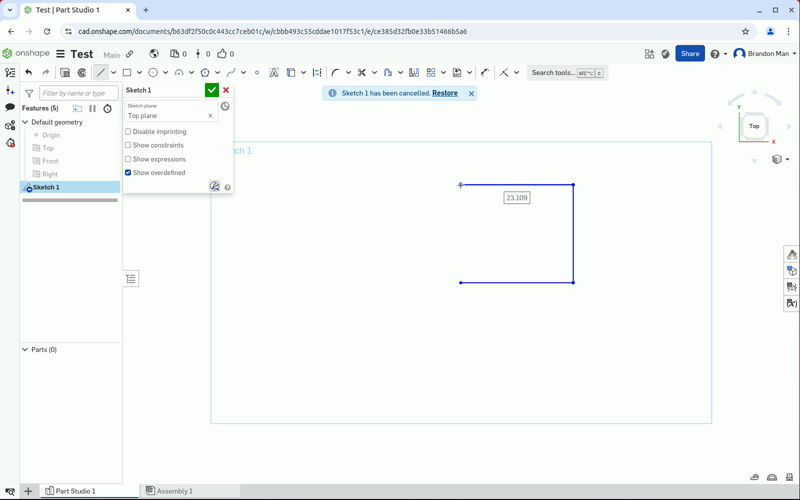
mouse_move(460, 282)
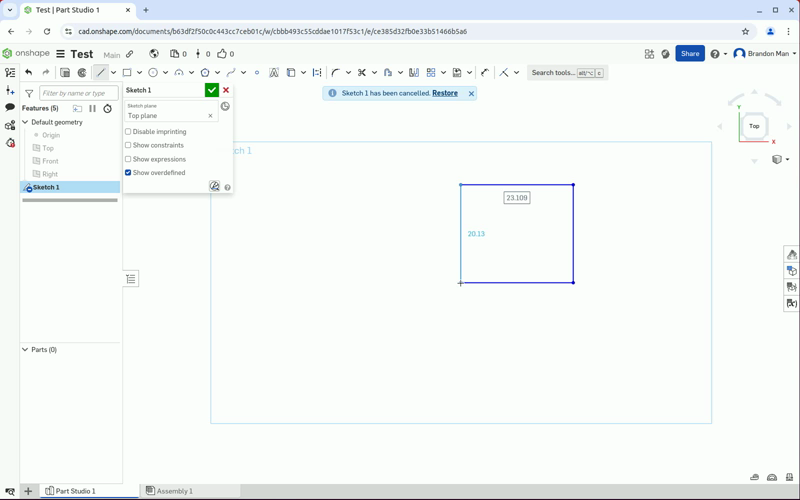
key_up(shift)
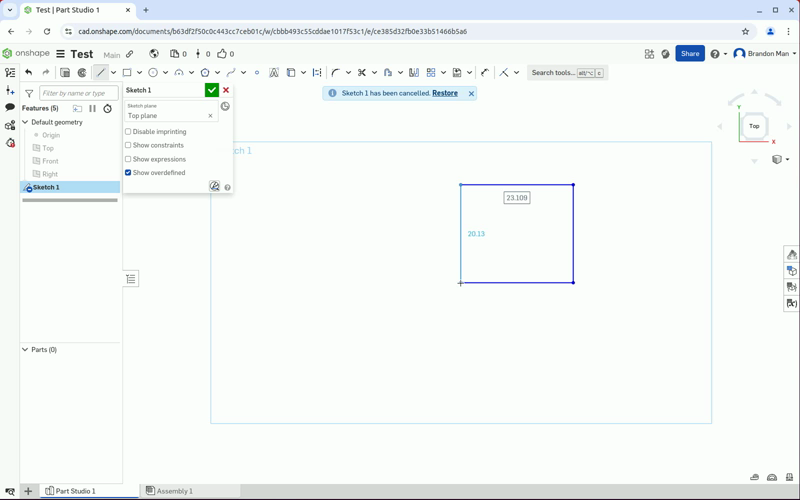
click(460, 282)
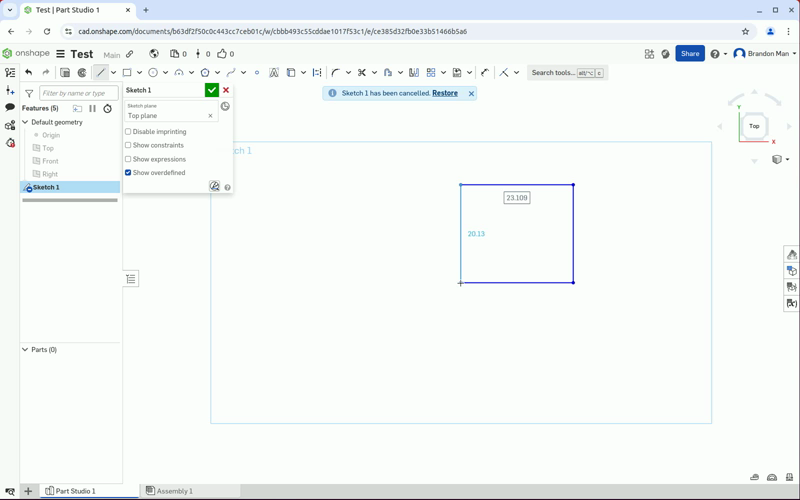
key(esc)
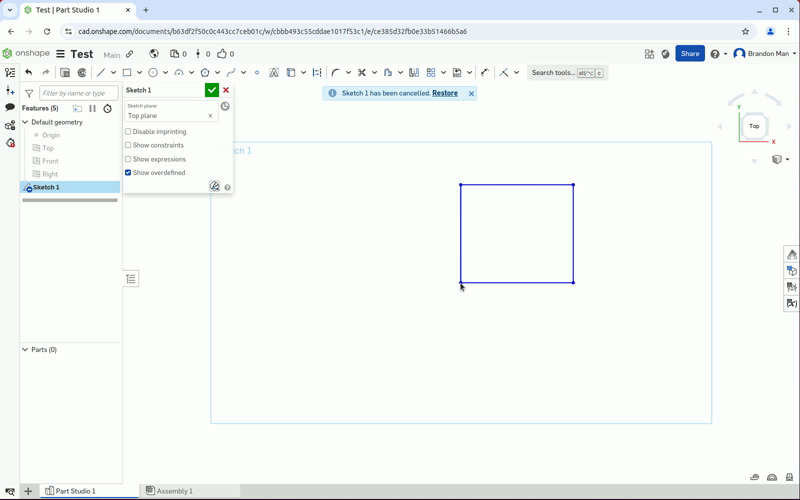
mouse_move(512, 269)
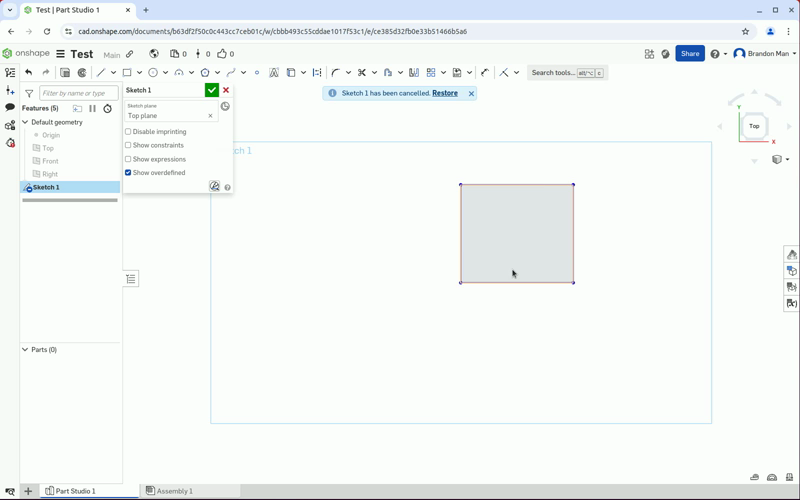
click(512, 269)
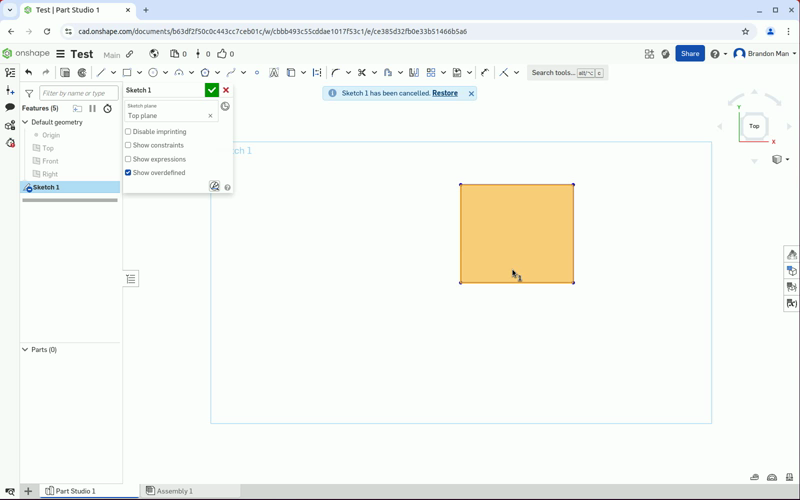
mouse_move(73, 352)
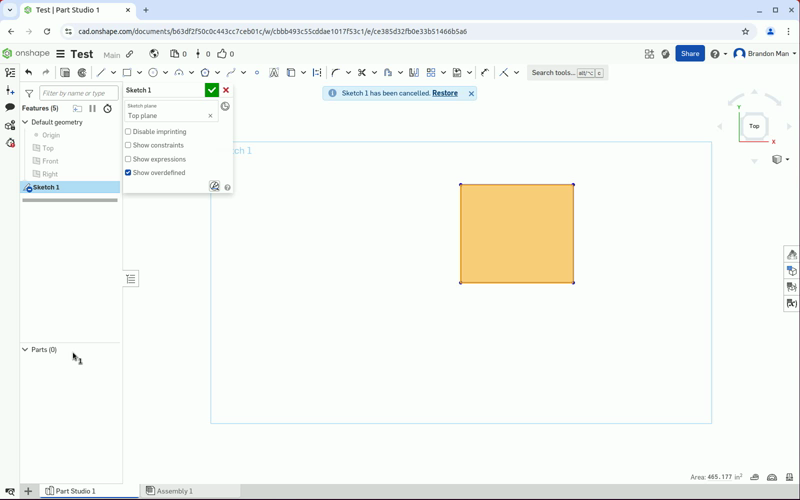
key(shift+y)
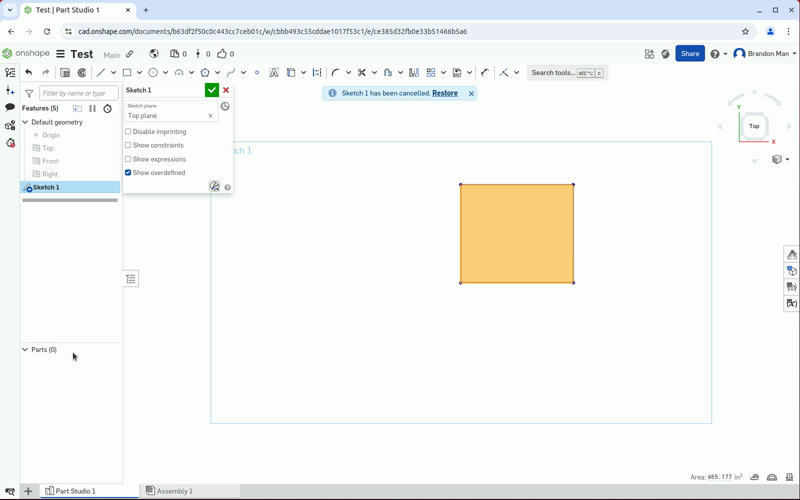
key(shift+e)
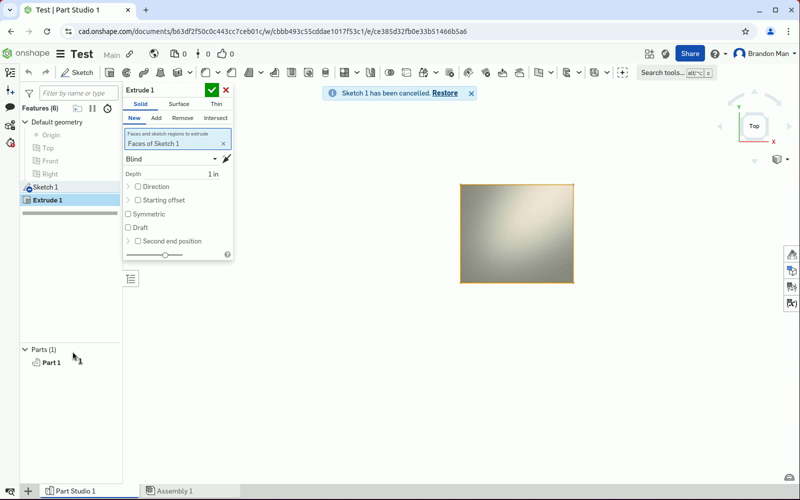
mouse_move(143, 106)
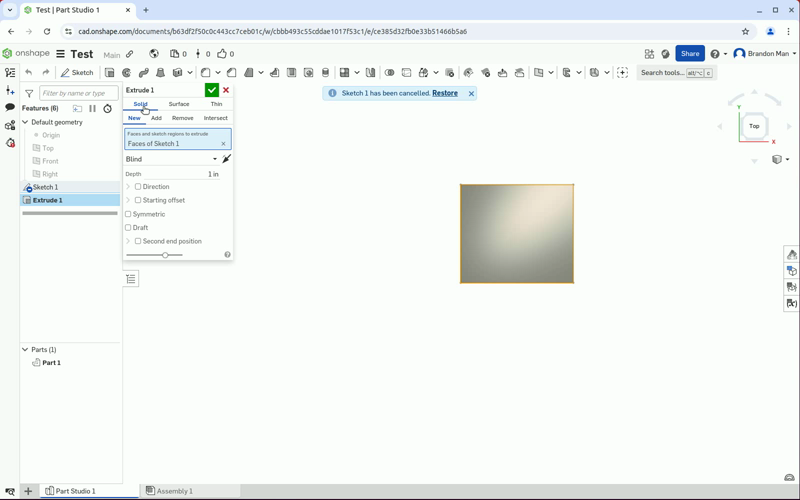
click(143, 106)
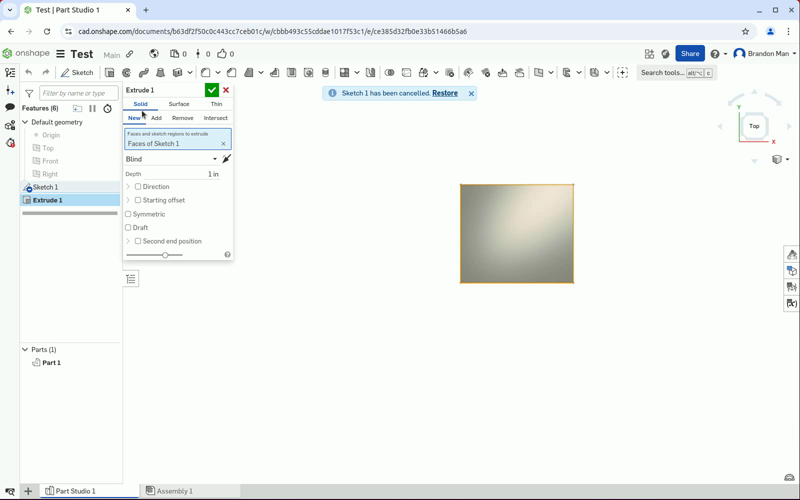
mouse_move(137, 120)
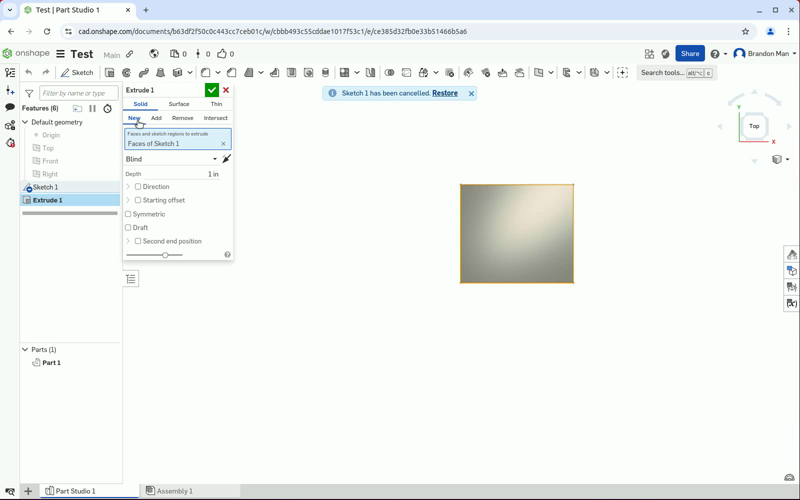
click(137, 120)
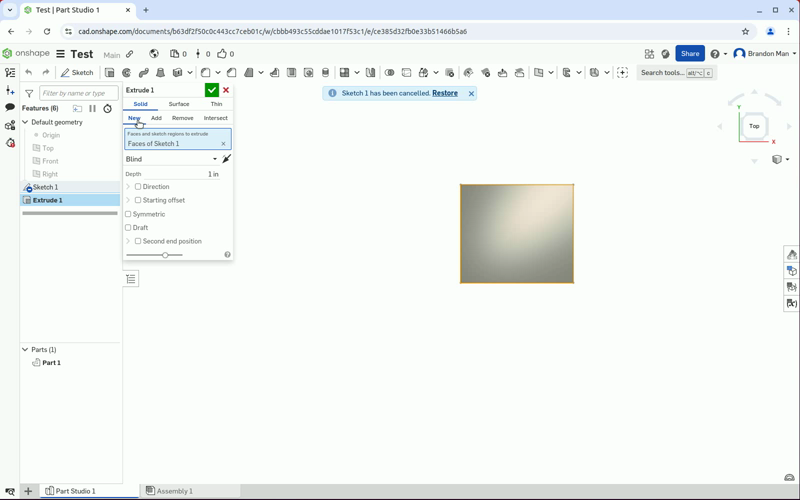
key(tab, 4)
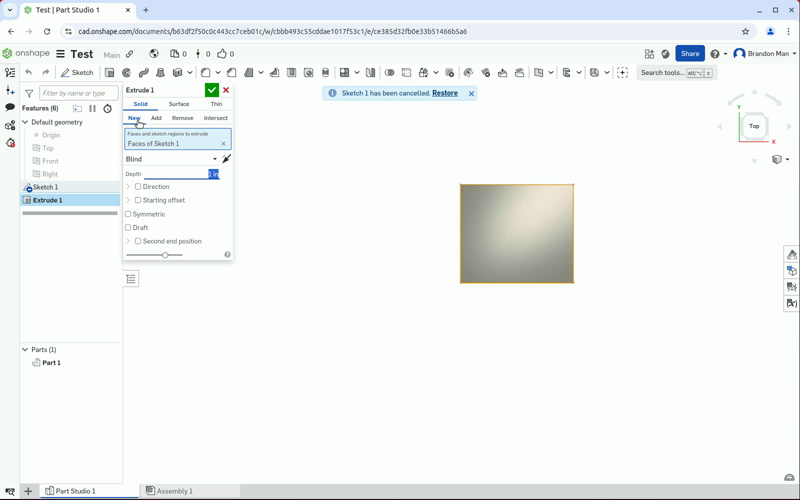
text(6.499)
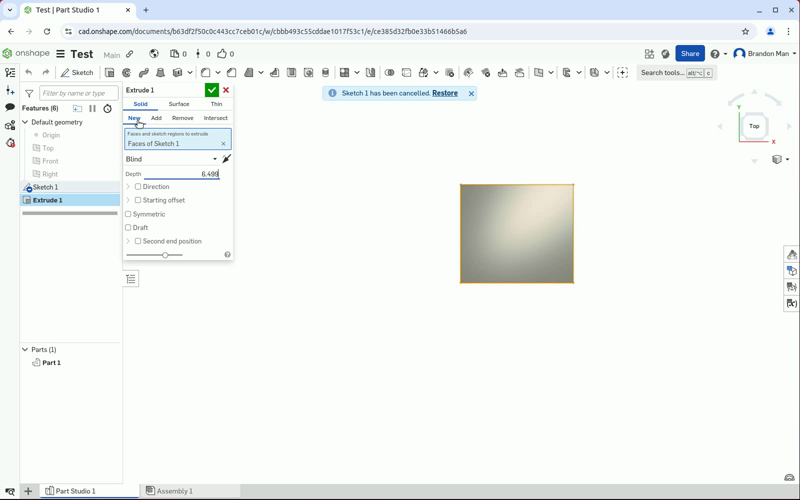
key(enter)
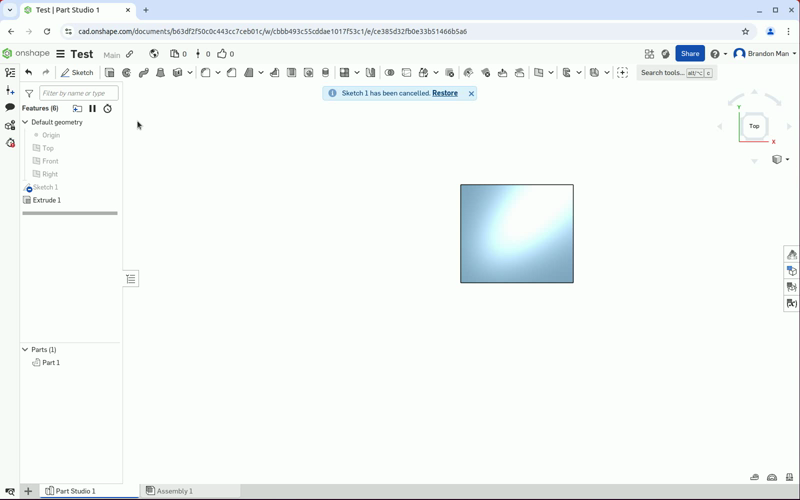
key(shift+h)
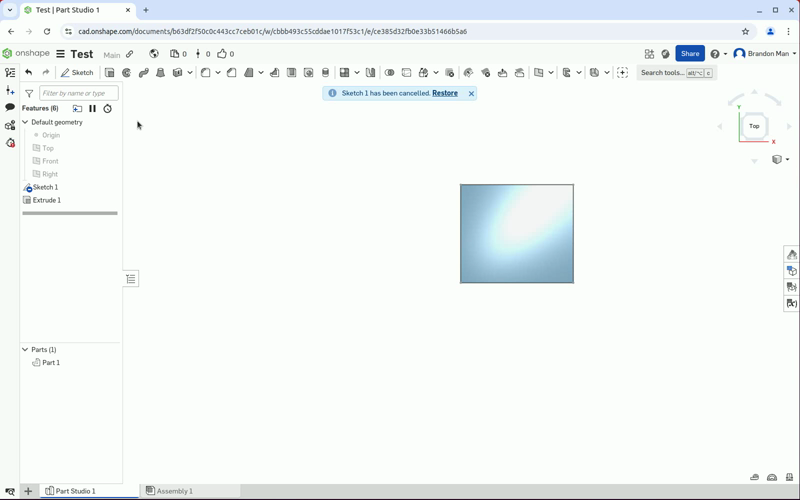
key(shift+h)
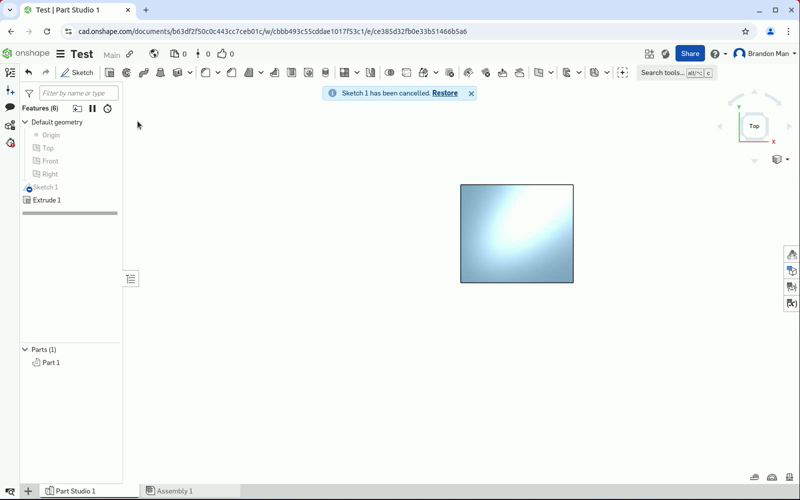
mouse_move(73, 189)
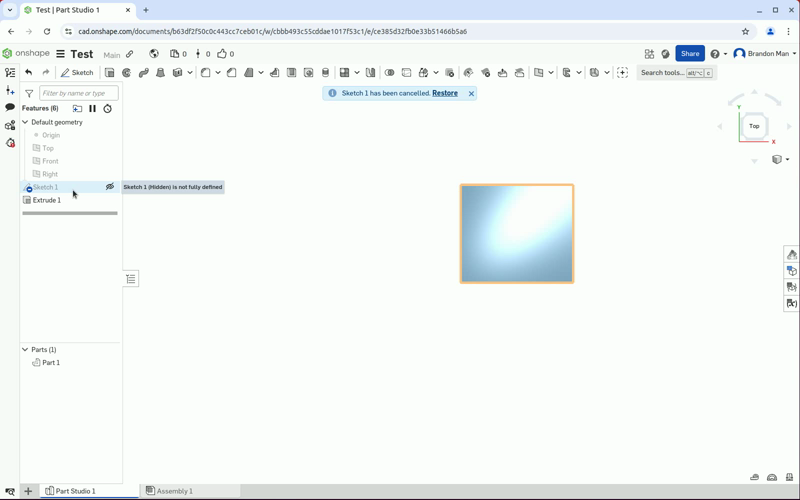
click(73, 189)
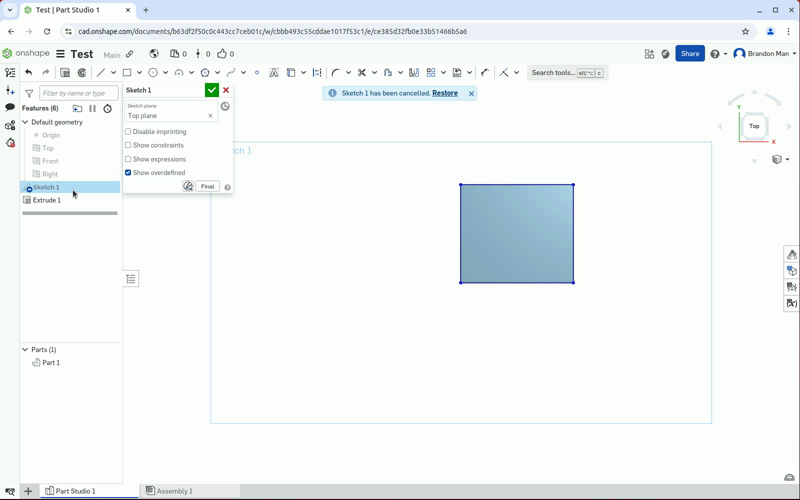
mouse_move(229, 92)
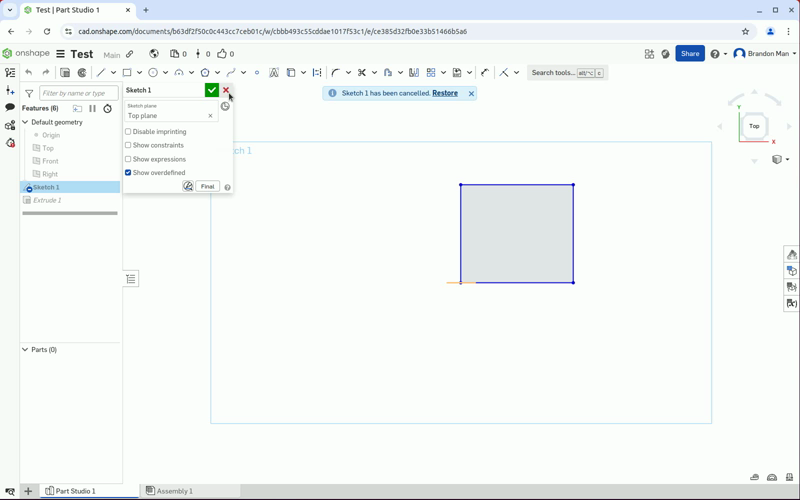
click(229, 92)
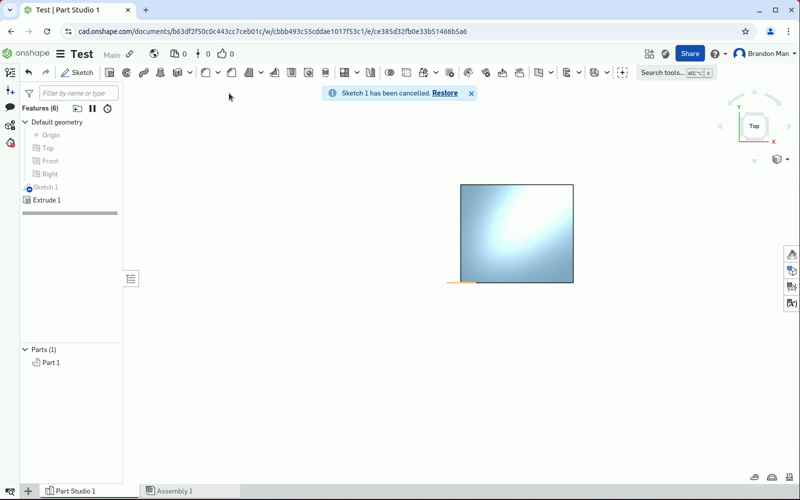
mouse_move(541, 75)
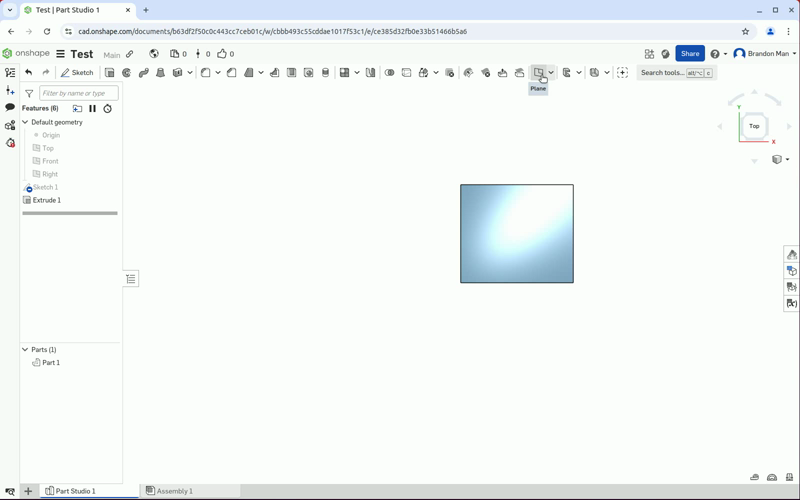
click(541, 75)
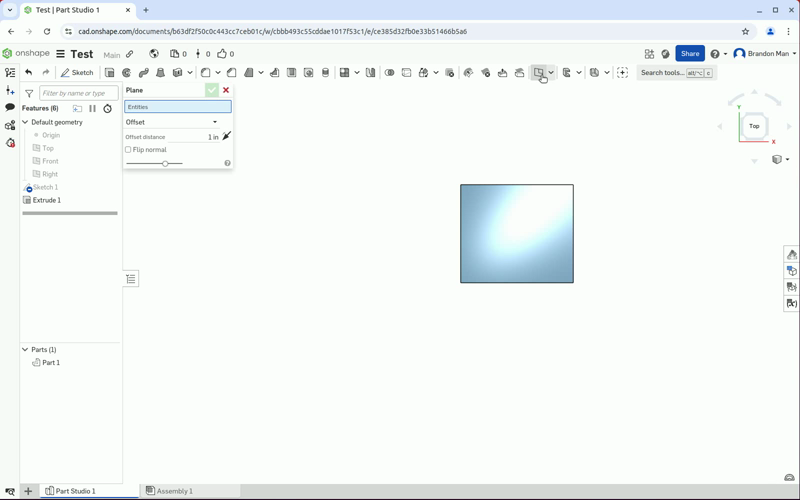
mouse_move(73, 150)
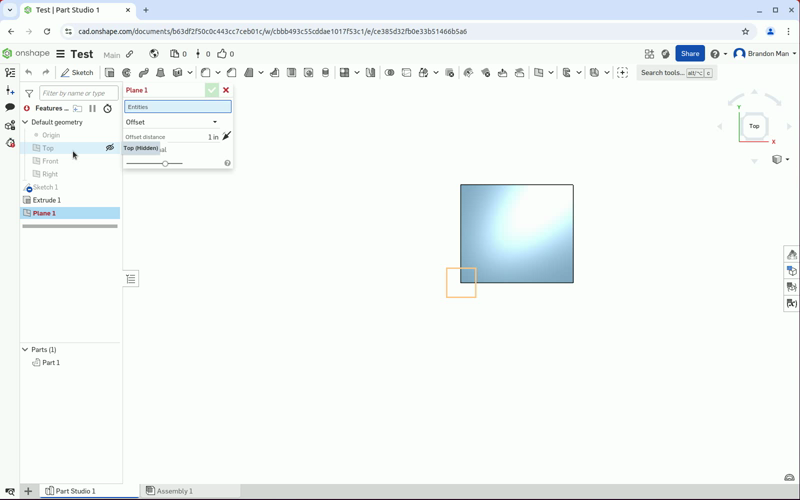
click(73, 150)
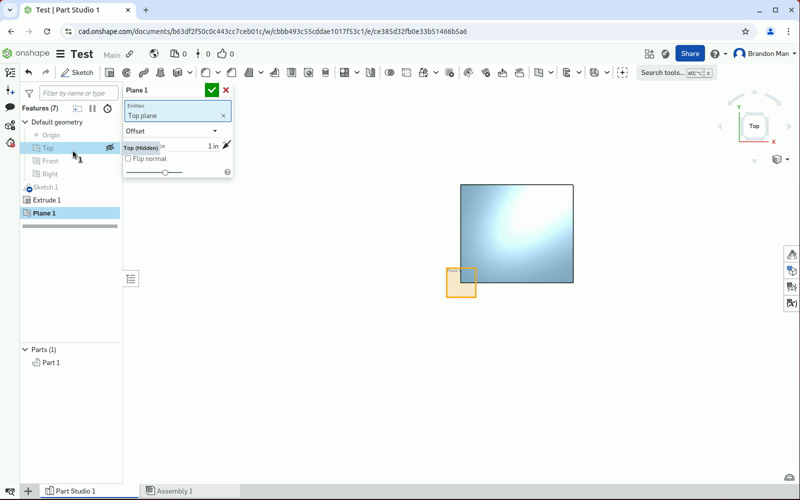
key(tab, 2)
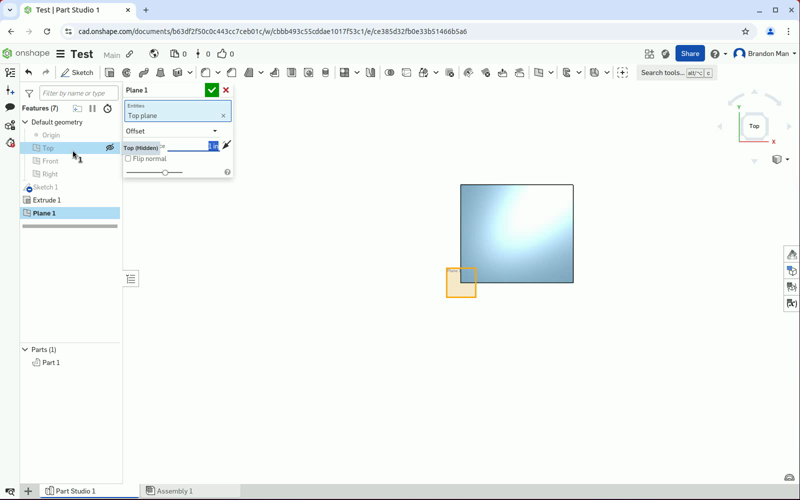
text(6.501)
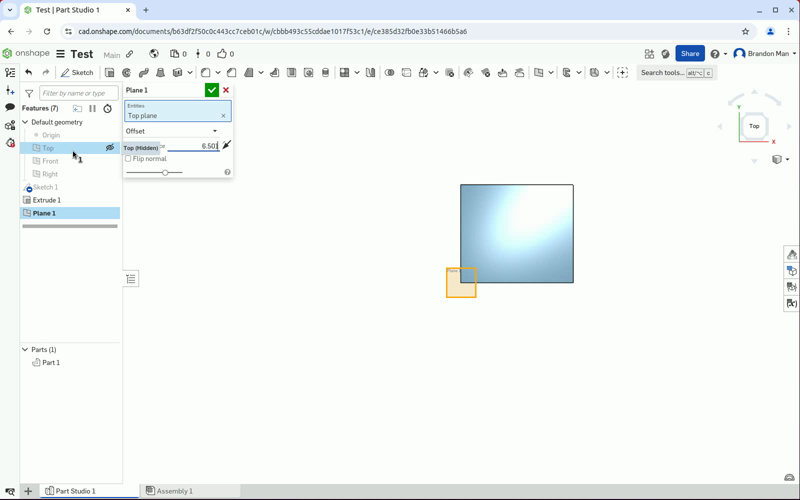
key(enter, 2)
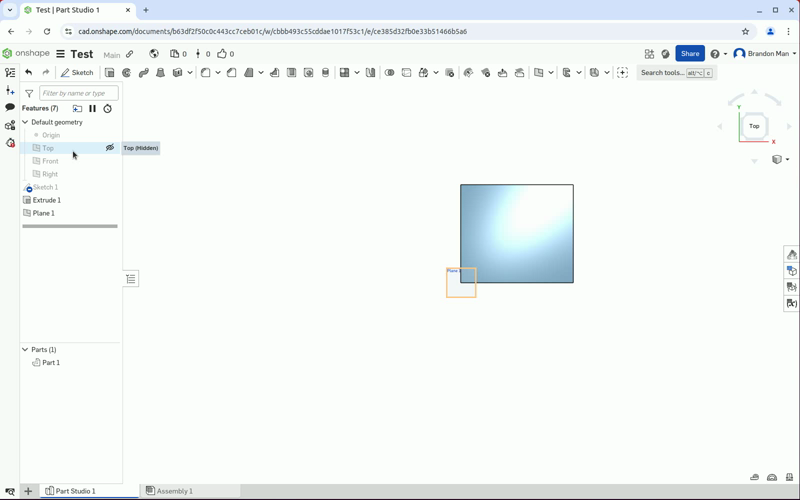
key(shift+s)
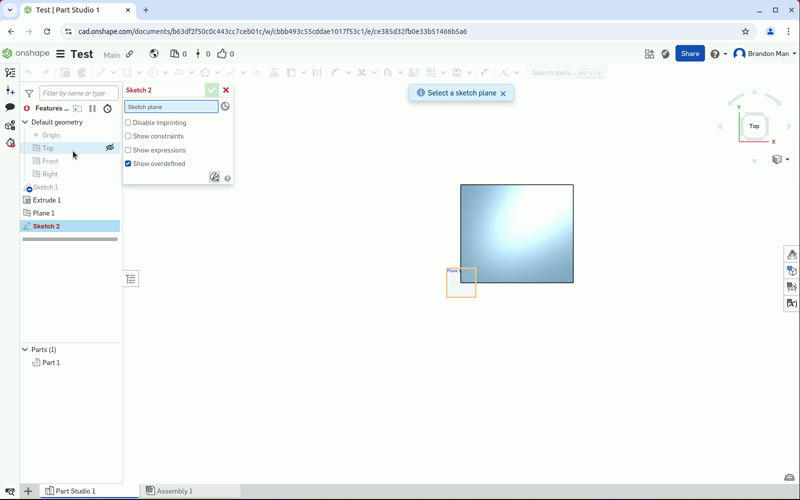
mouse_move(73, 215)
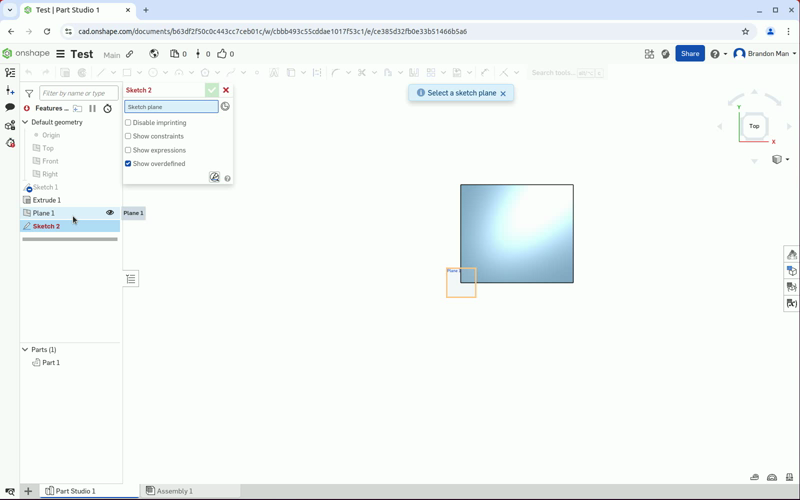
click(73, 215)
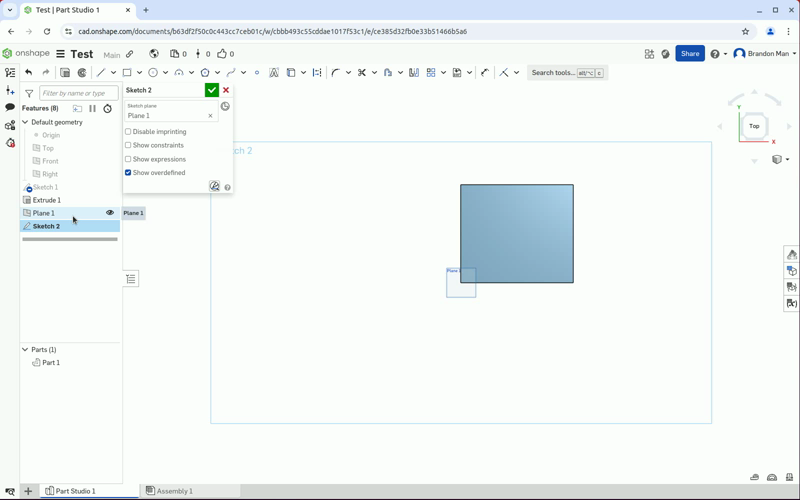
mouse_move(73, 352)
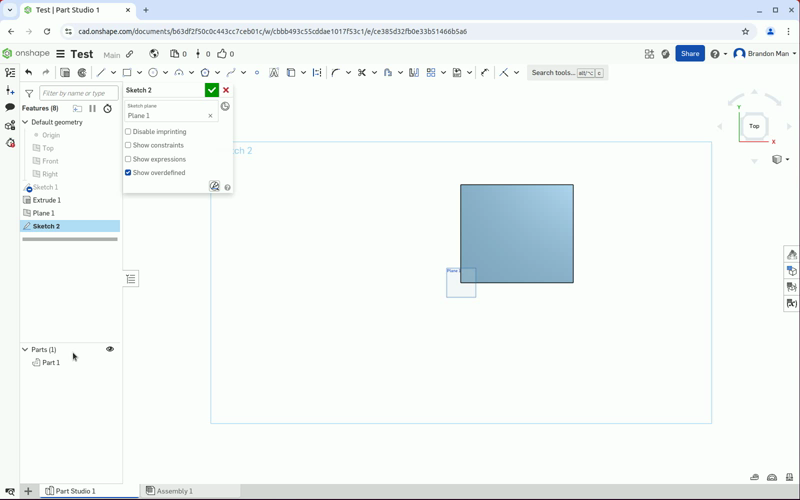
key(y)
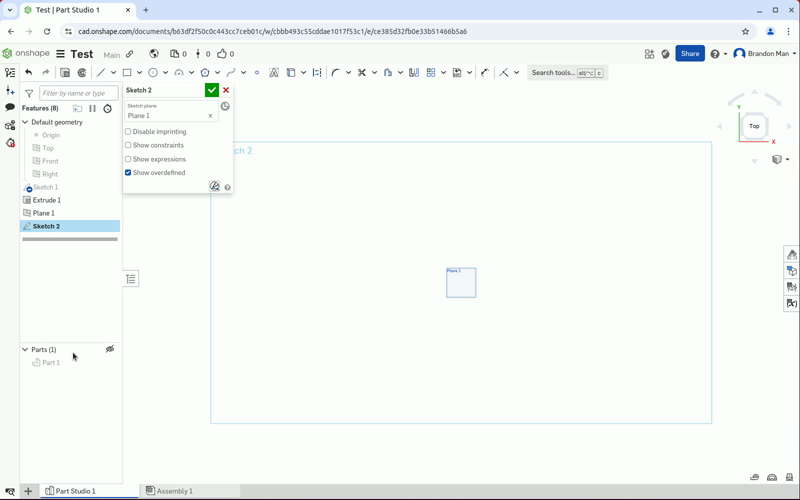
key(c)
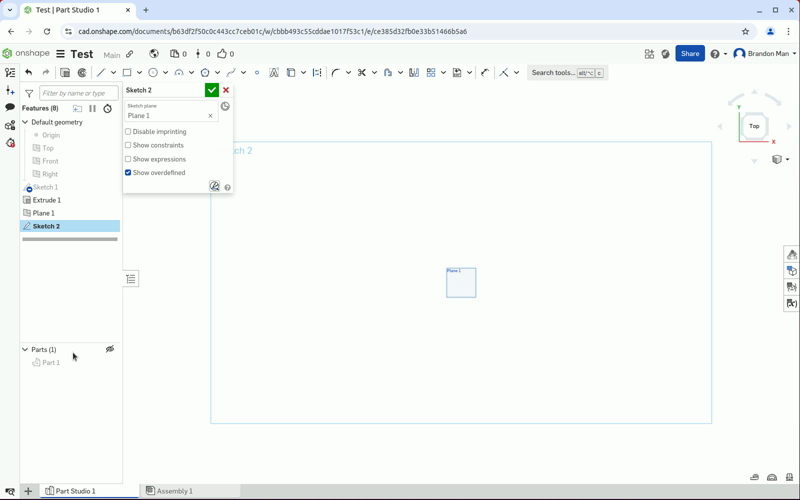
key_down(shift)
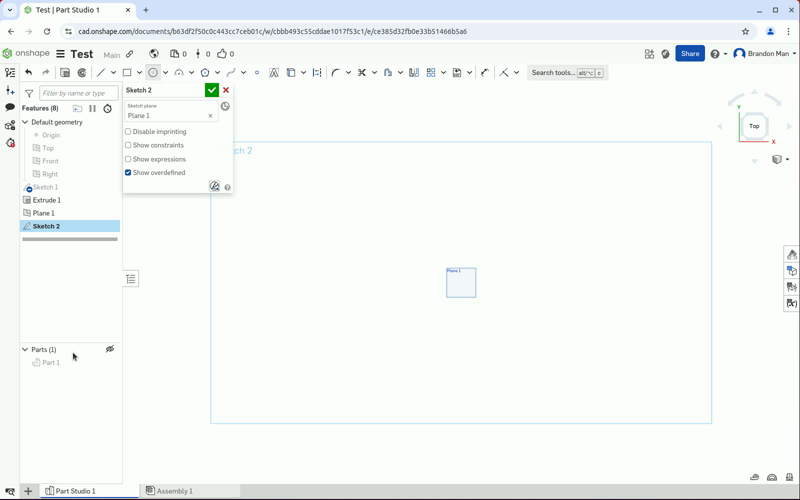
mouse_move(470, 193)
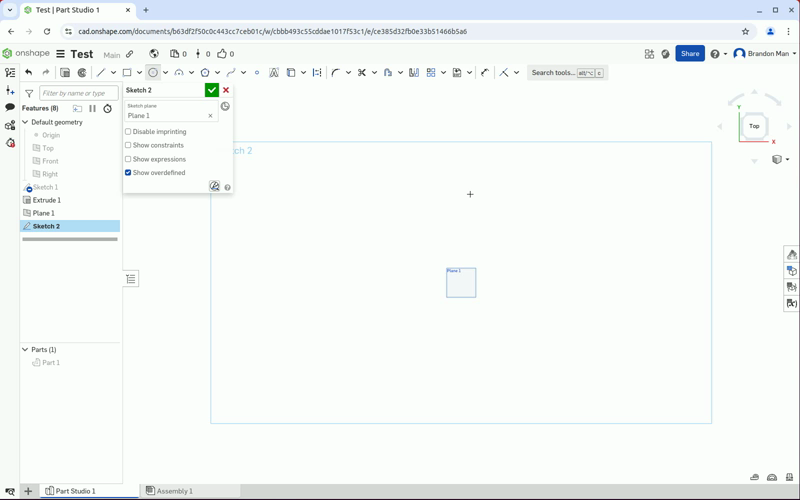
click(470, 193)
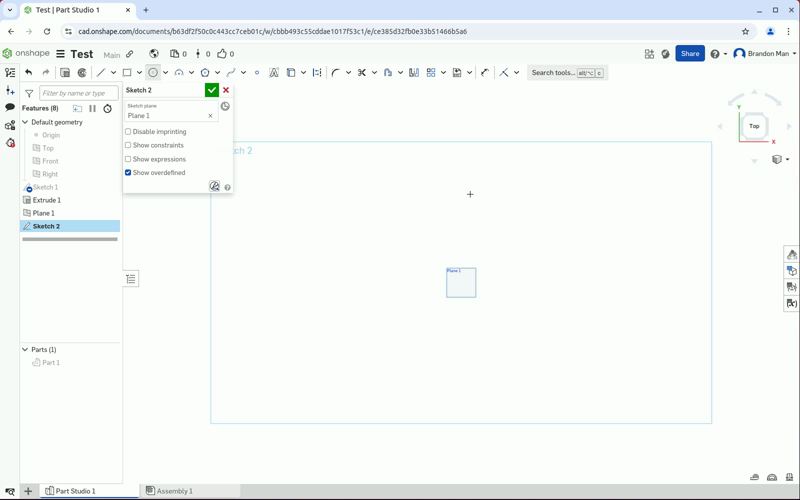
key_up(shift)
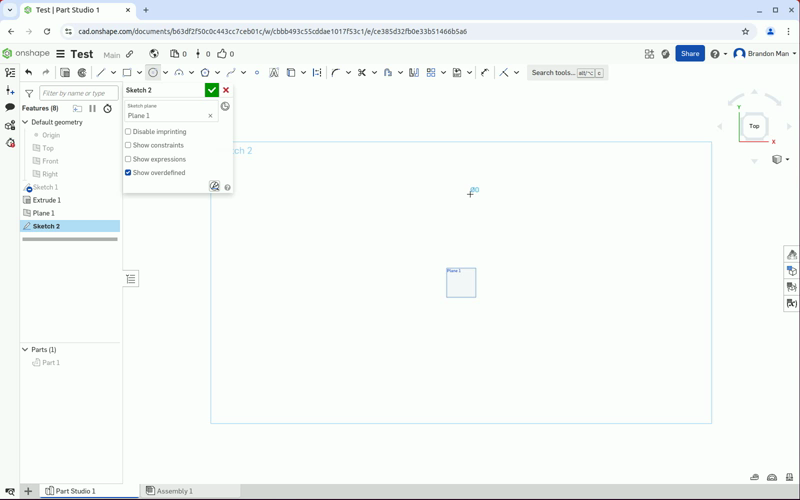
mouse_move(473, 193)
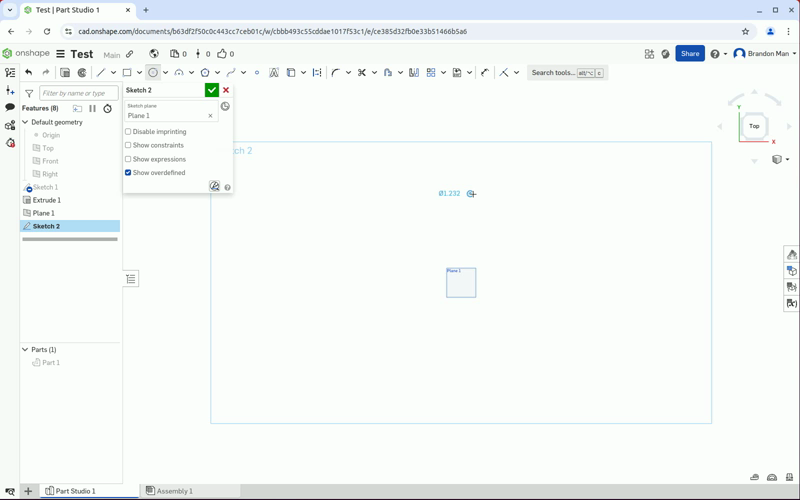
click(473, 193)
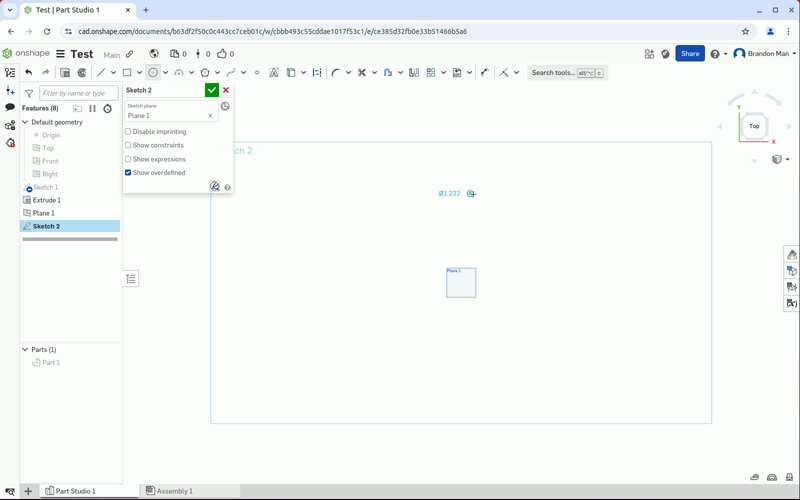
key(esc)
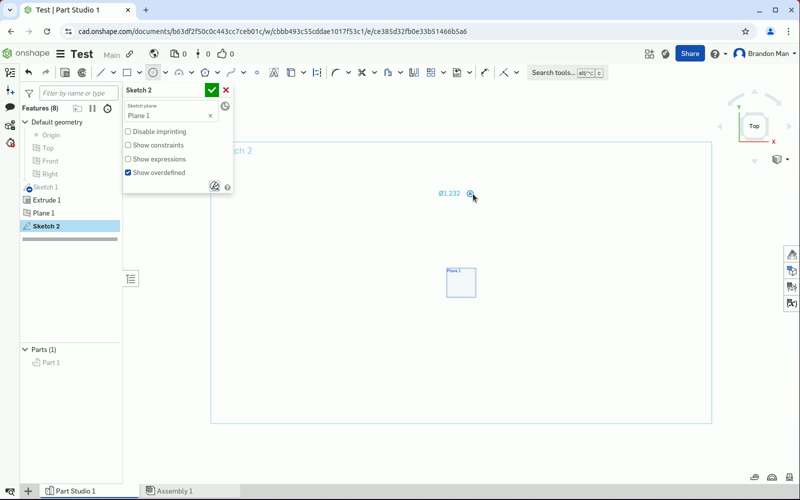
mouse_move(467, 192)
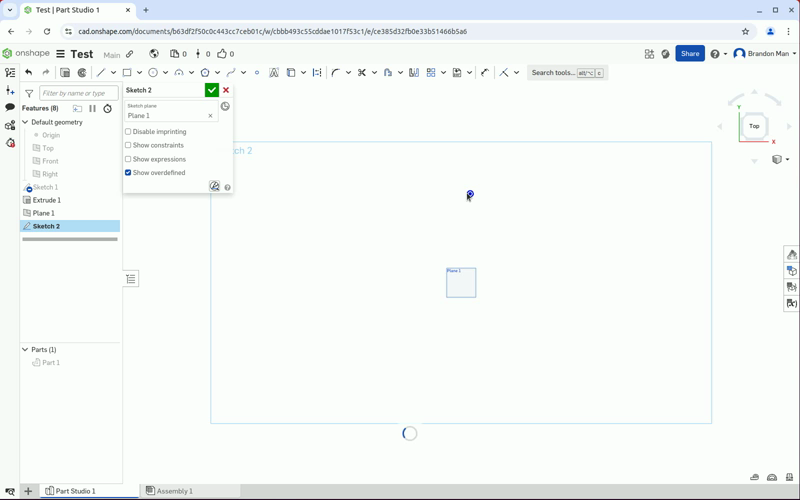
scroll(6)
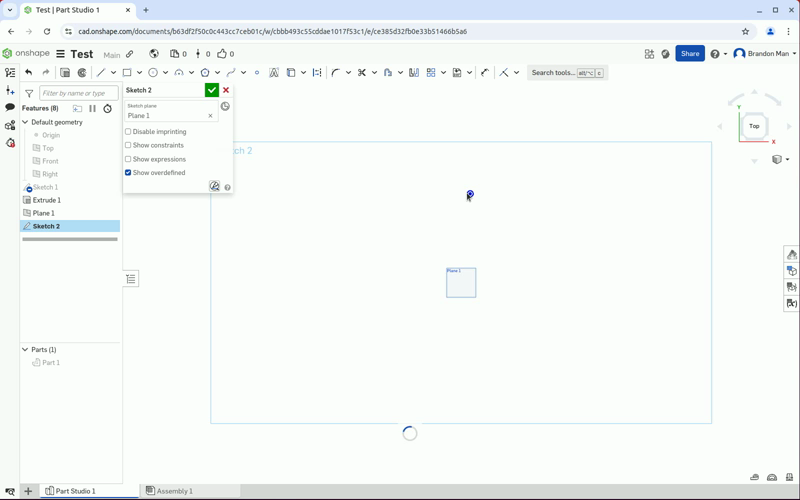
scroll(6)
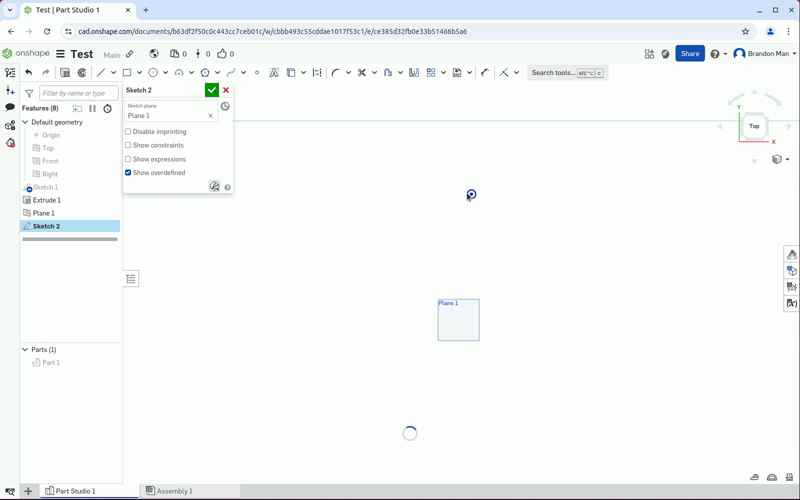
scroll(6)
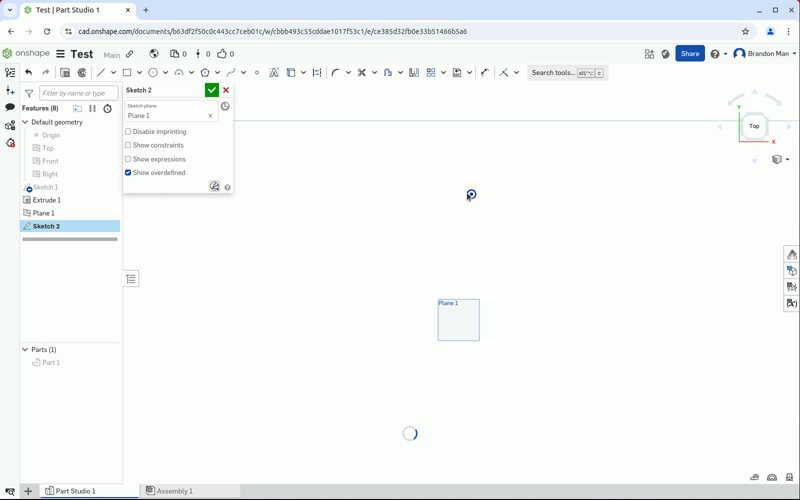
scroll(6)
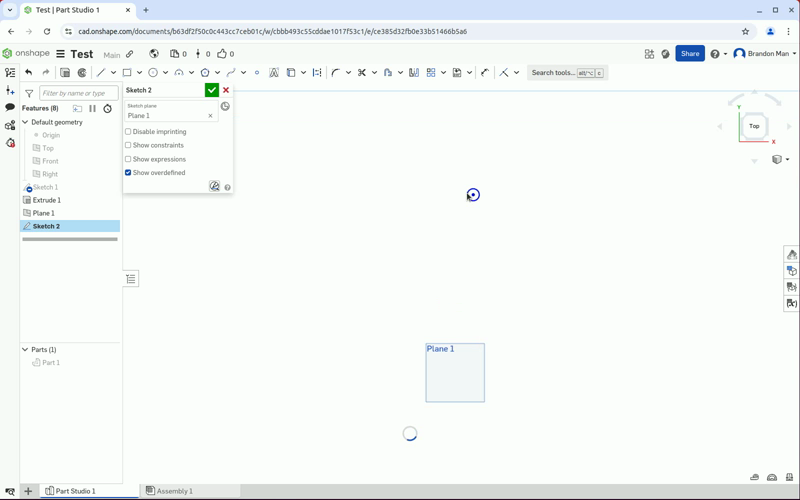
scroll(6)
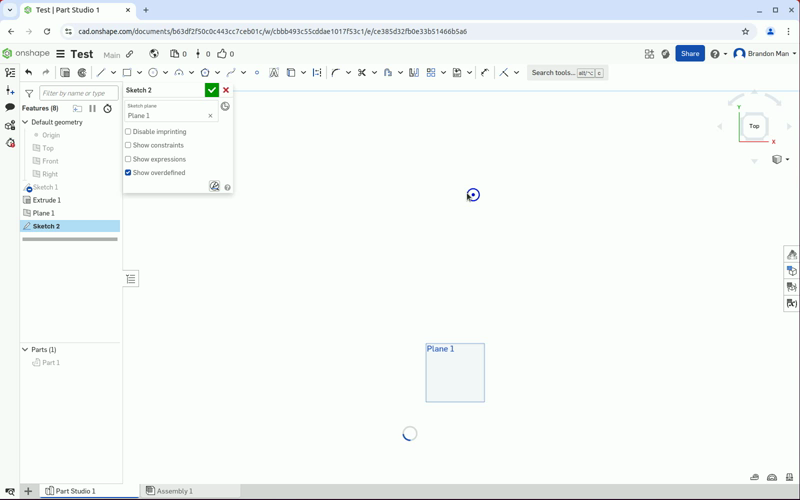
scroll(6)
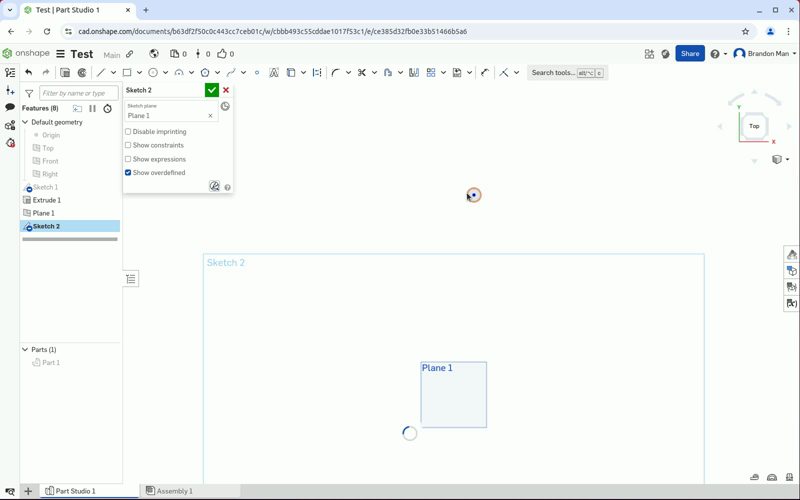
scroll(6)
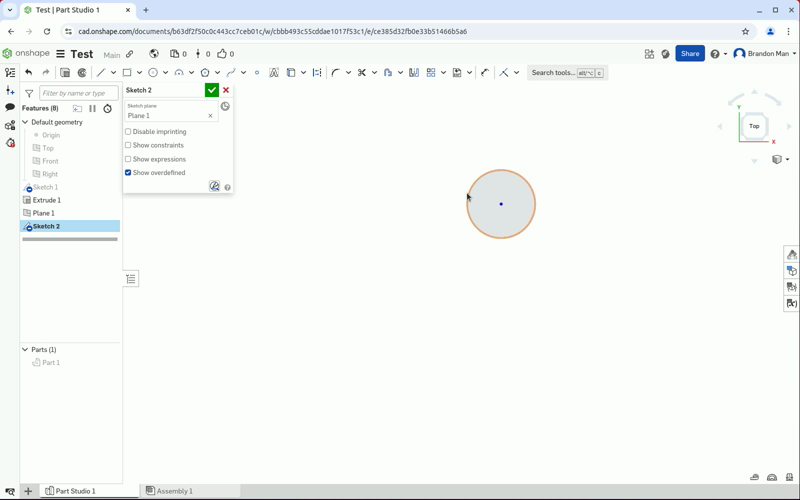
click(467, 192)
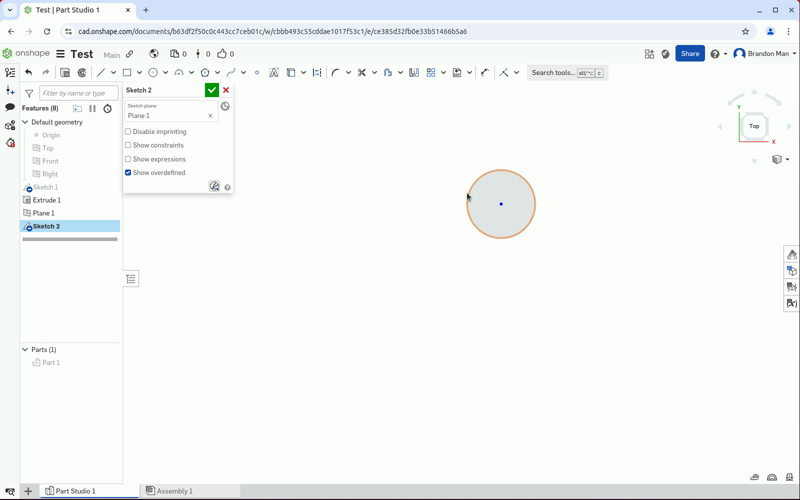
scroll(-6)
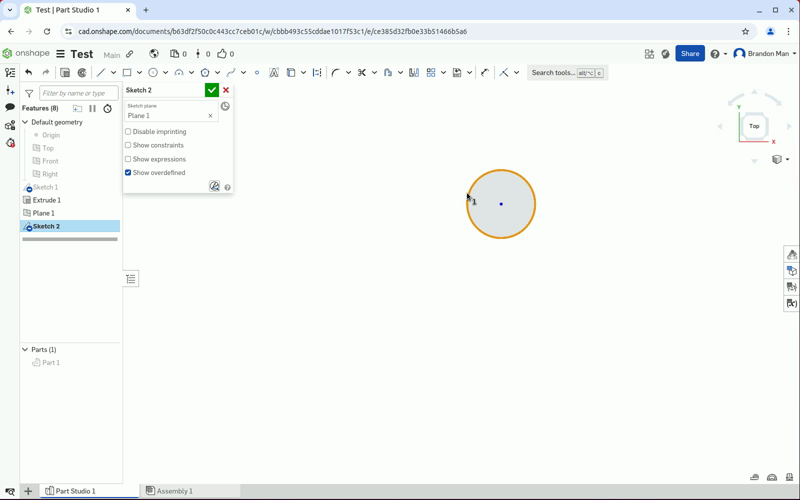
scroll(-6)
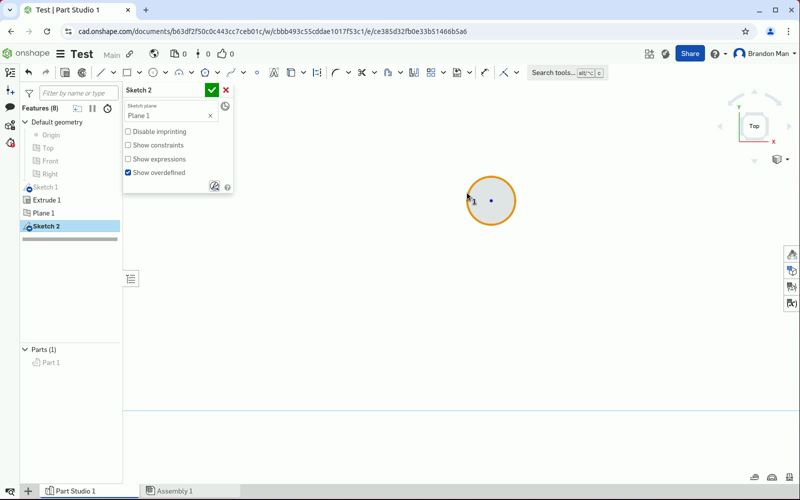
scroll(-6)
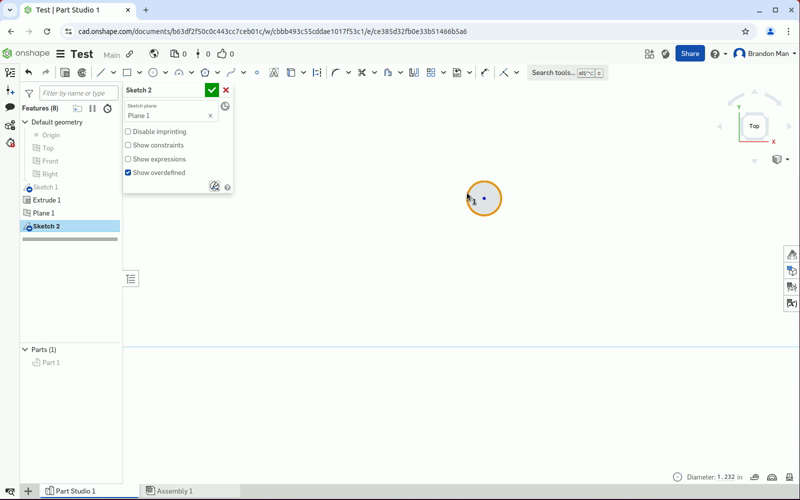
scroll(-6)
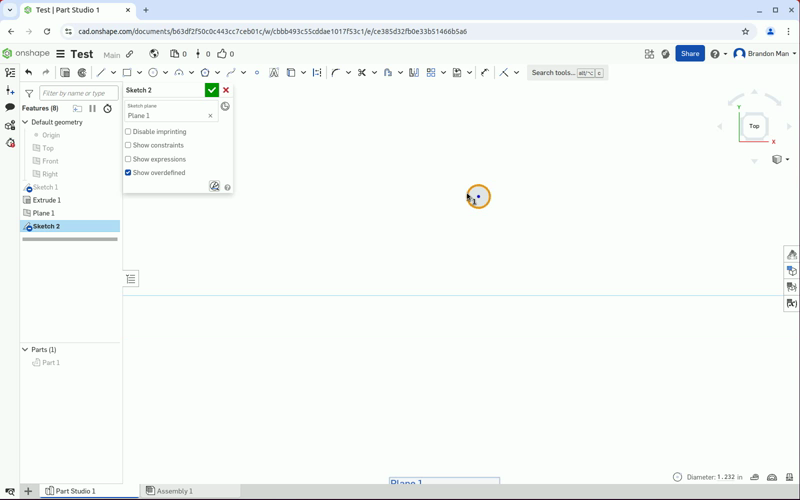
scroll(-6)
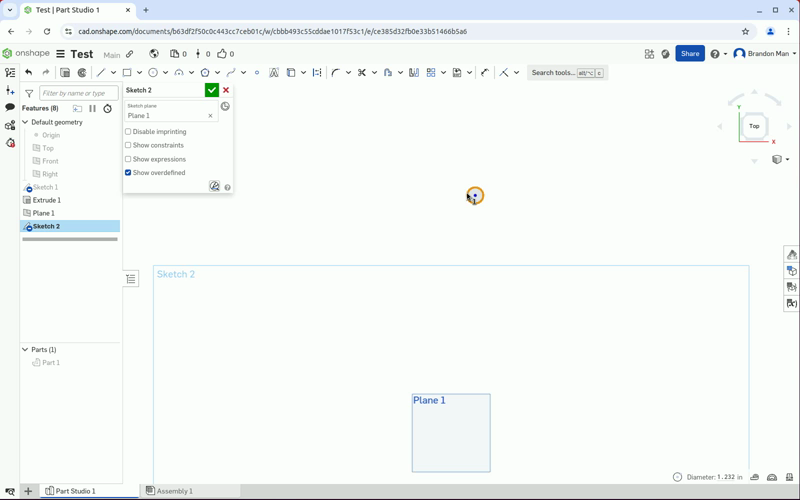
scroll(-6)
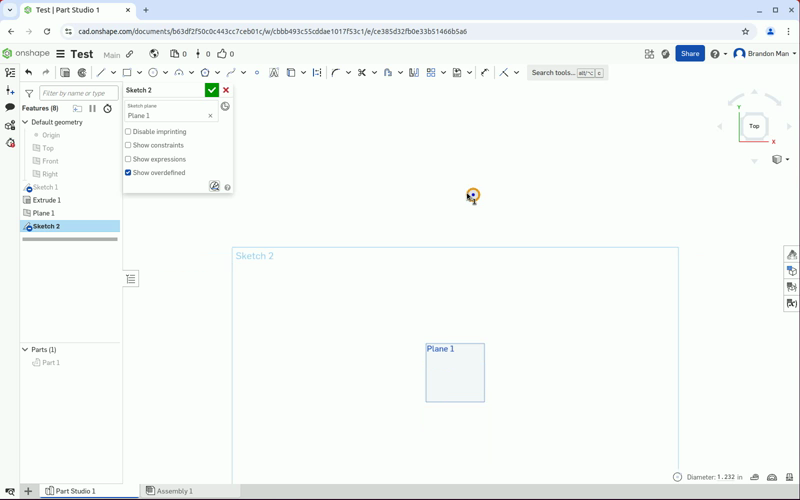
scroll(-6)
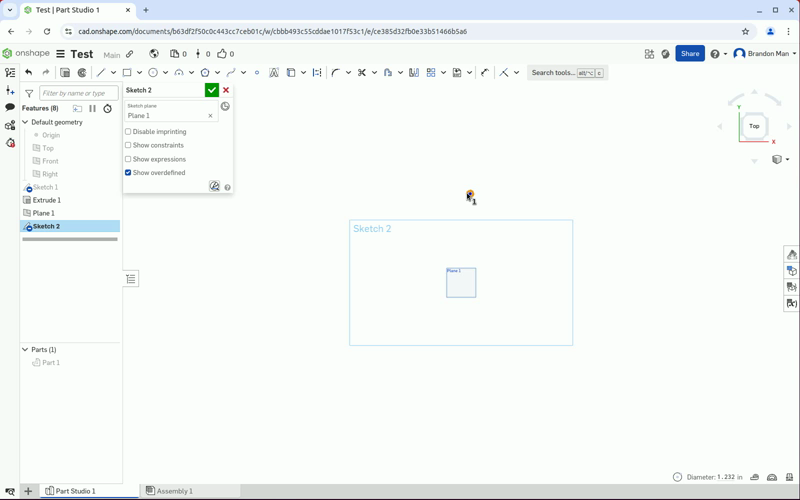
mouse_move(73, 352)
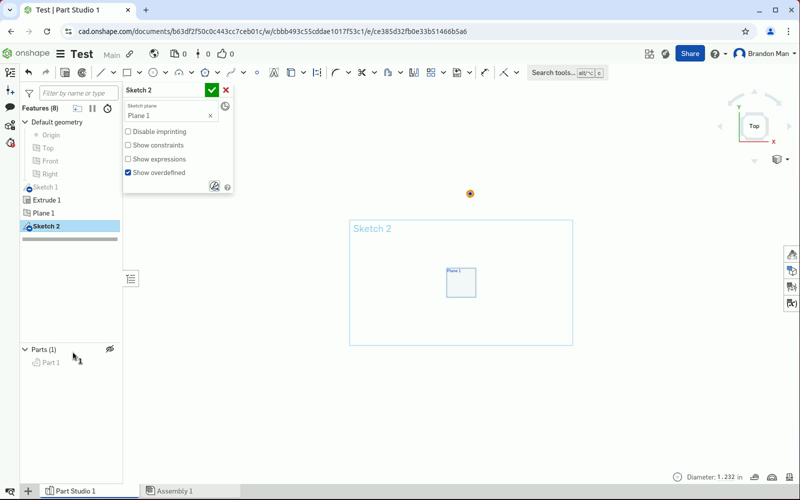
key(shift+y)
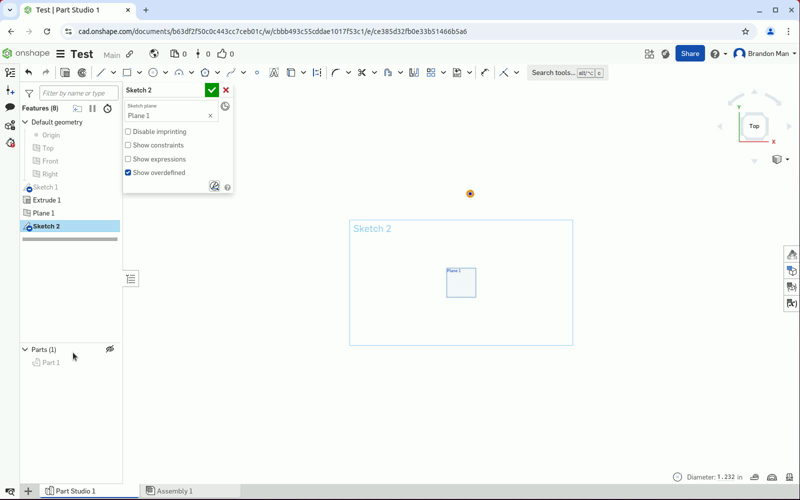
key(shift+e)
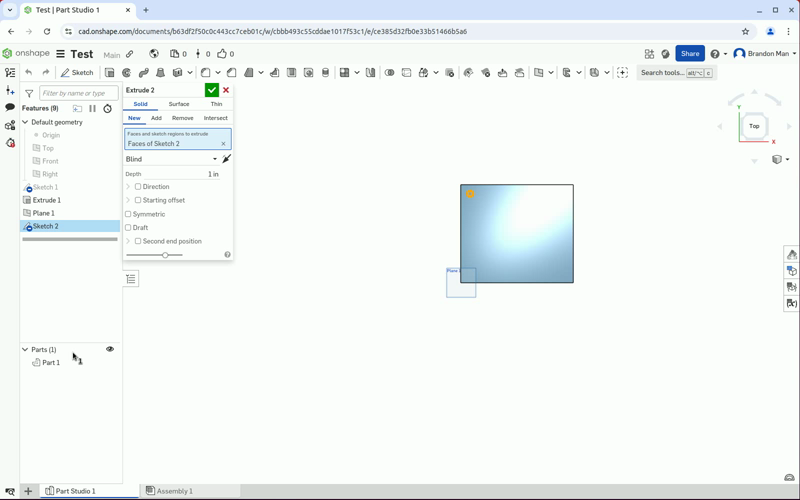
mouse_move(143, 106)
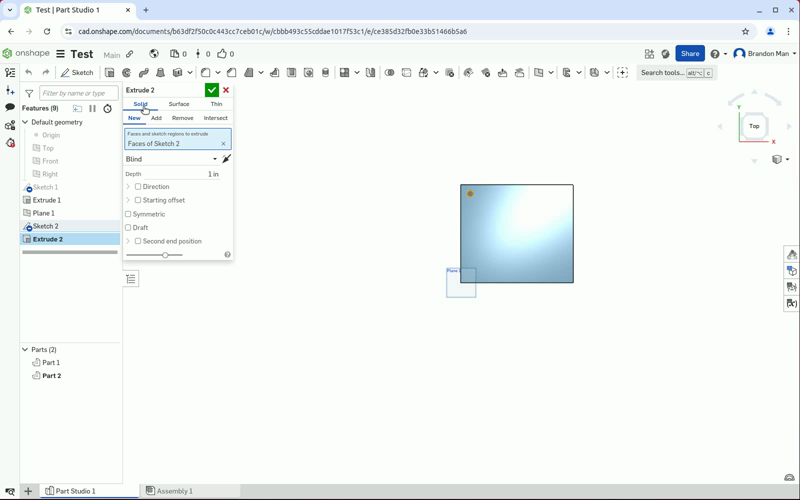
click(143, 106)
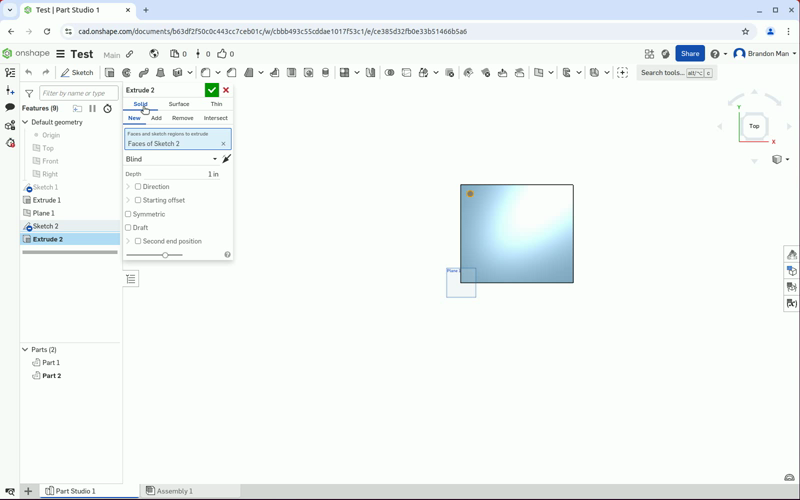
mouse_move(186, 120)
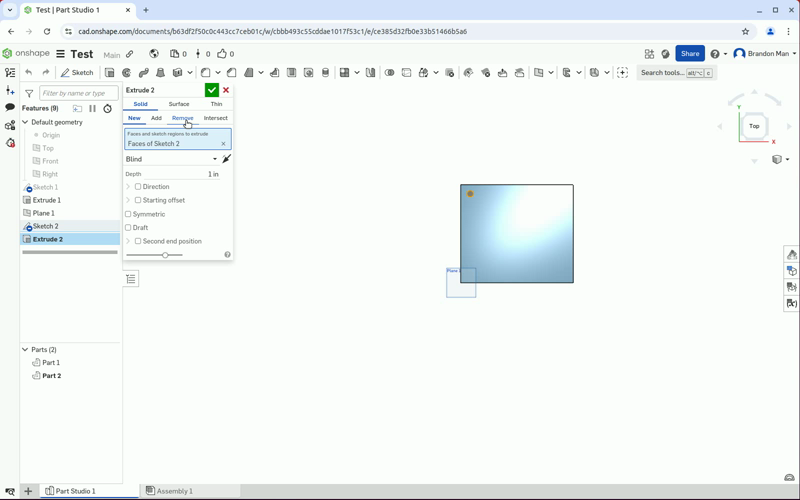
click(186, 120)
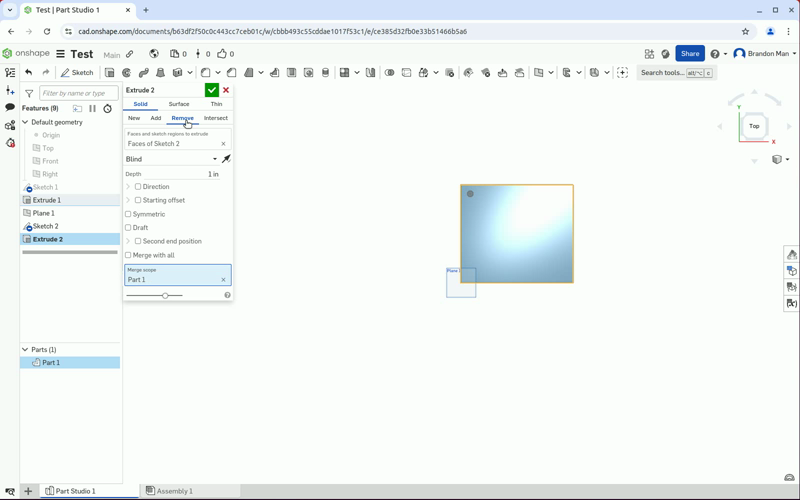
key(tab, 4)
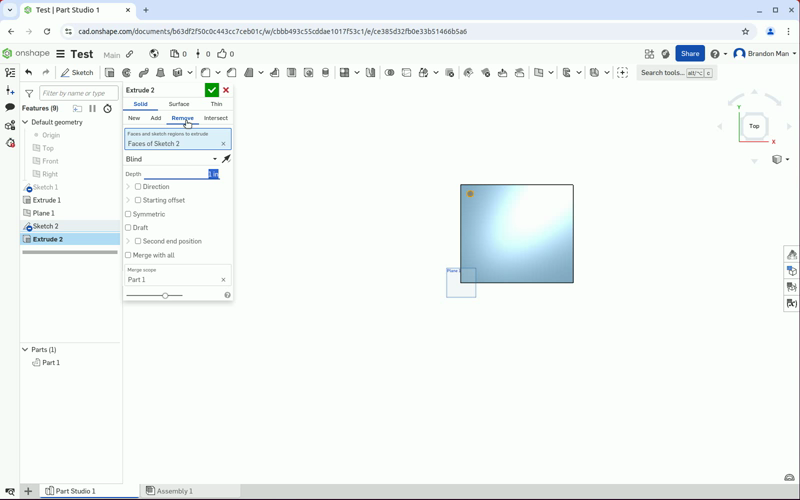
text(12.998)
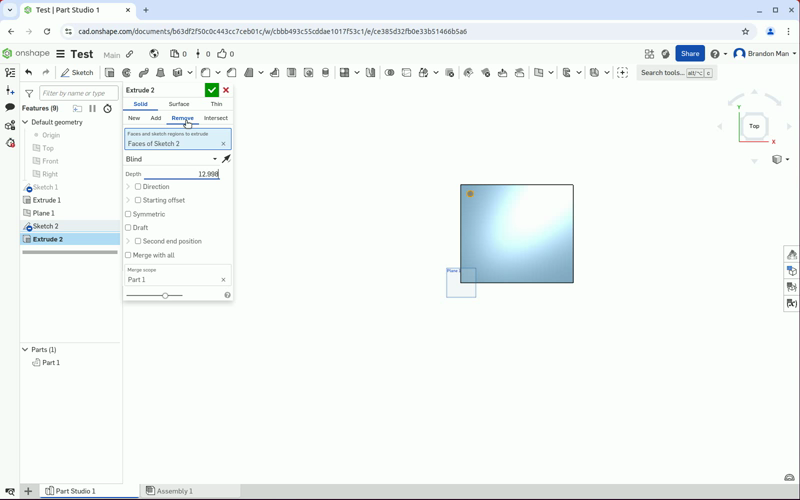
key(tab, 6)
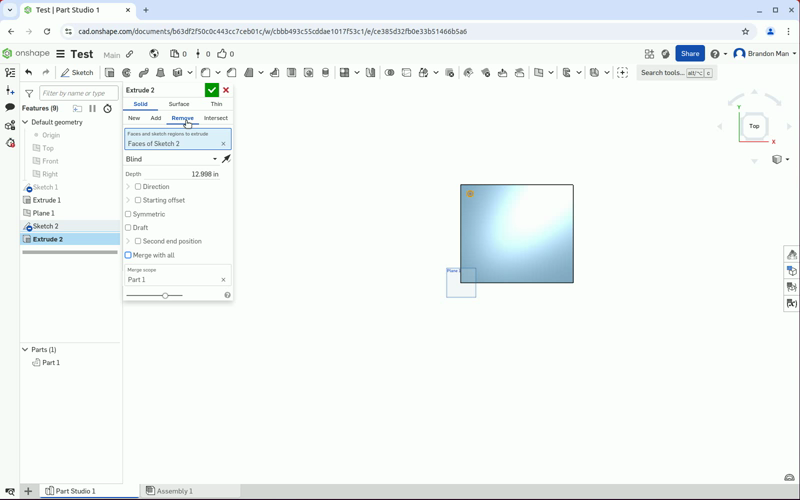
key(space)
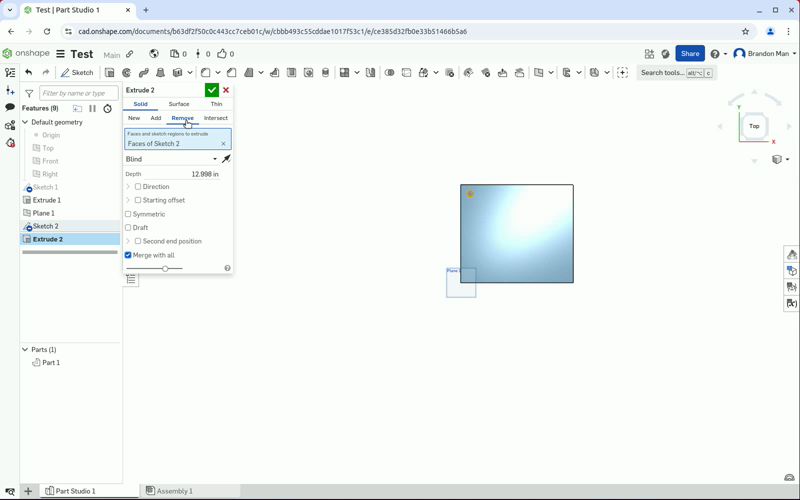
key(enter)
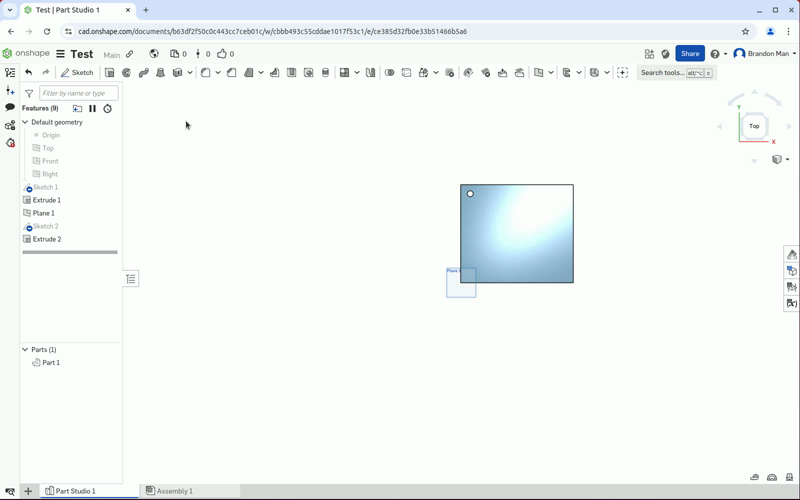
key(shift+h)
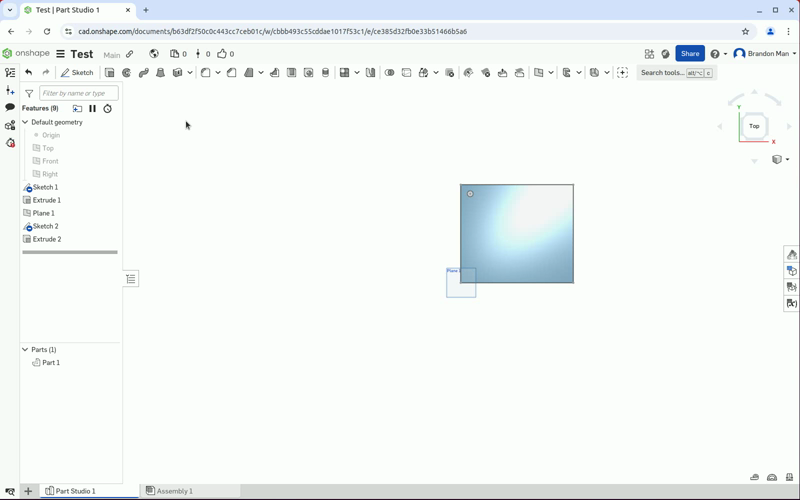
key(shift+h)
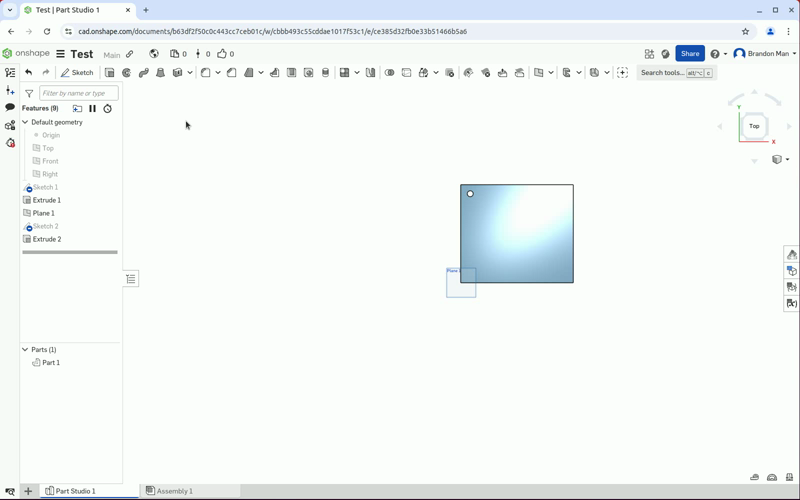
mouse_move(73, 189)
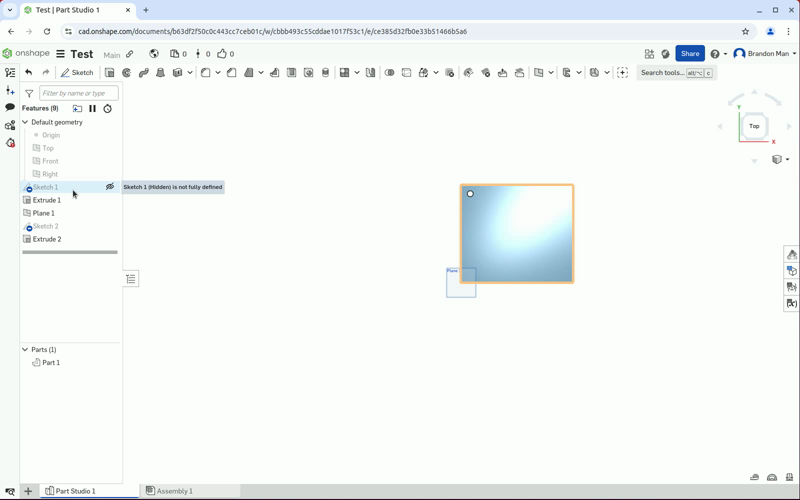
click(73, 189)
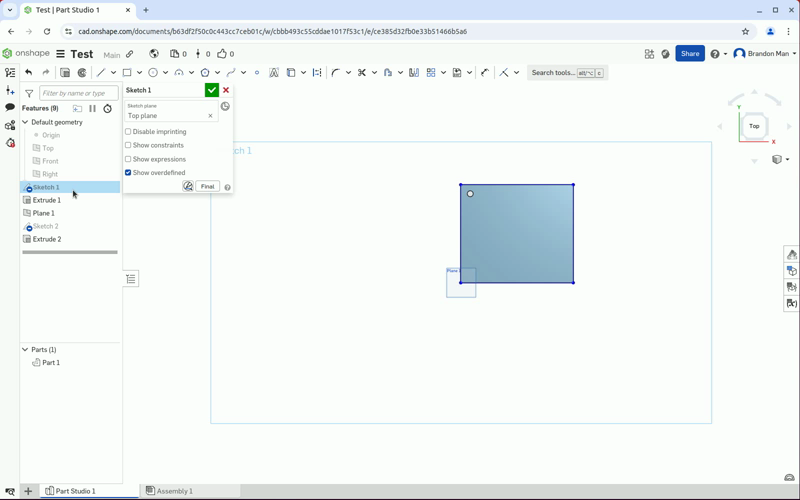
mouse_move(229, 92)
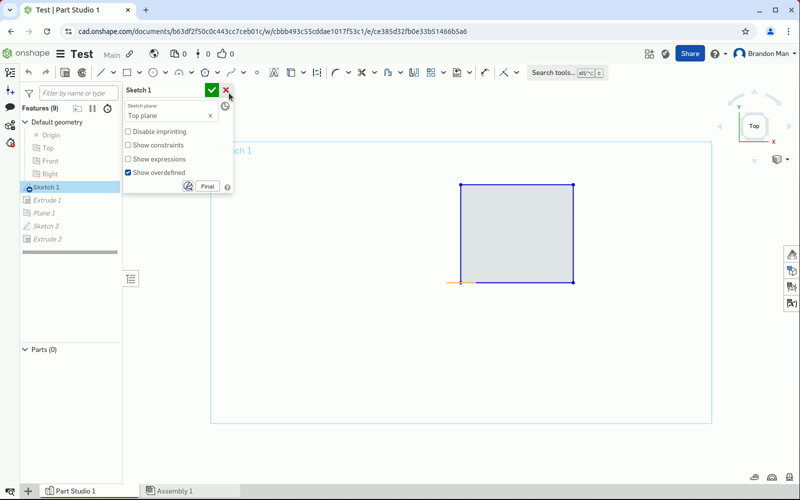
click(229, 92)
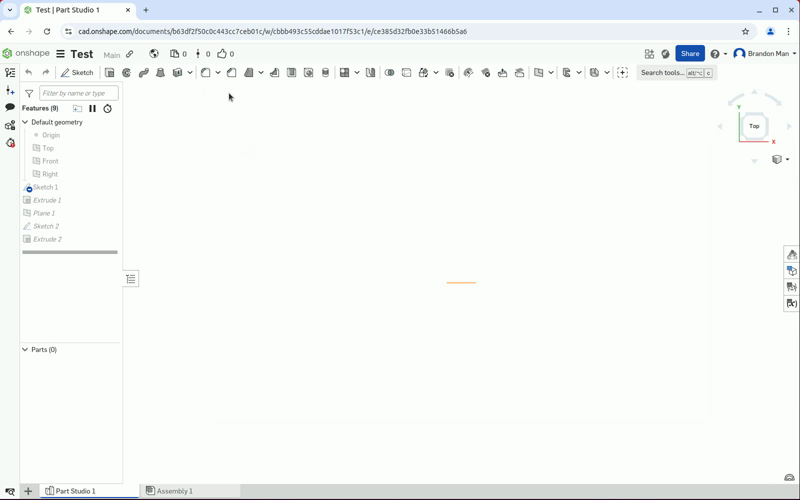
key(shift+s)
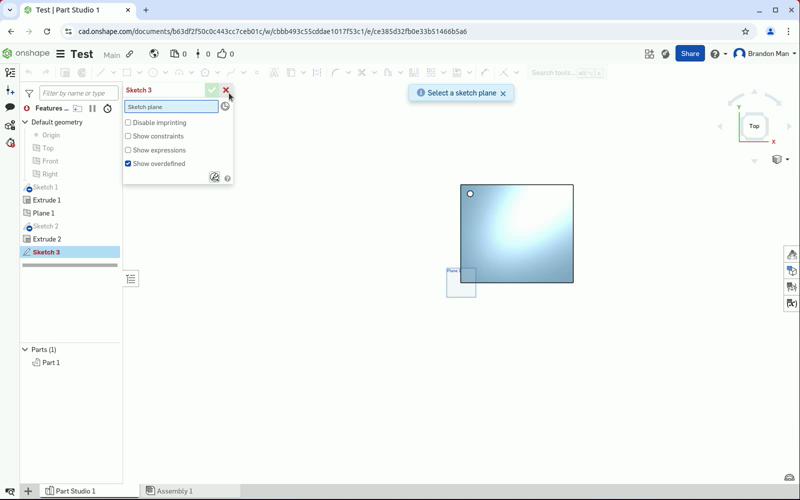
mouse_move(73, 215)
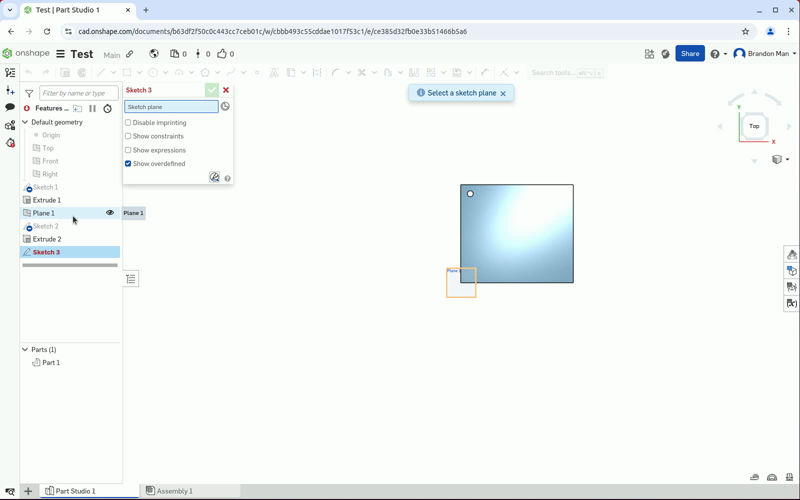
click(73, 215)
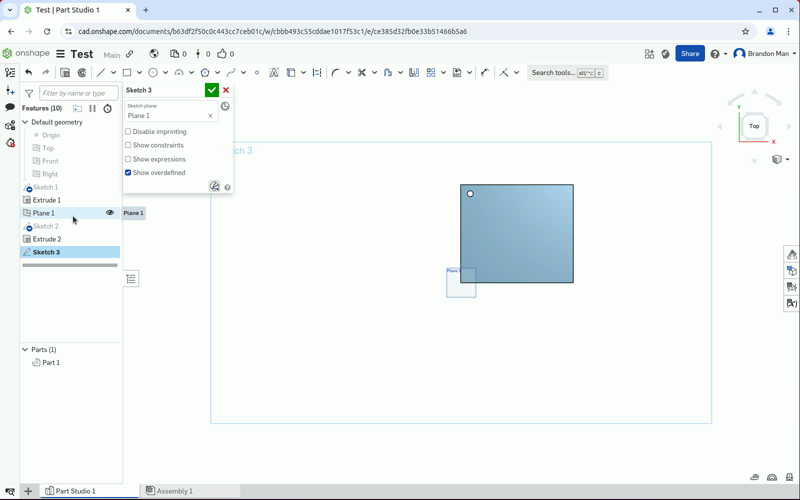
mouse_move(73, 352)
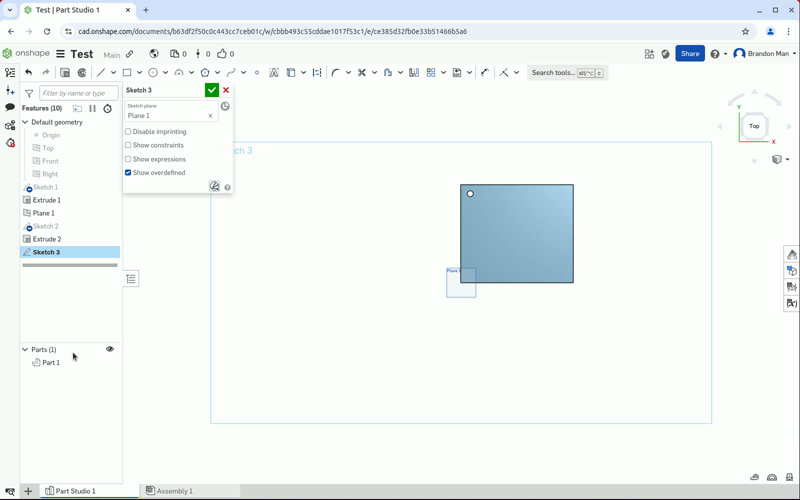
key(y)
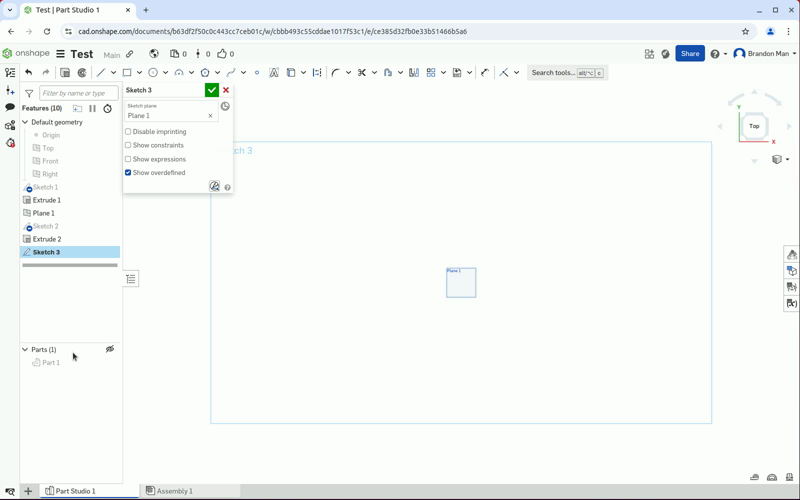
key(c)
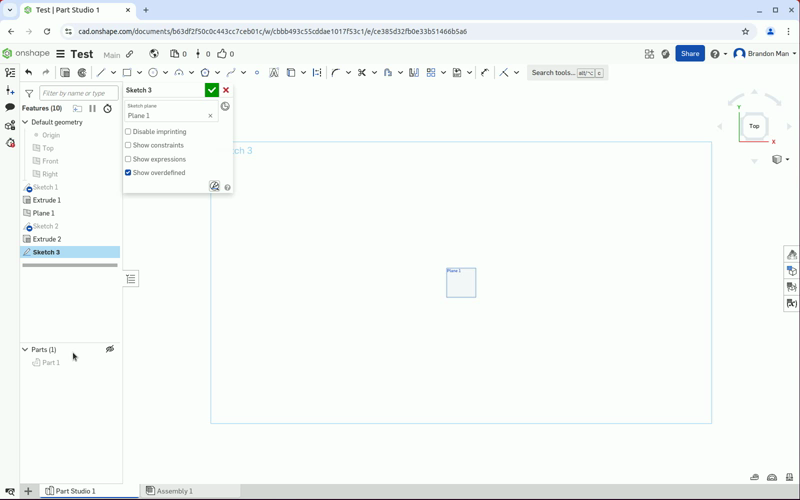
key_down(shift)
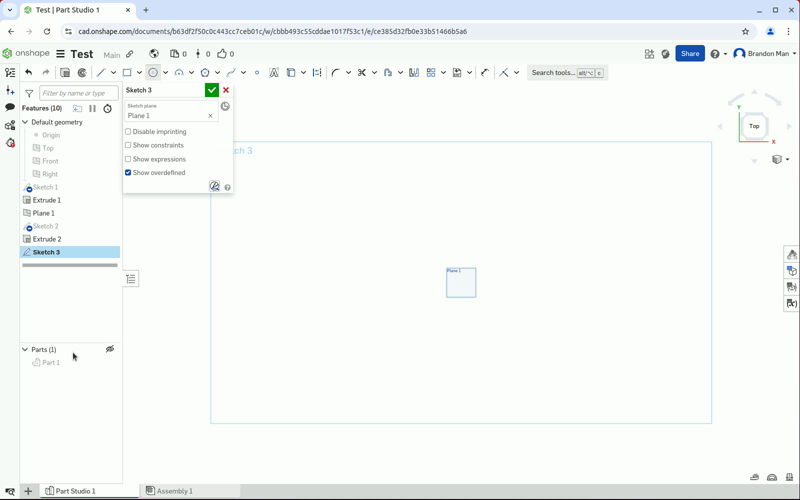
mouse_move(470, 273)
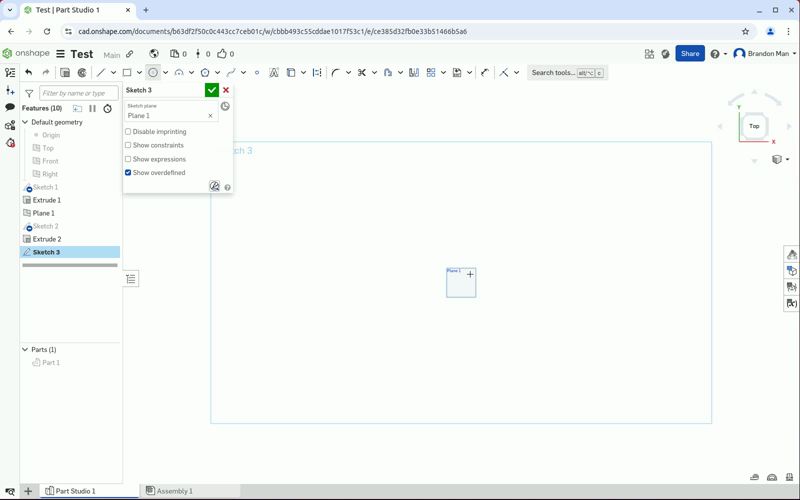
click(470, 273)
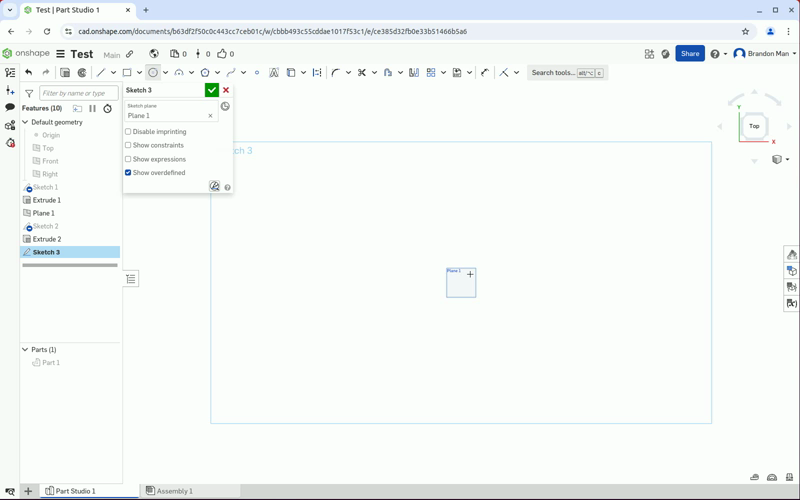
key_up(shift)
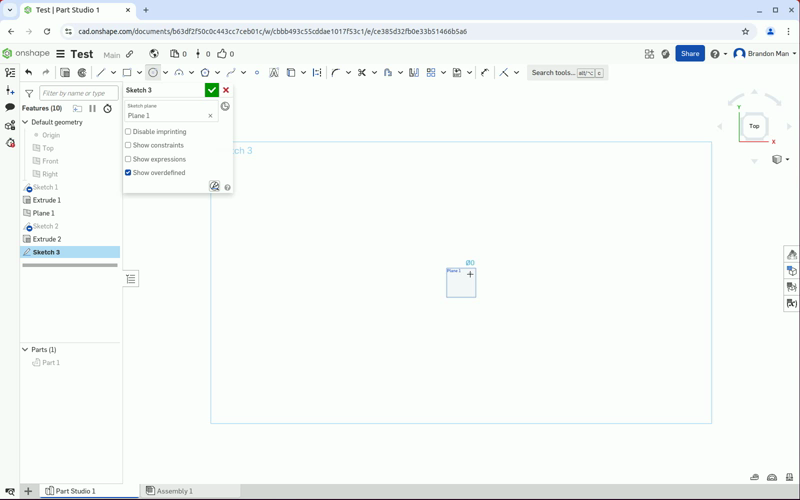
mouse_move(473, 273)
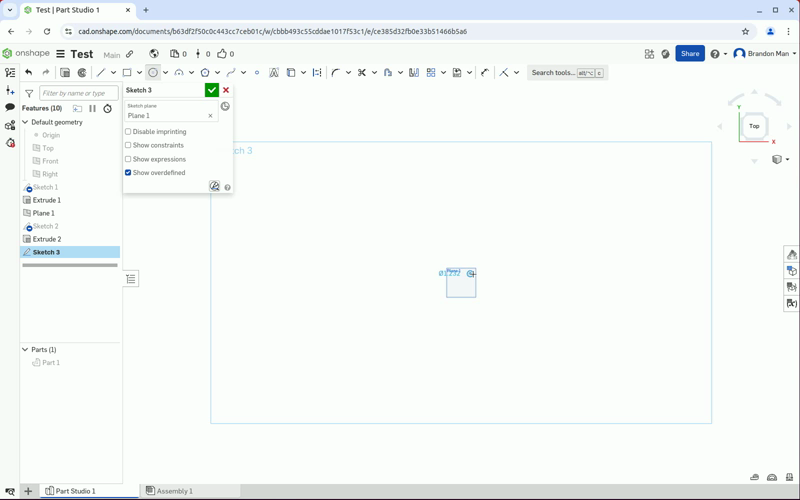
click(473, 273)
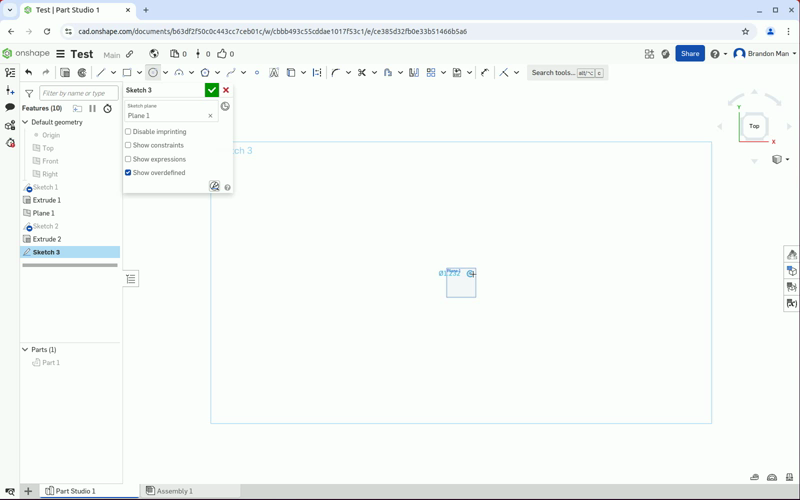
key(esc)
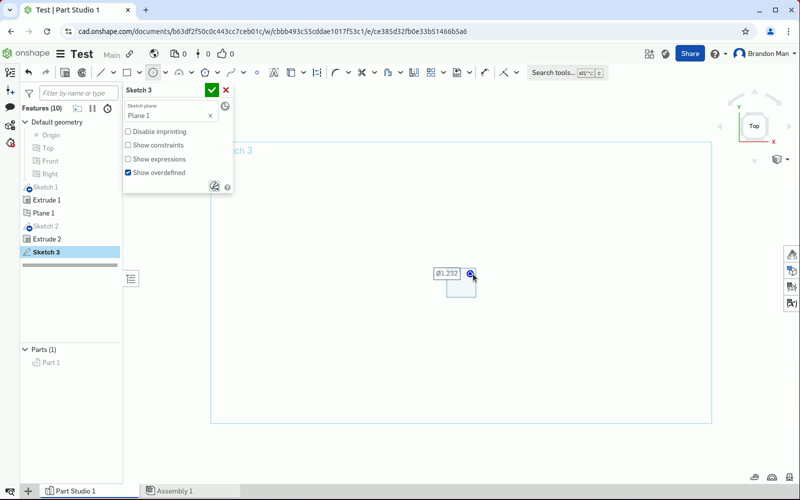
mouse_move(470, 276)
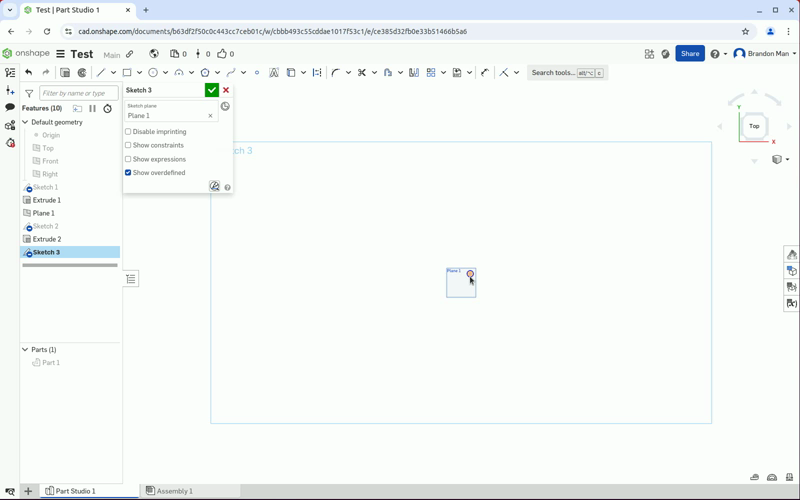
scroll(6)
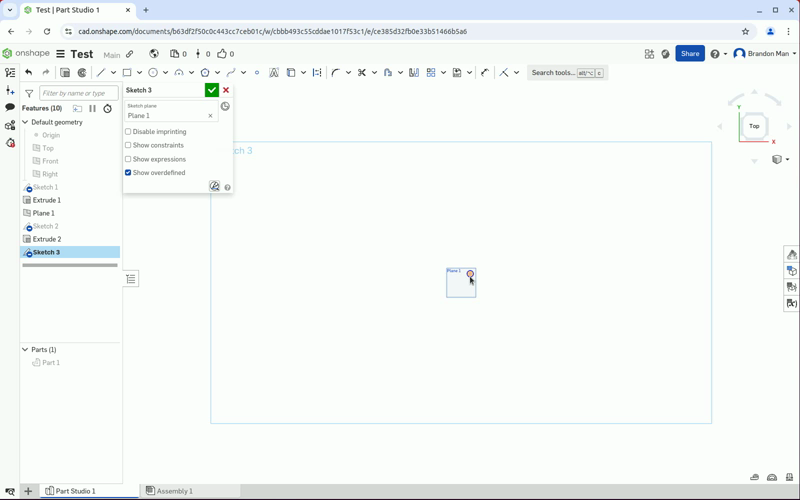
scroll(6)
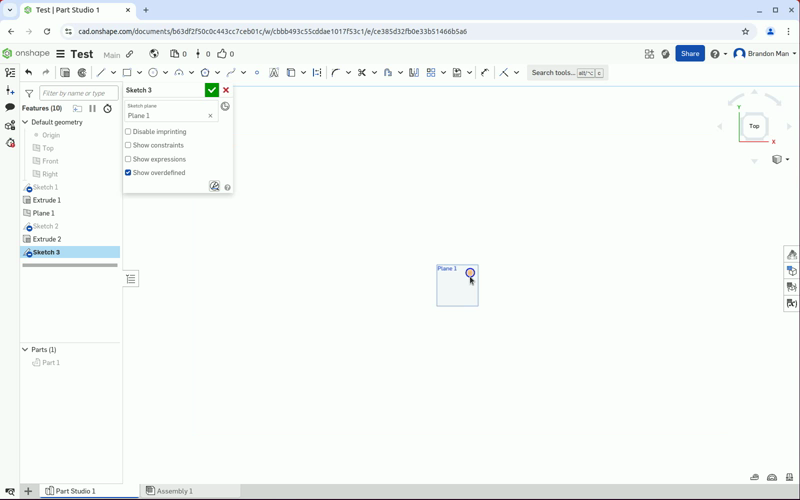
scroll(6)
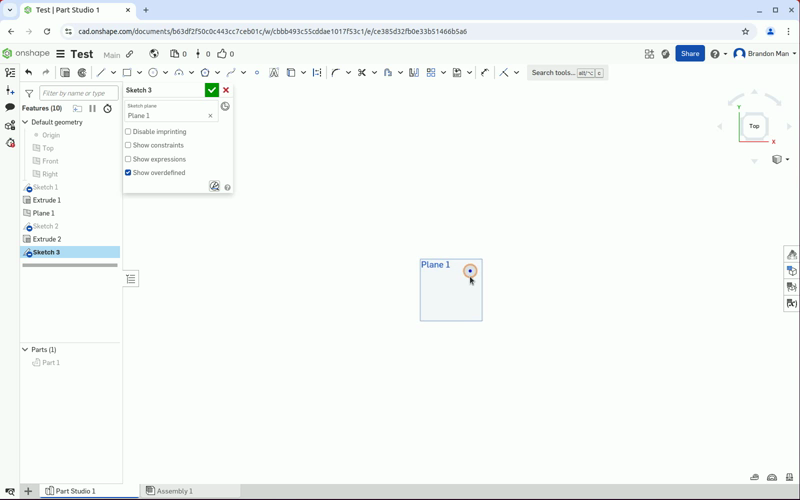
scroll(6)
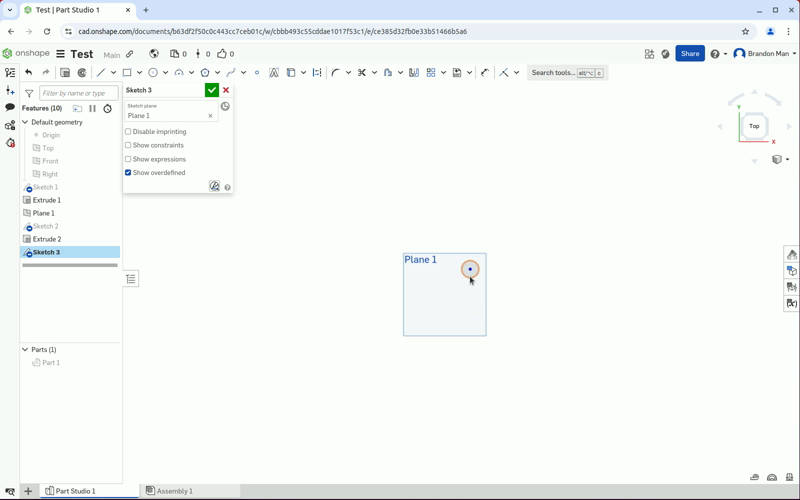
scroll(6)
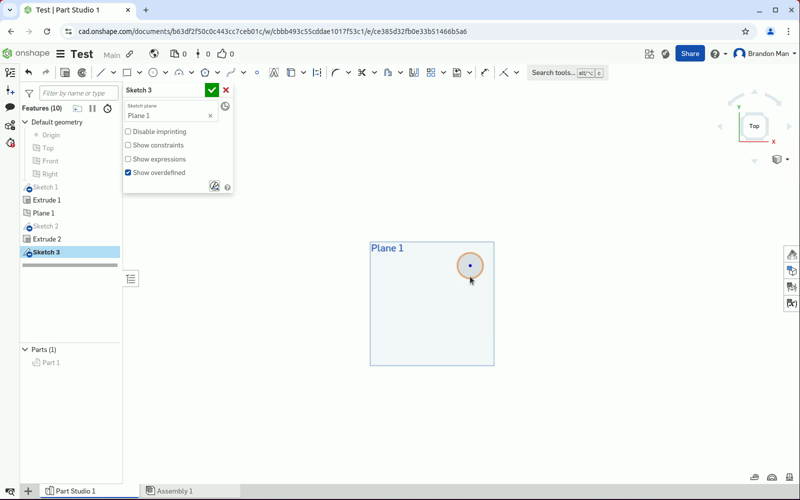
scroll(6)
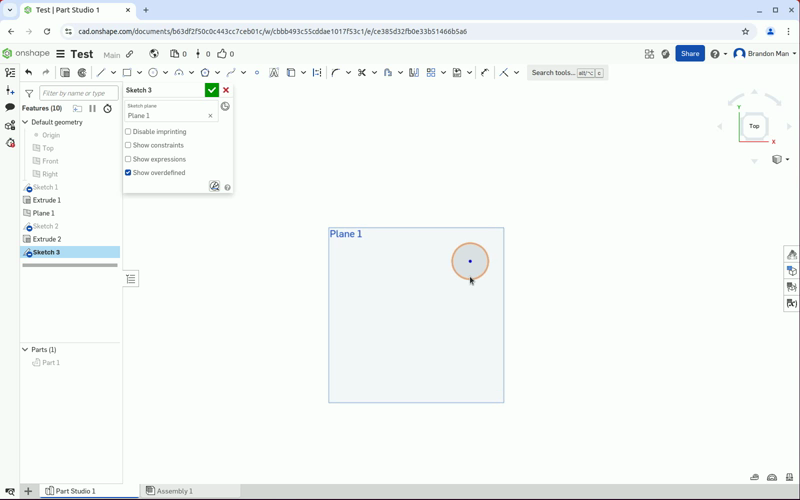
scroll(6)
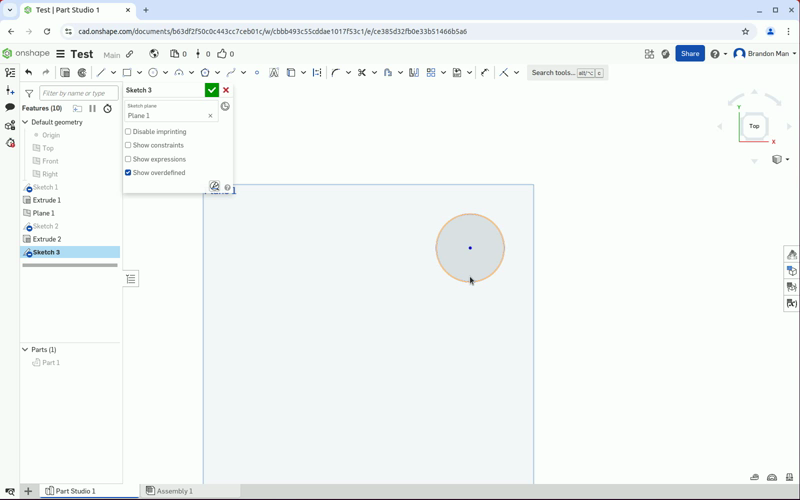
click(470, 276)
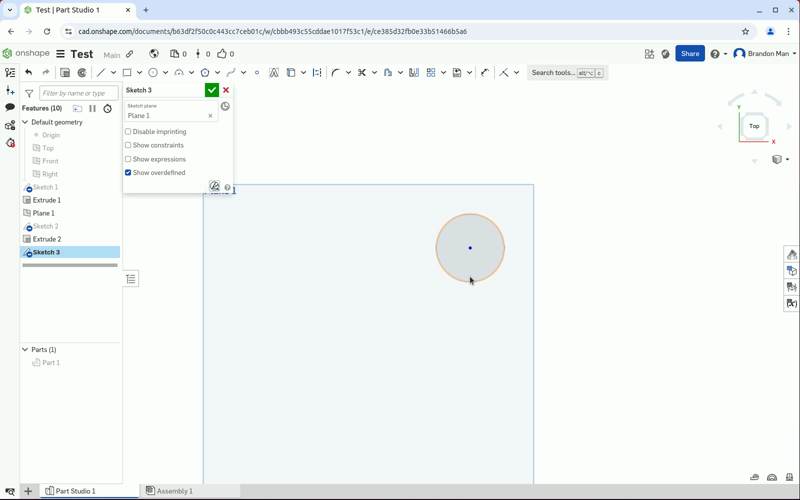
scroll(-6)
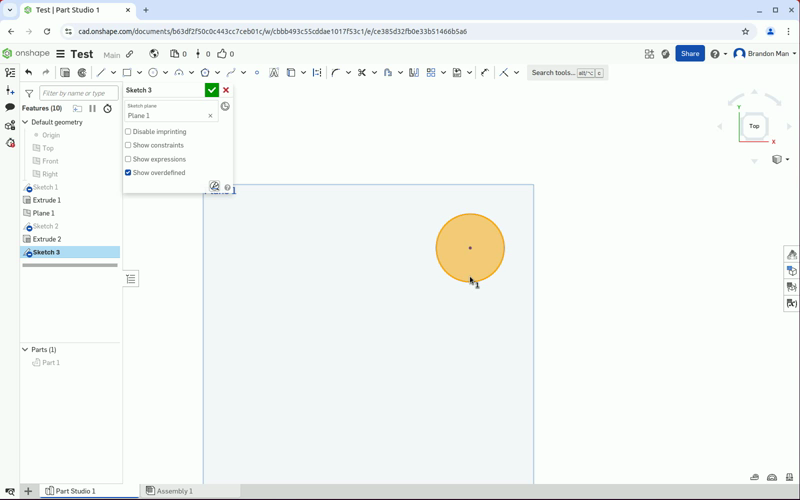
scroll(-6)
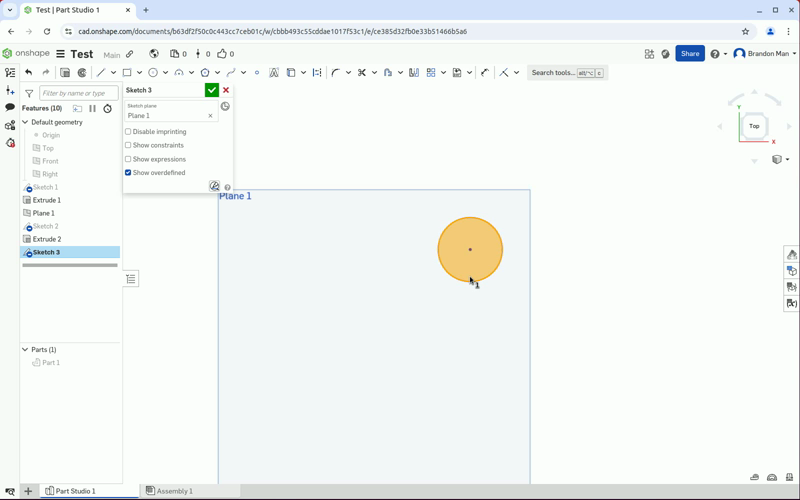
scroll(-6)
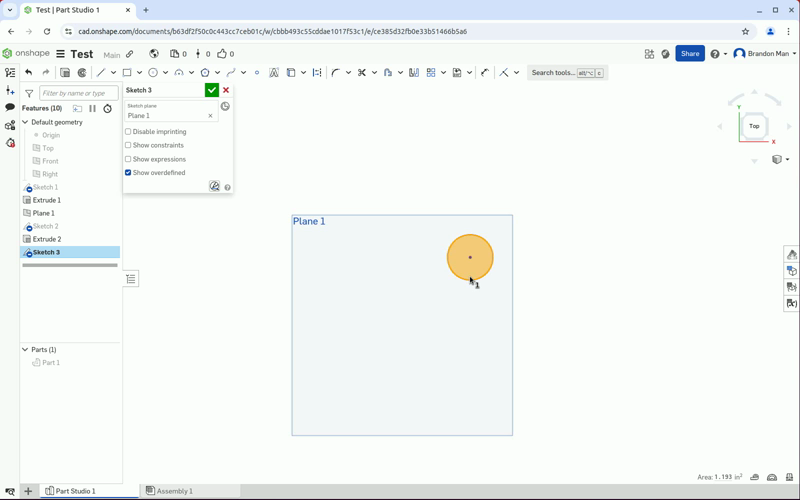
scroll(-6)
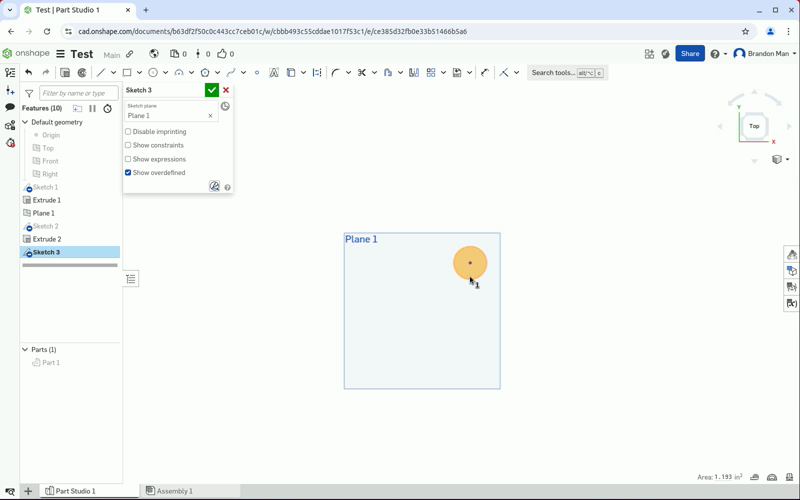
scroll(-6)
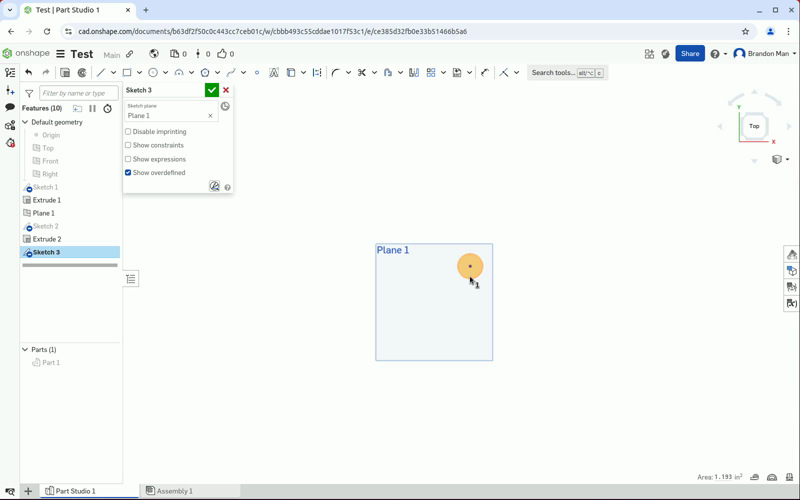
scroll(-6)
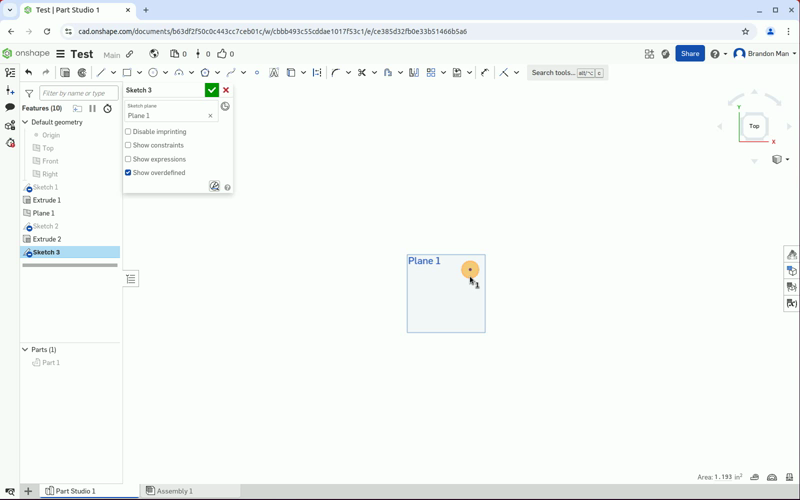
scroll(-6)
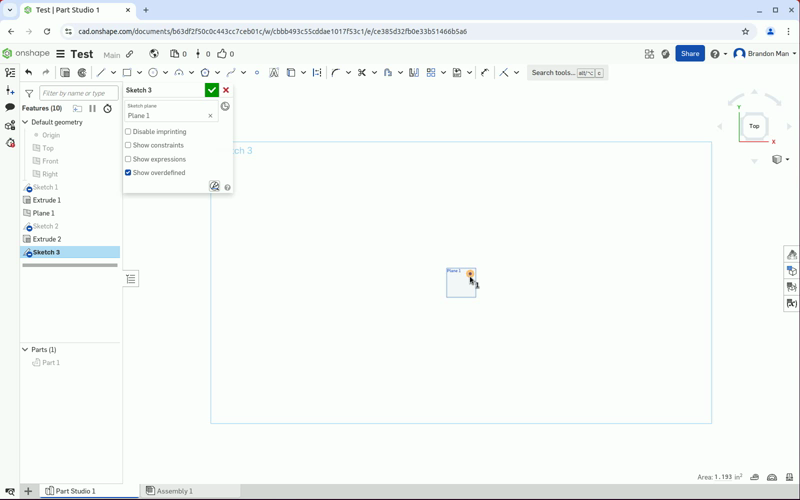
mouse_move(73, 352)
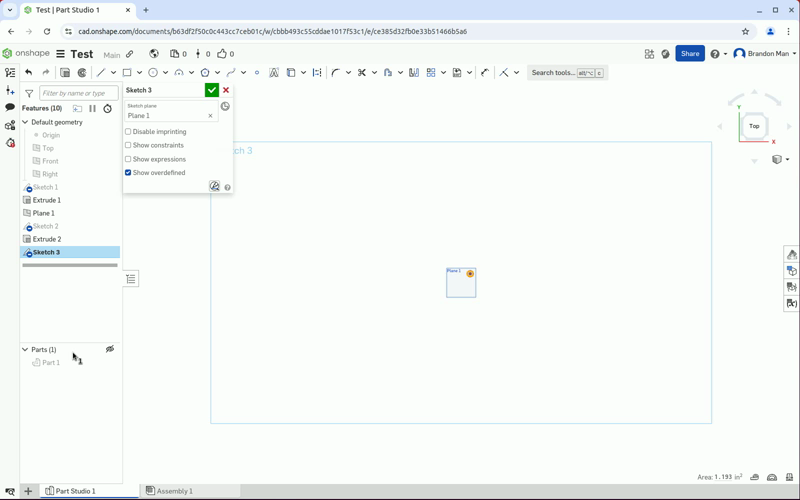
key(shift+y)
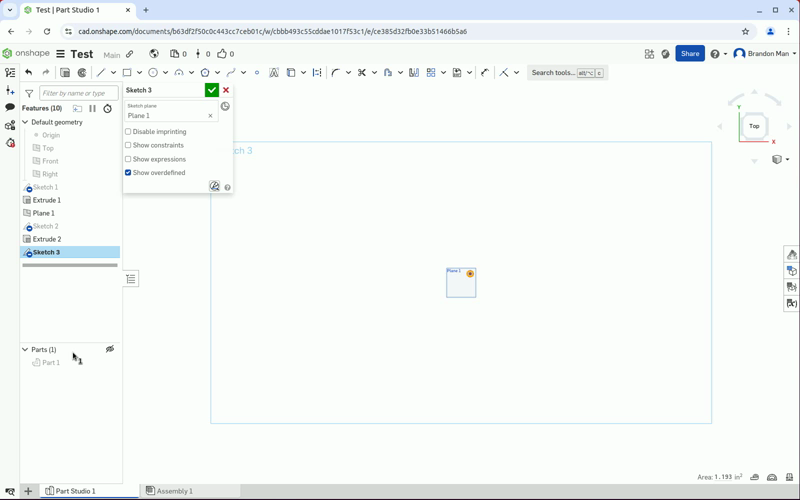
key(shift+e)
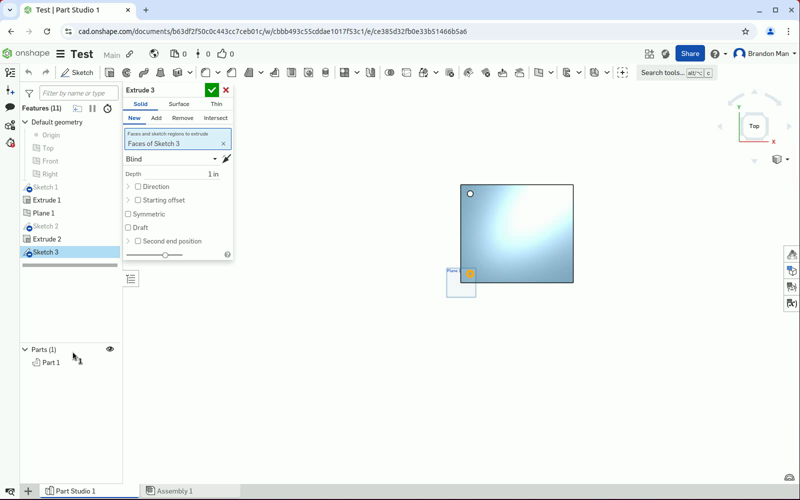
mouse_move(143, 106)
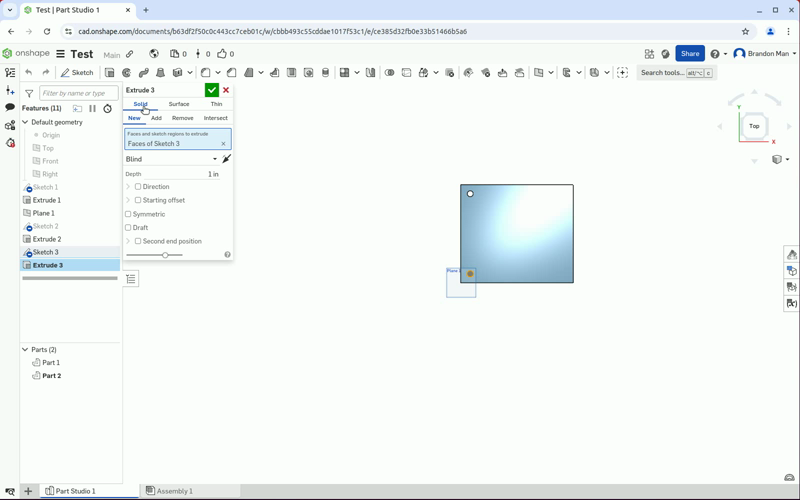
click(143, 106)
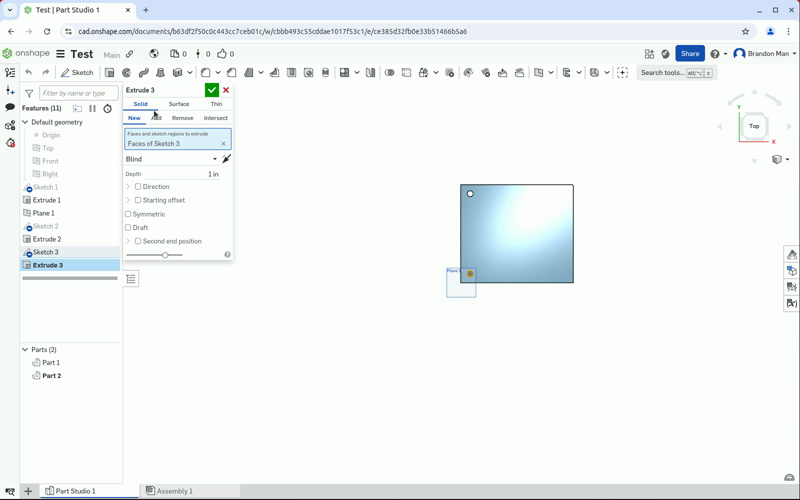
mouse_move(186, 120)
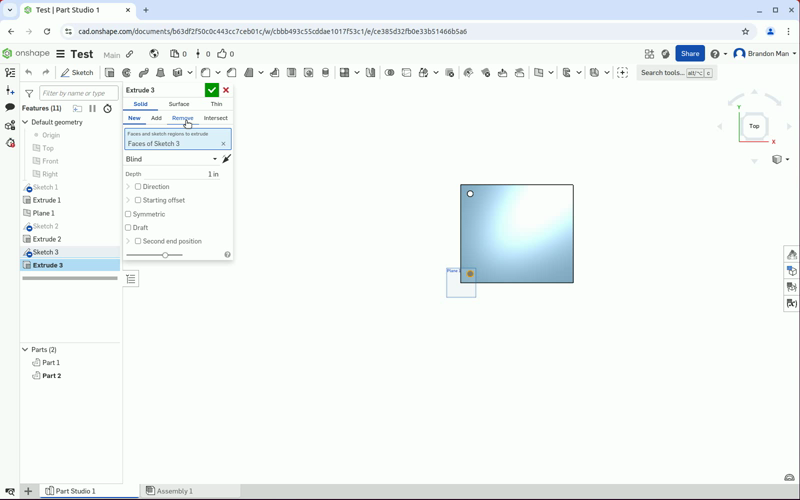
click(186, 120)
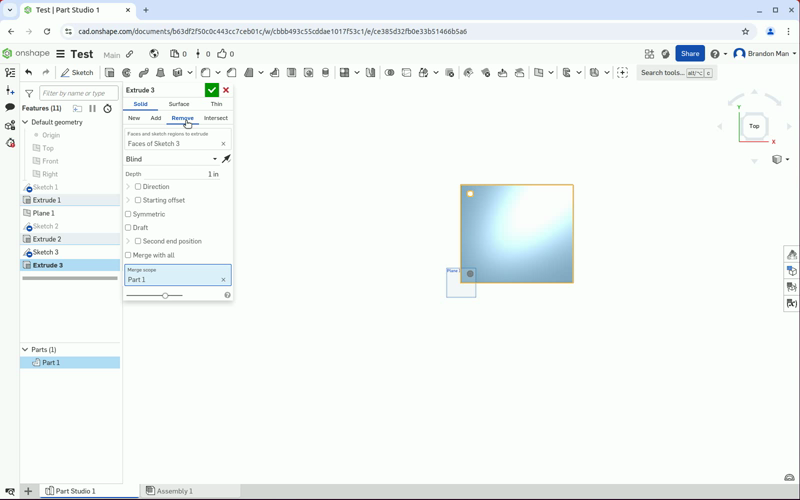
key(tab, 4)
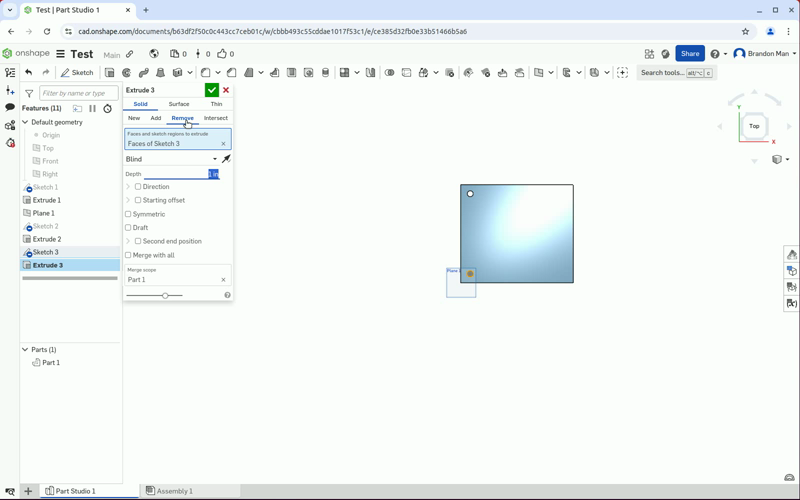
text(12.998)
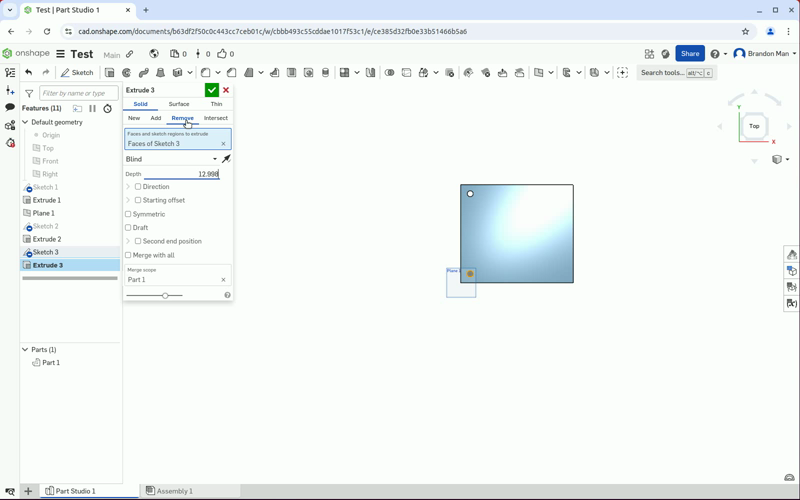
key(tab, 6)
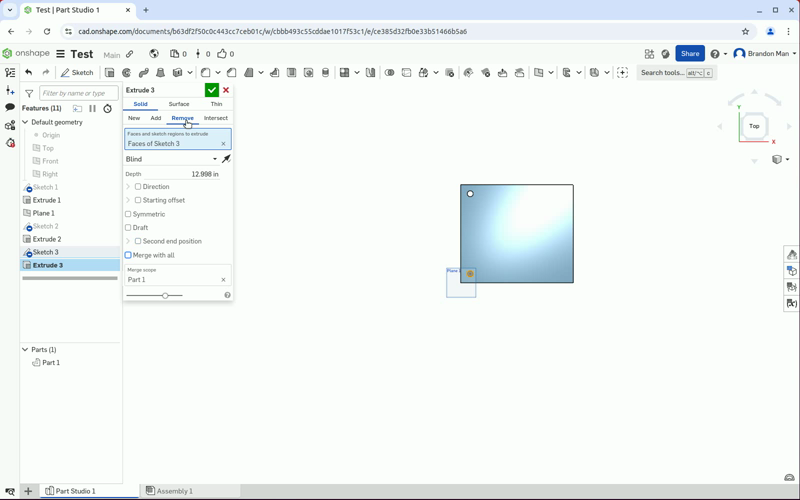
key(space)
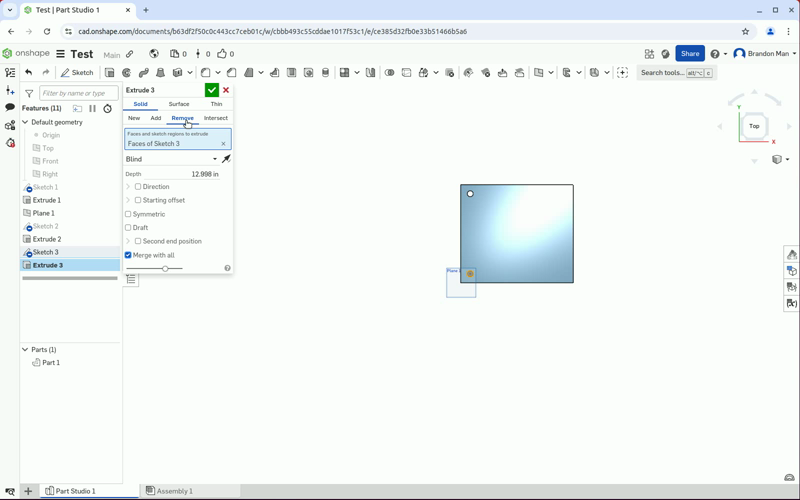
key(enter)
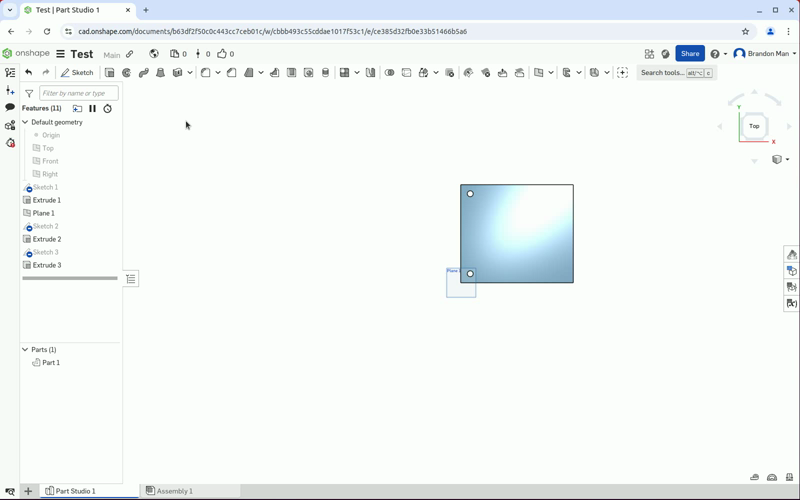
key(shift+h)
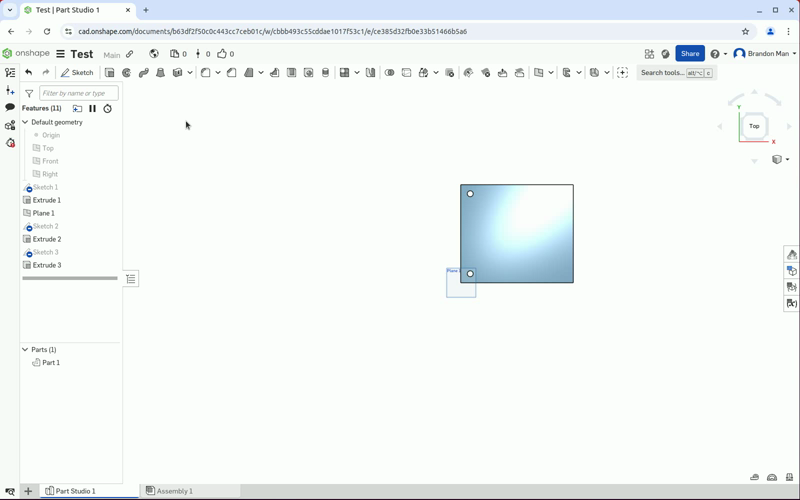
key(shift+h)
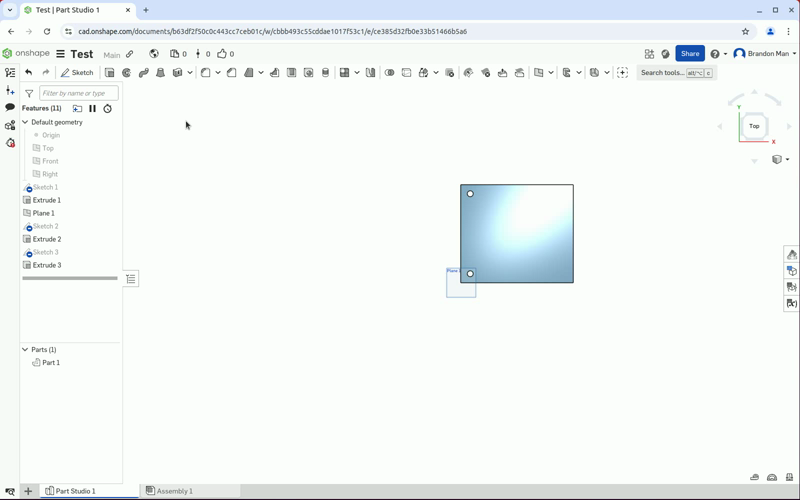
mouse_move(73, 189)
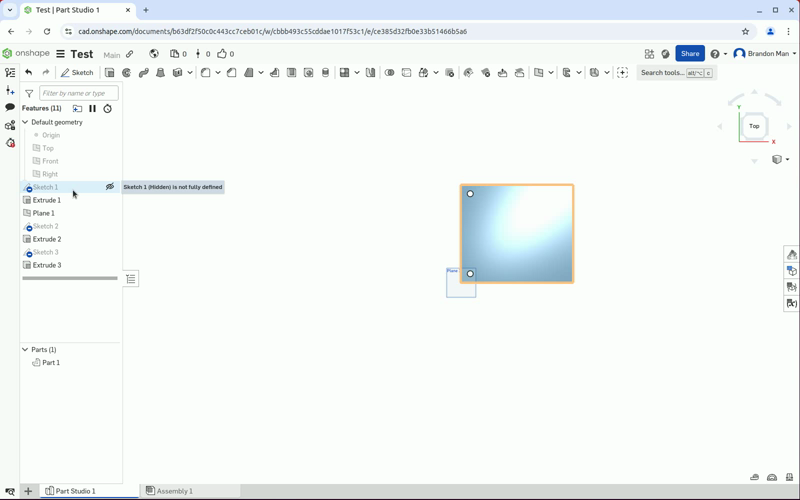
click(73, 189)
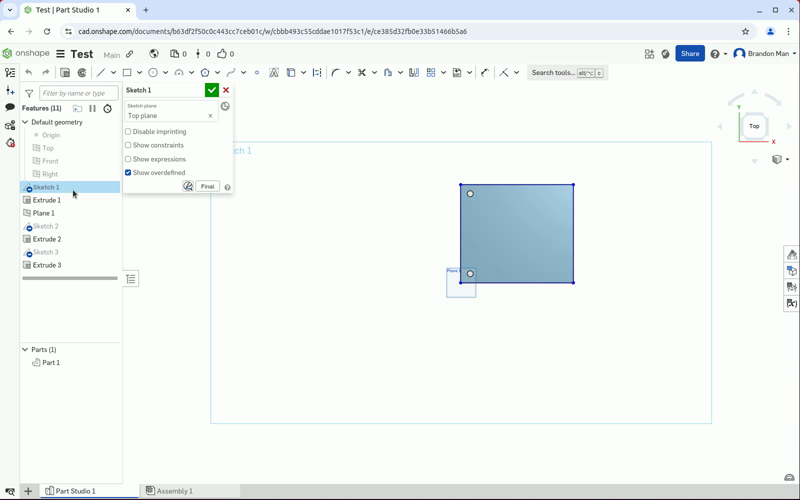
mouse_move(229, 92)
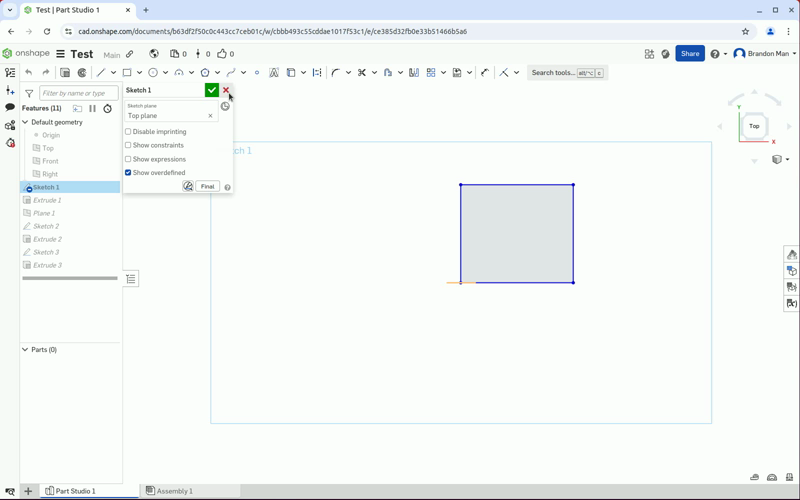
click(229, 92)
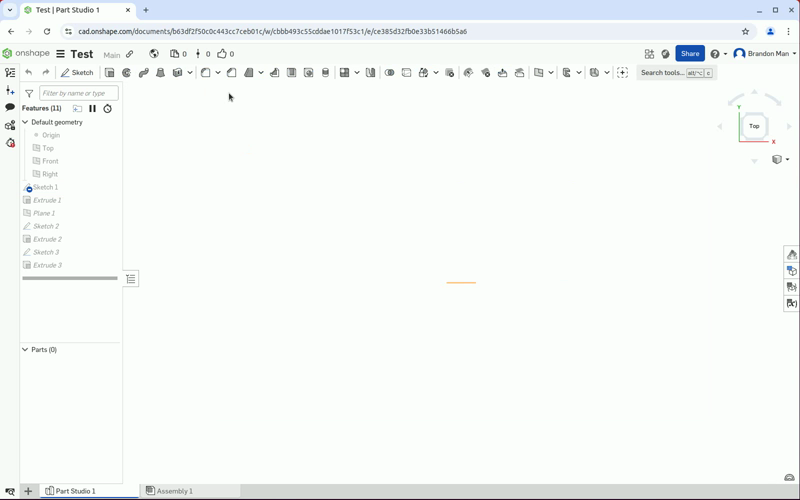
key(shift+s)
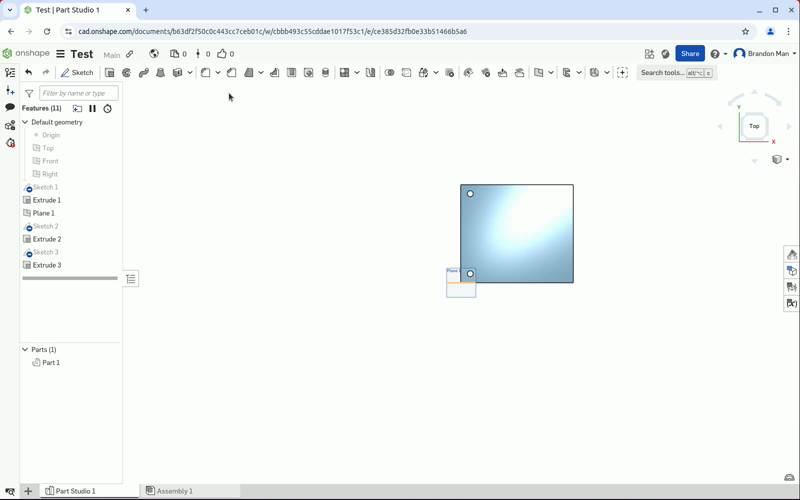
mouse_move(73, 215)
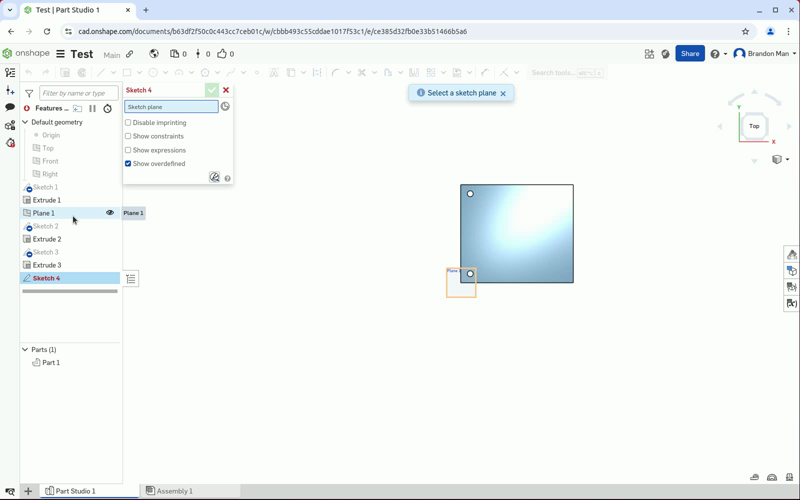
click(73, 215)
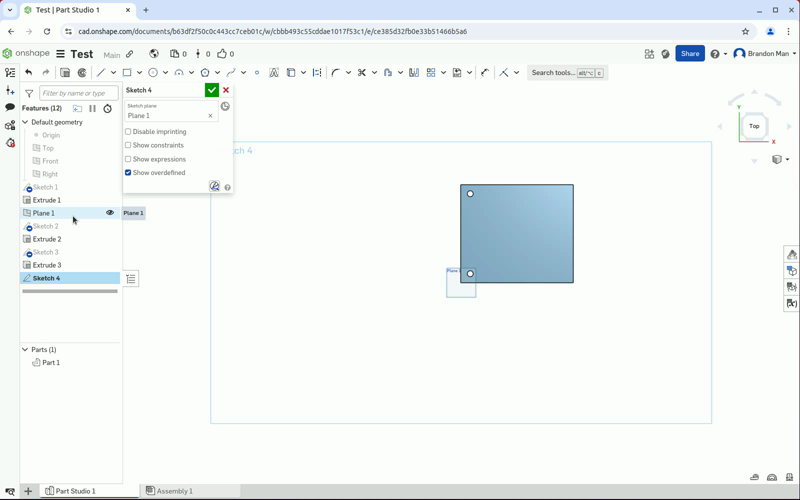
mouse_move(73, 352)
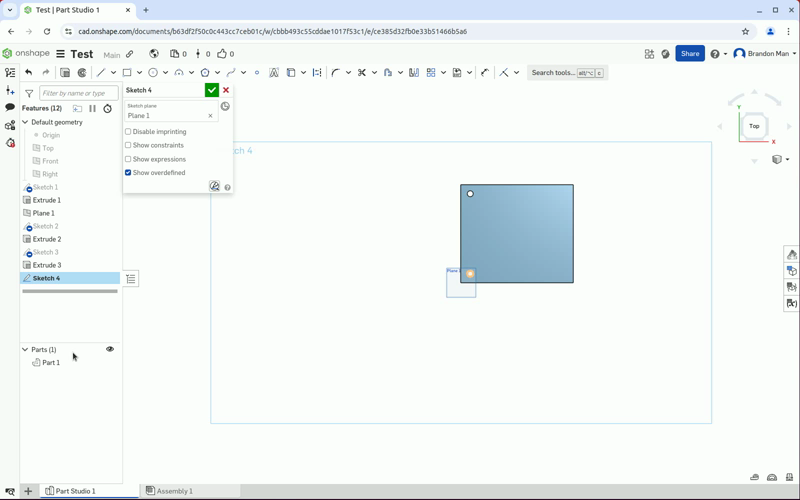
key(y)
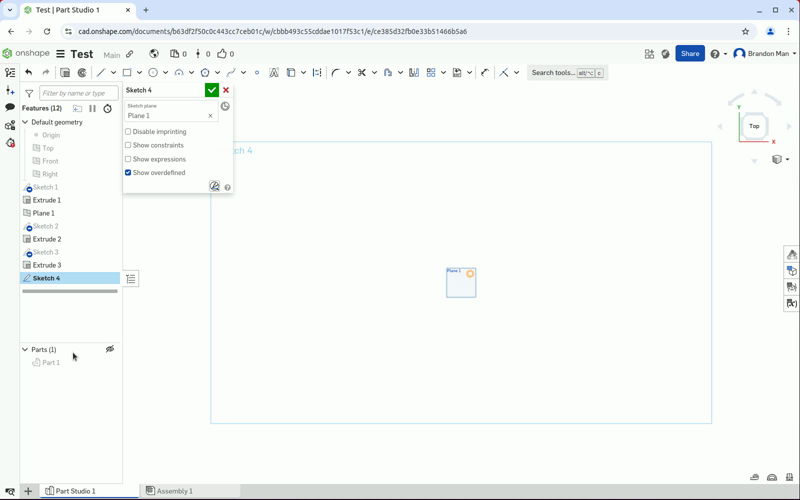
key(c)
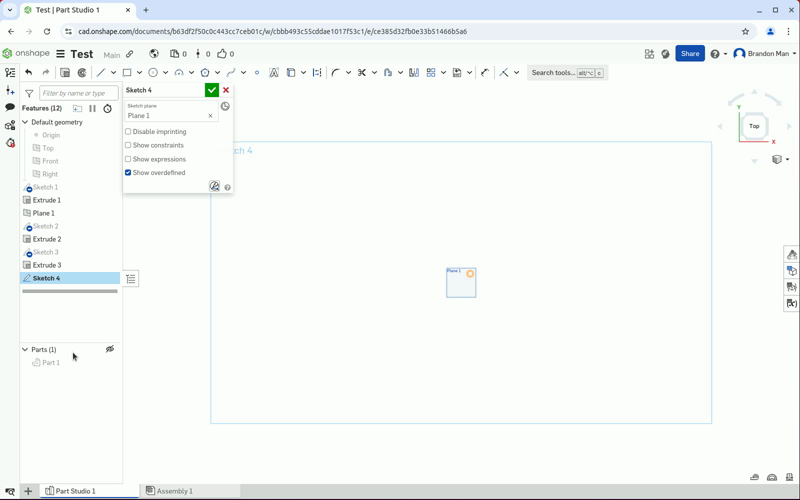
key_down(shift)
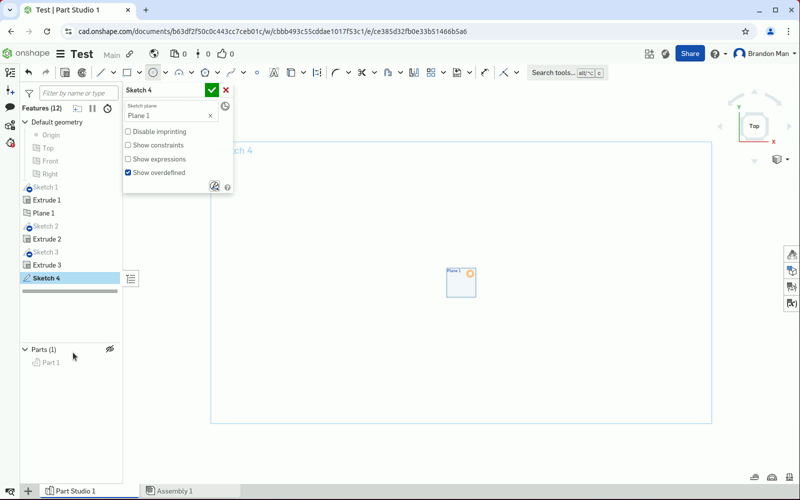
mouse_move(551, 273)
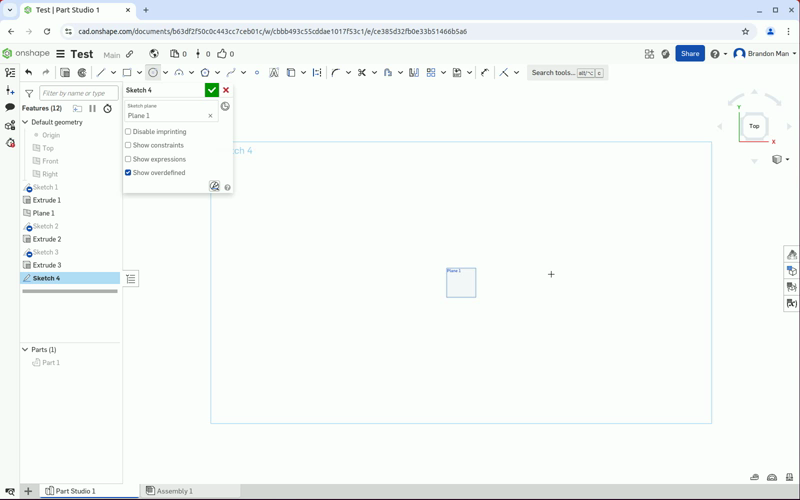
click(551, 273)
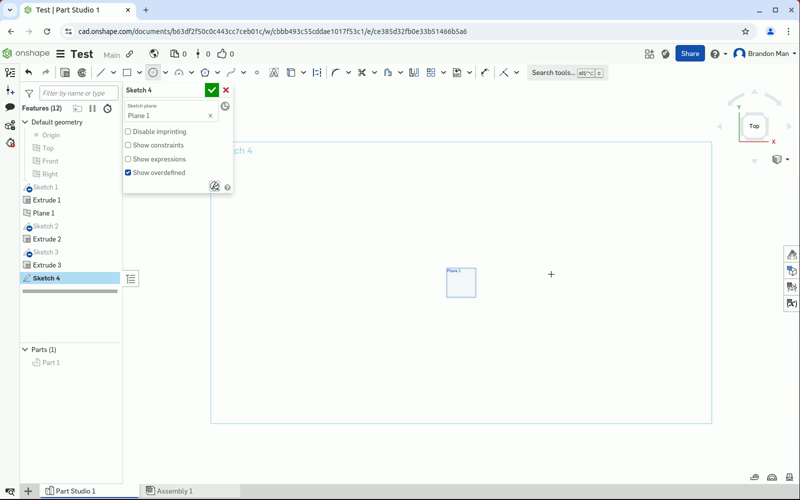
key_up(shift)
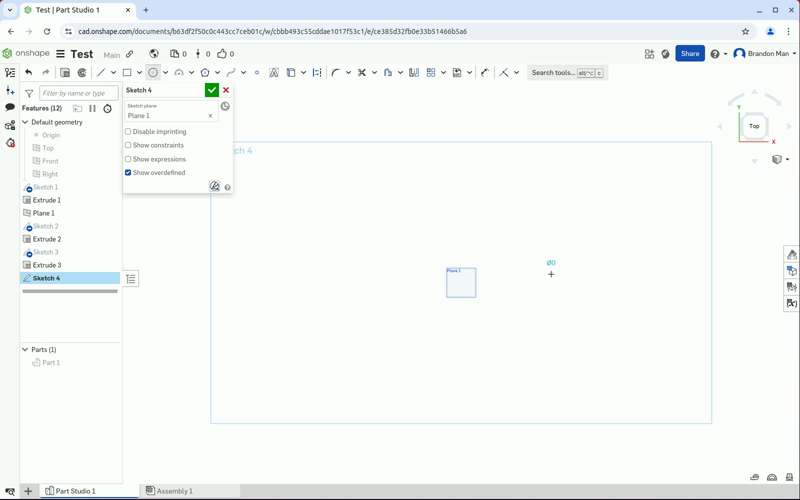
mouse_move(554, 273)
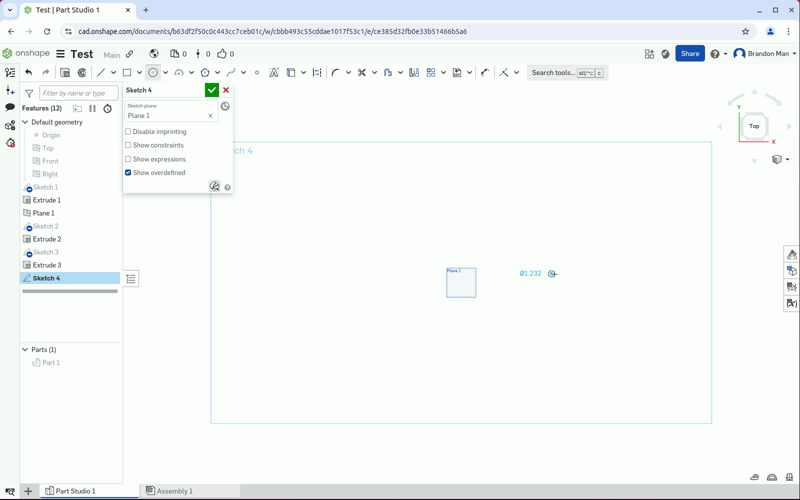
click(554, 273)
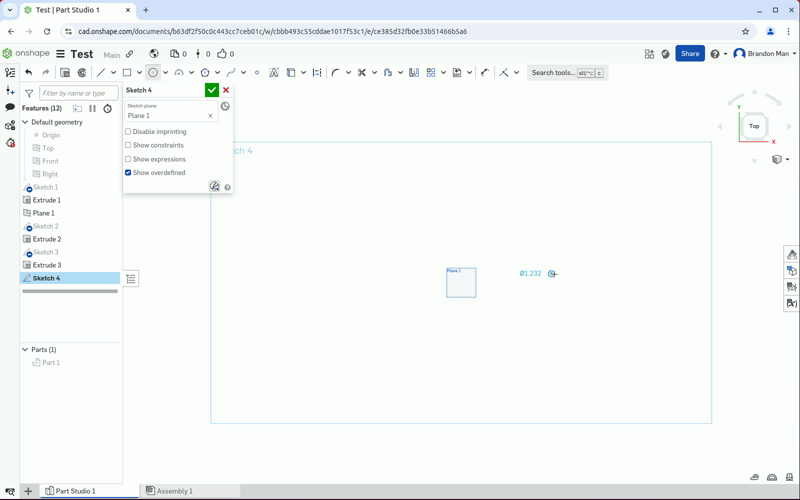
key(esc)
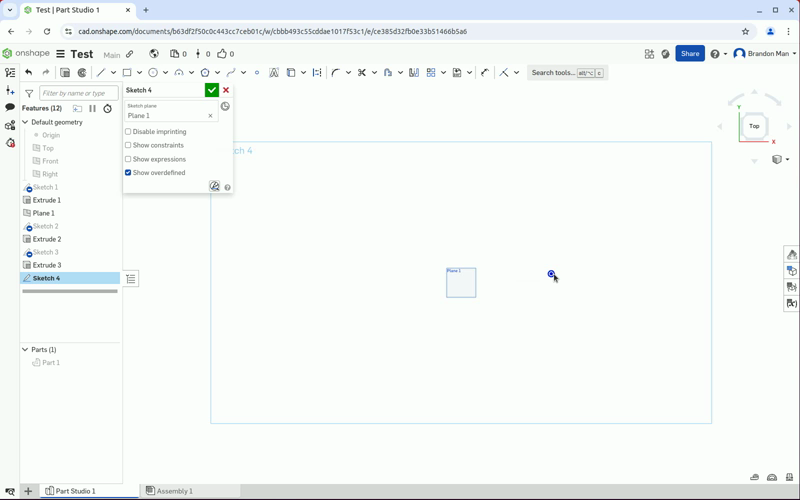
mouse_move(552, 275)
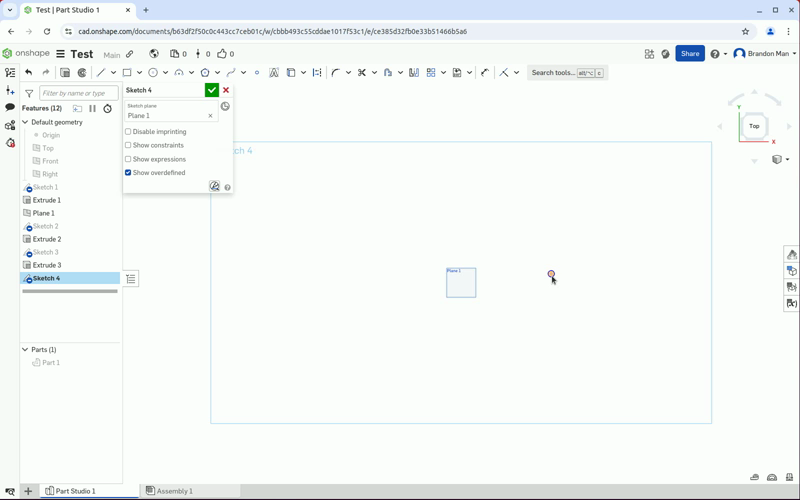
scroll(6)
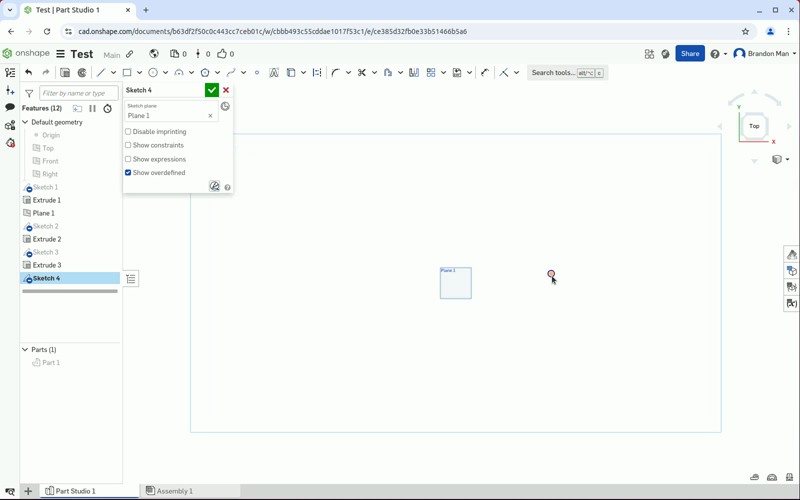
scroll(6)
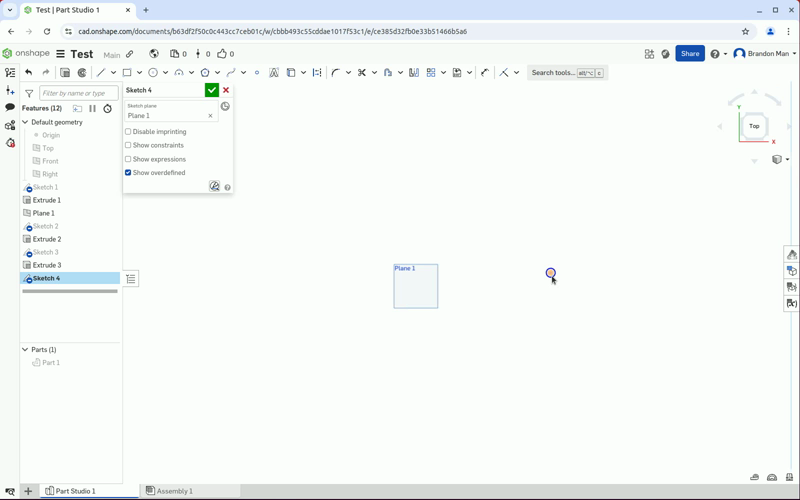
scroll(6)
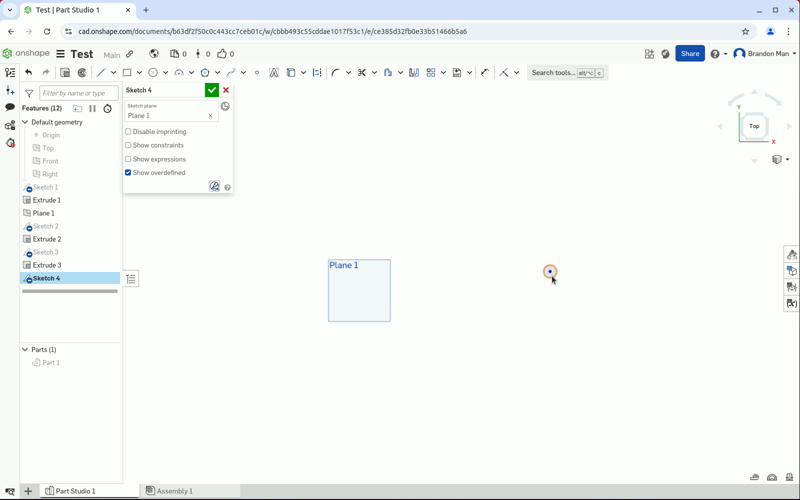
scroll(6)
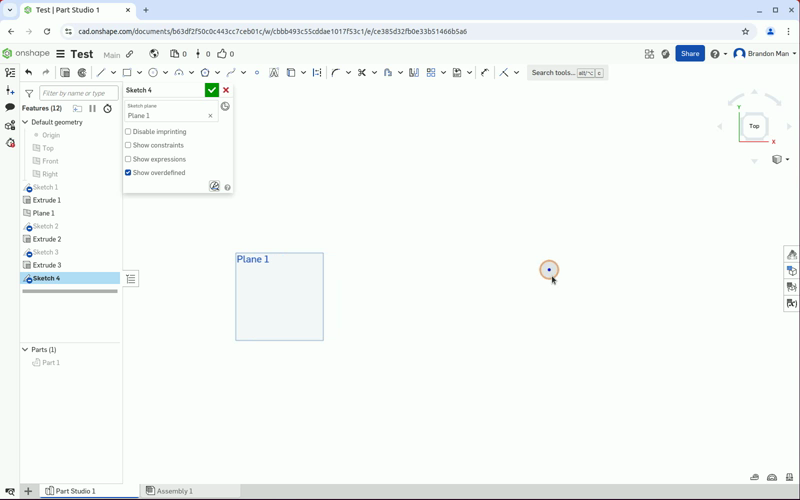
scroll(6)
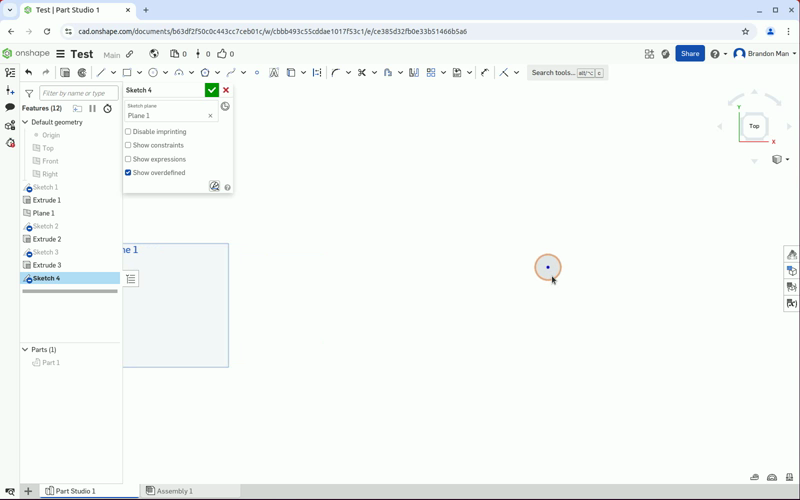
scroll(6)
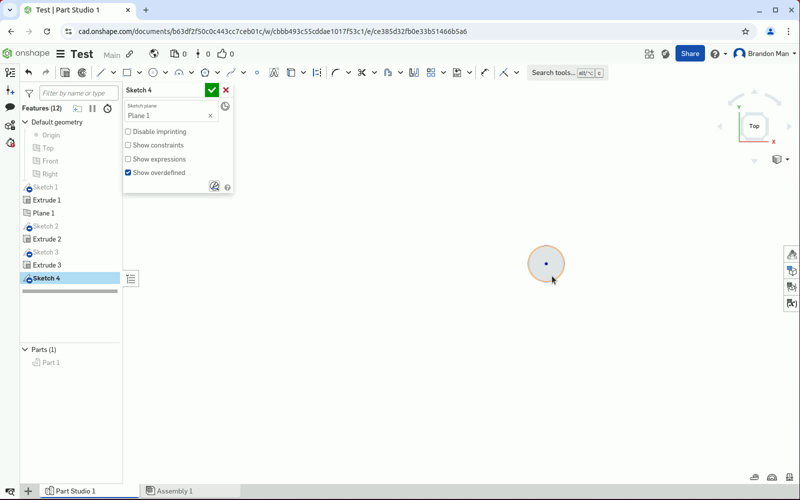
scroll(6)
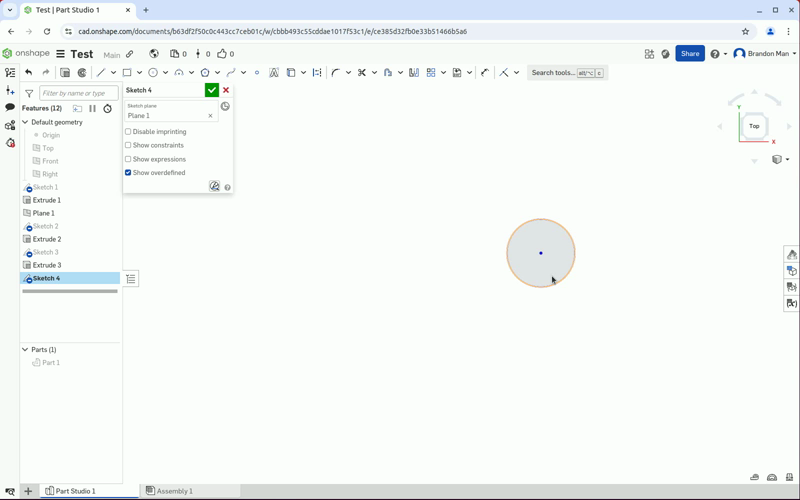
click(552, 275)
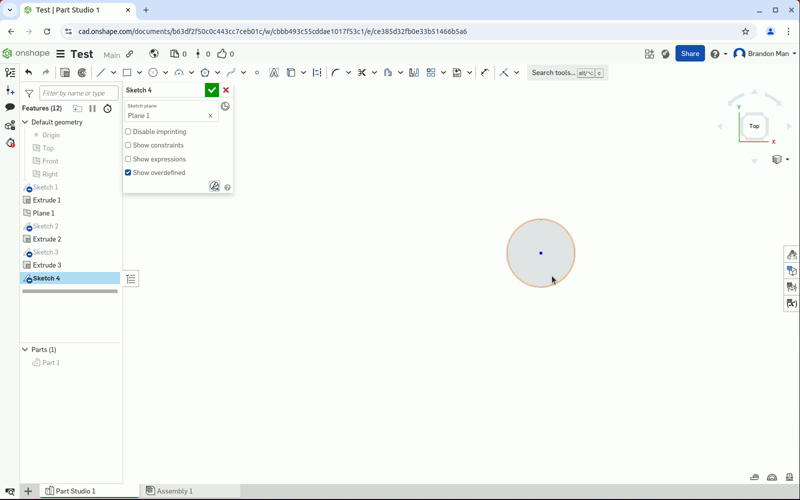
scroll(-6)
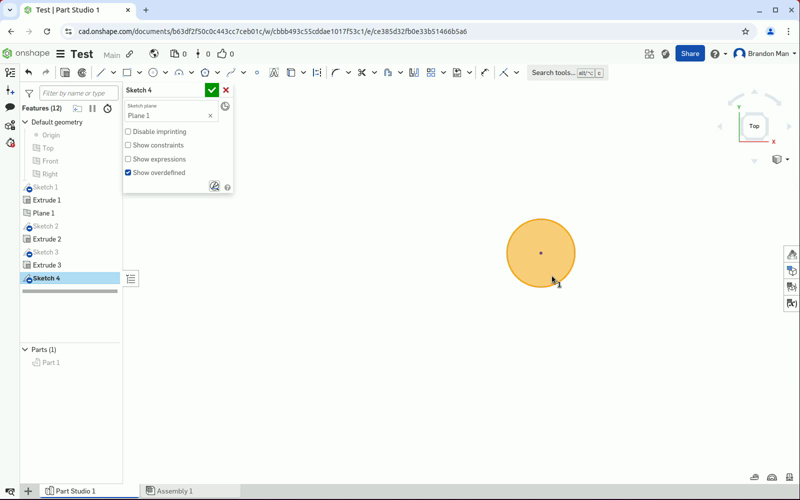
scroll(-6)
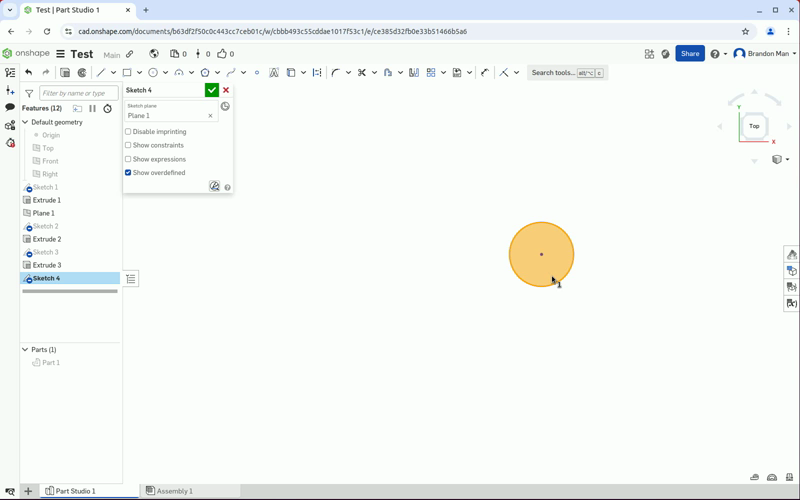
scroll(-6)
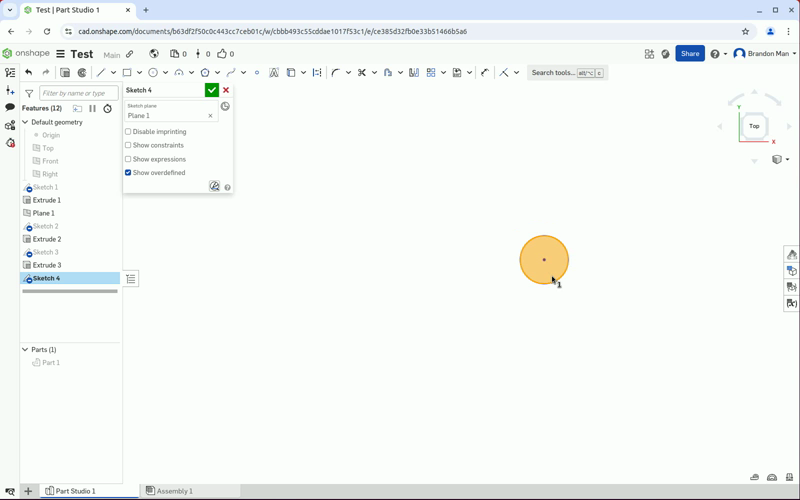
scroll(-6)
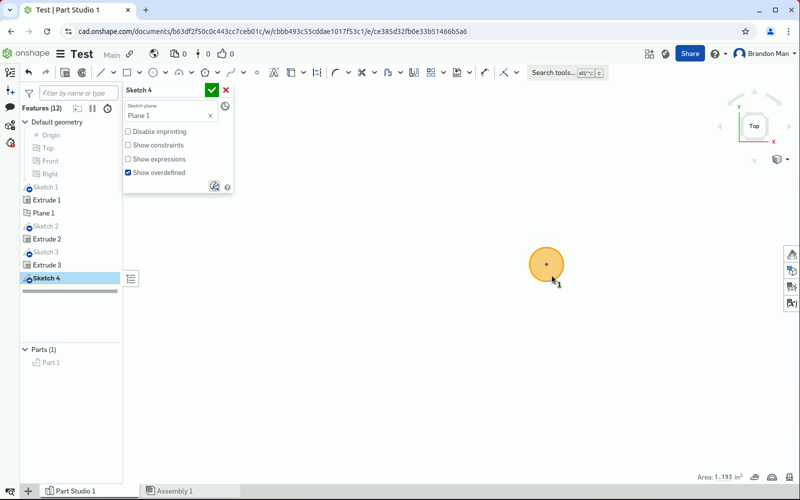
scroll(-6)
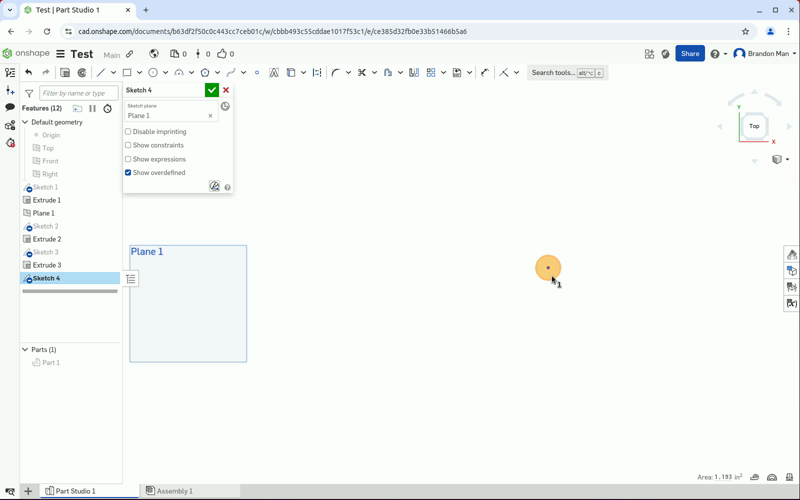
scroll(-6)
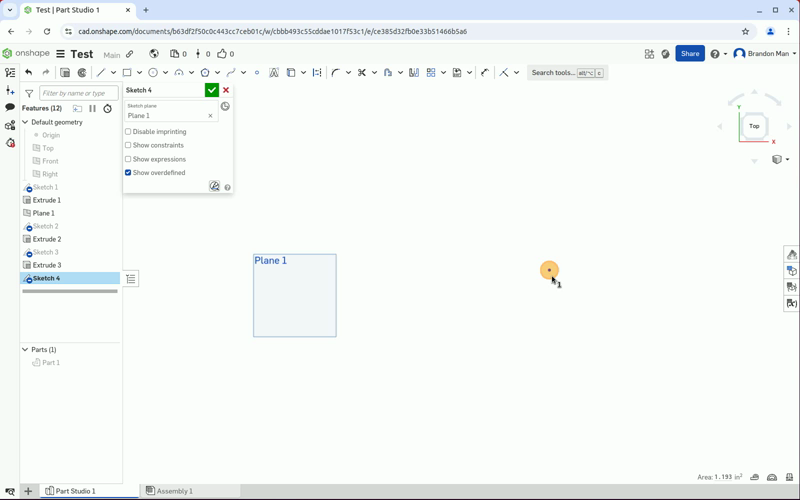
scroll(-6)
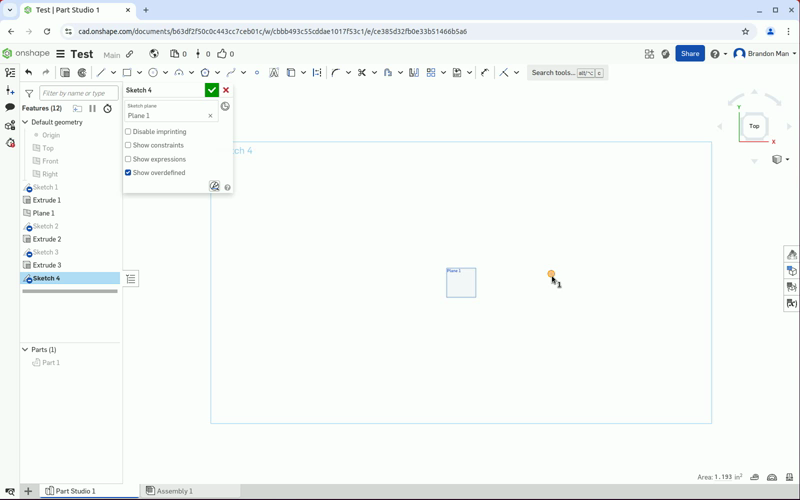
mouse_move(73, 352)
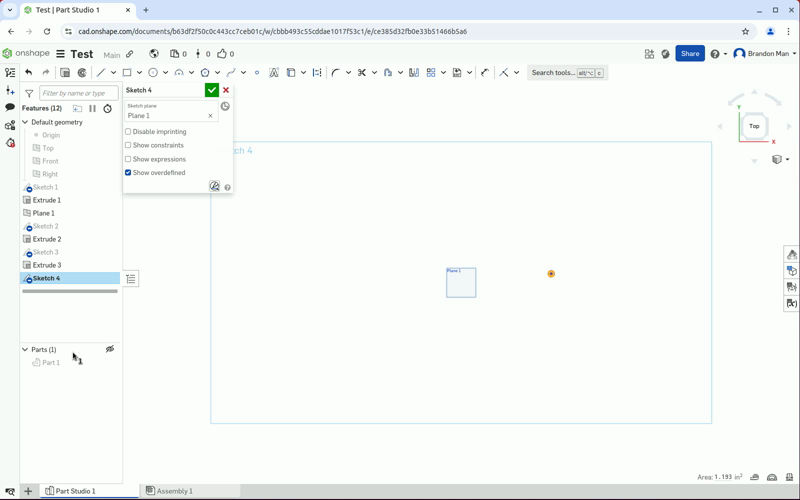
key(shift+y)
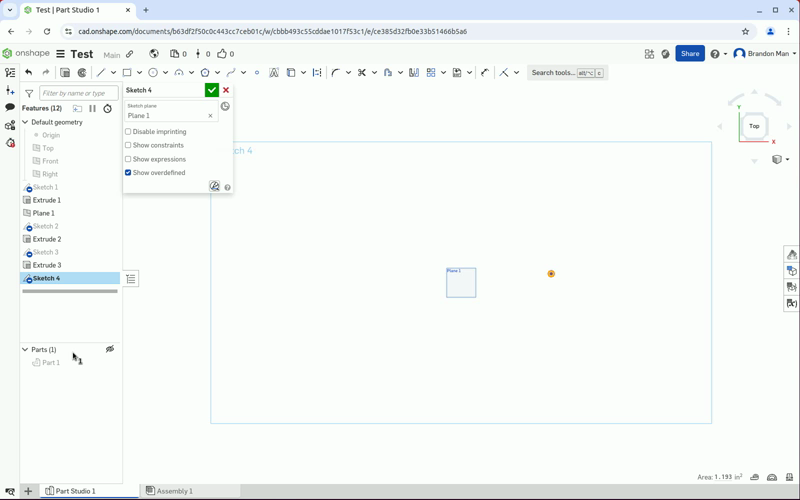
key(shift+e)
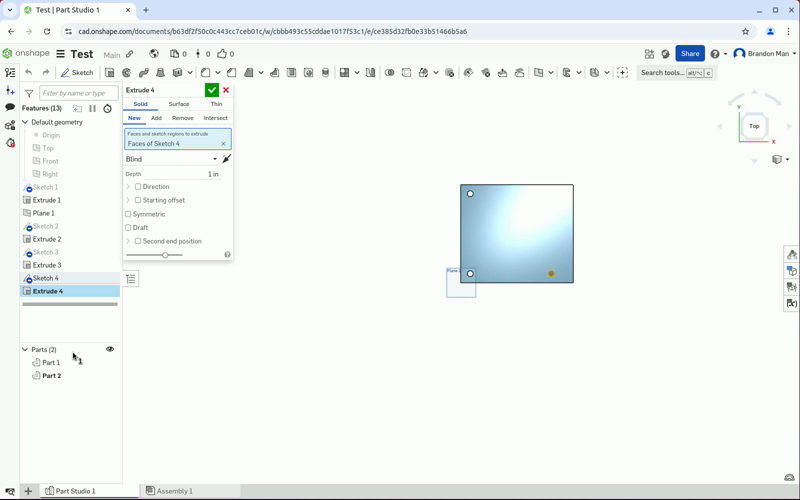
mouse_move(143, 106)
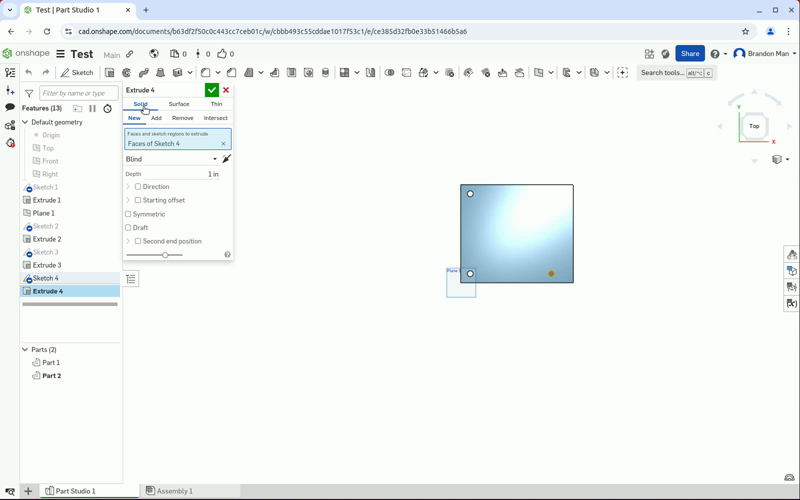
click(143, 106)
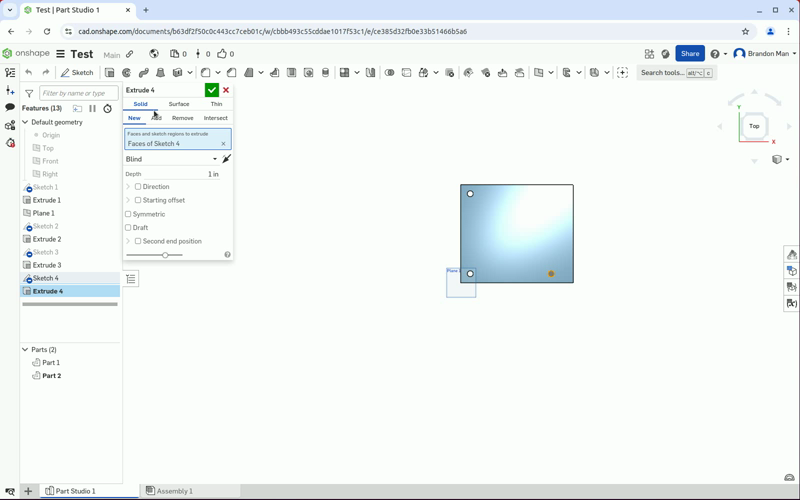
mouse_move(186, 120)
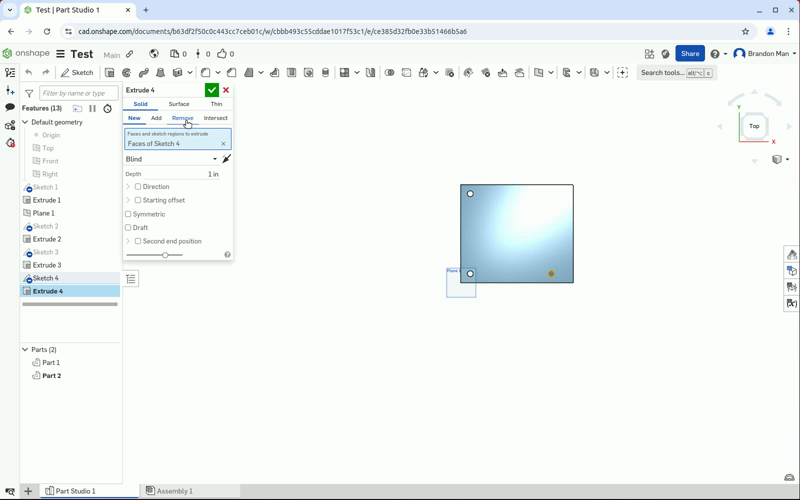
click(186, 120)
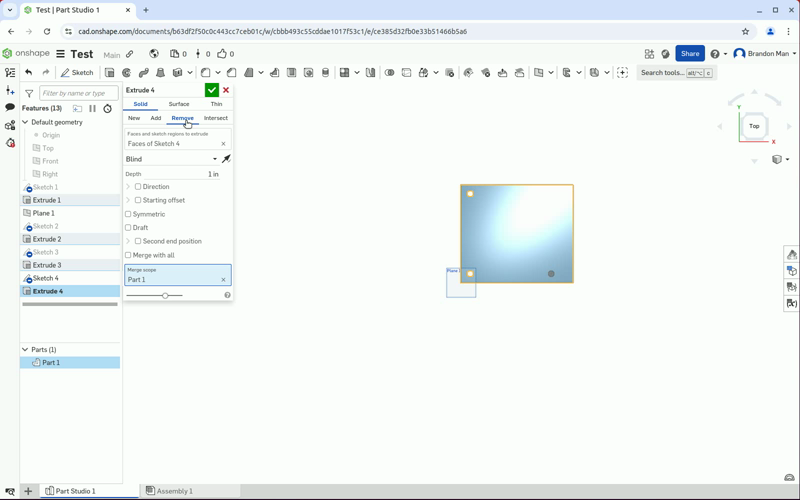
key(tab, 4)
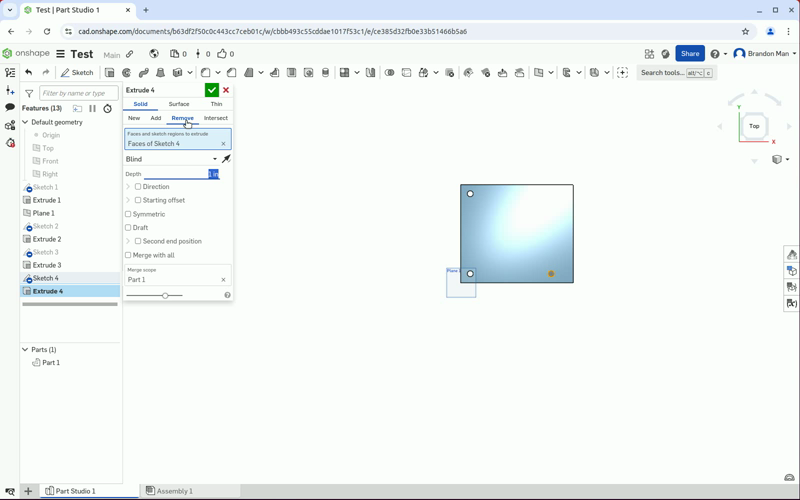
text(12.998)
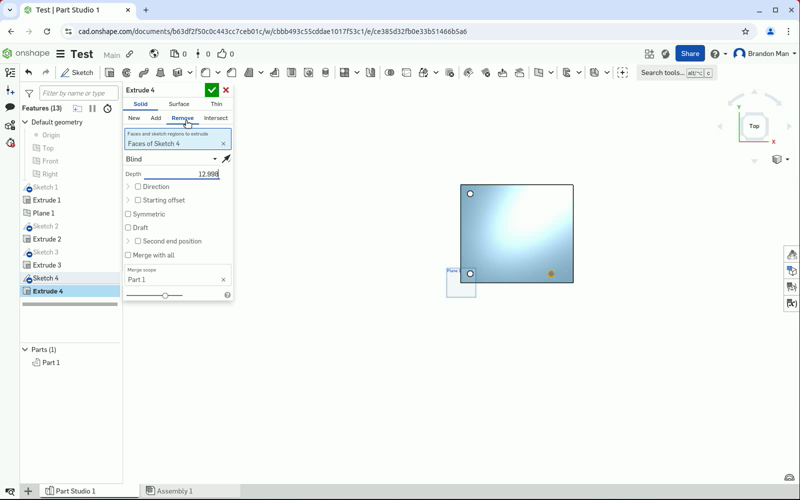
key(tab, 6)
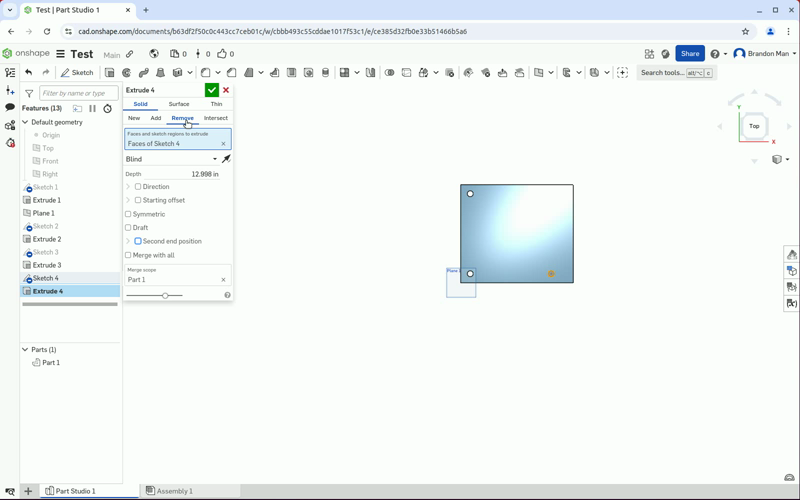
key(space)
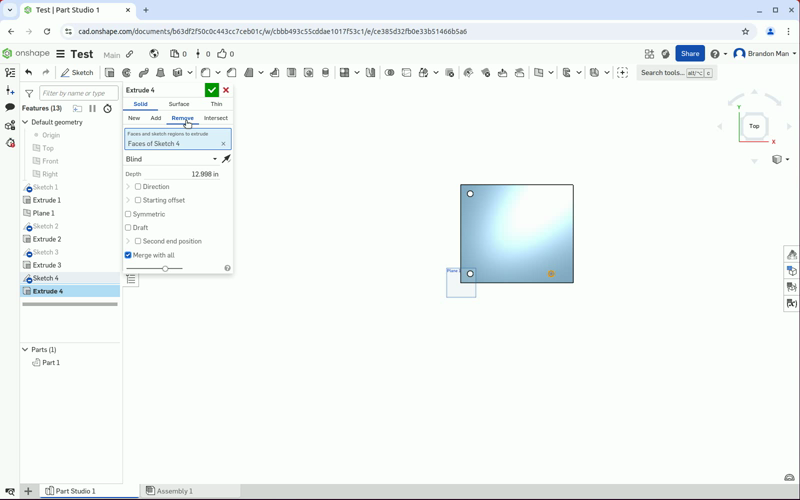
key(enter)
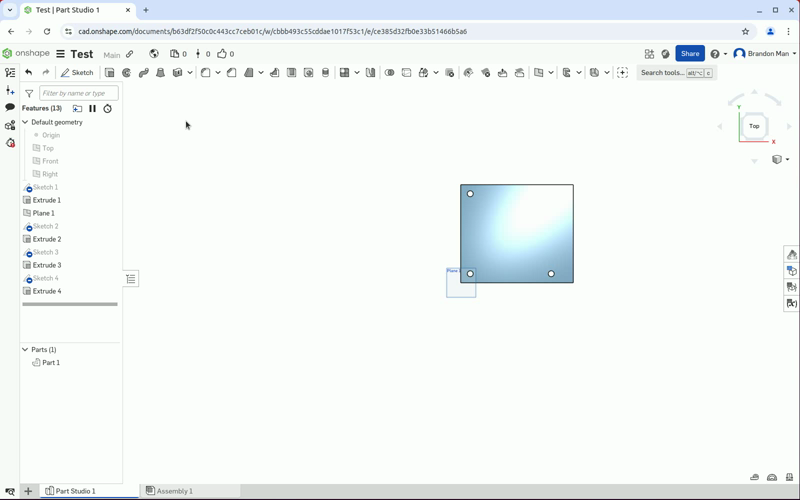
key(shift+h)
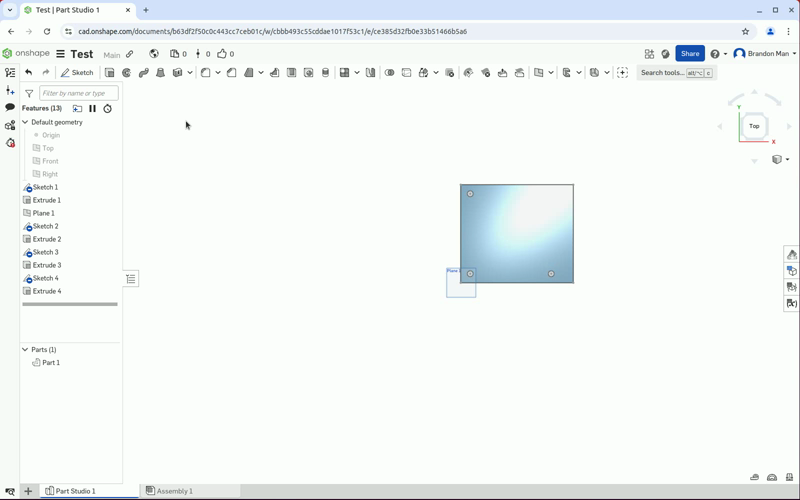
key(shift+h)
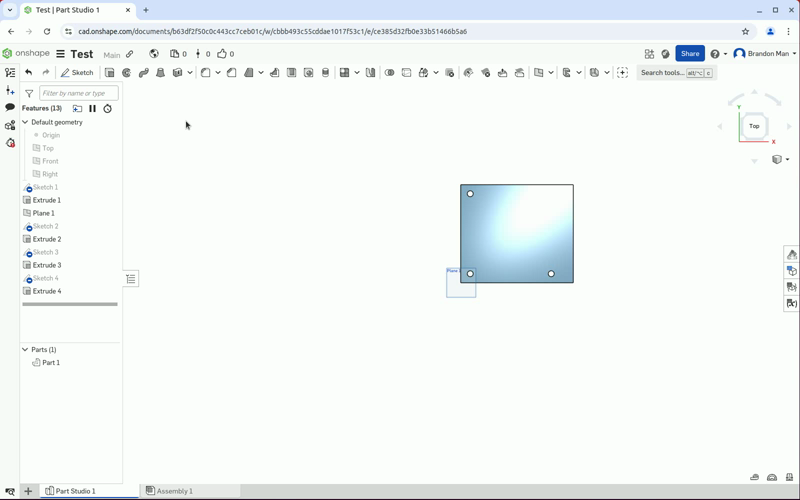
mouse_move(73, 189)
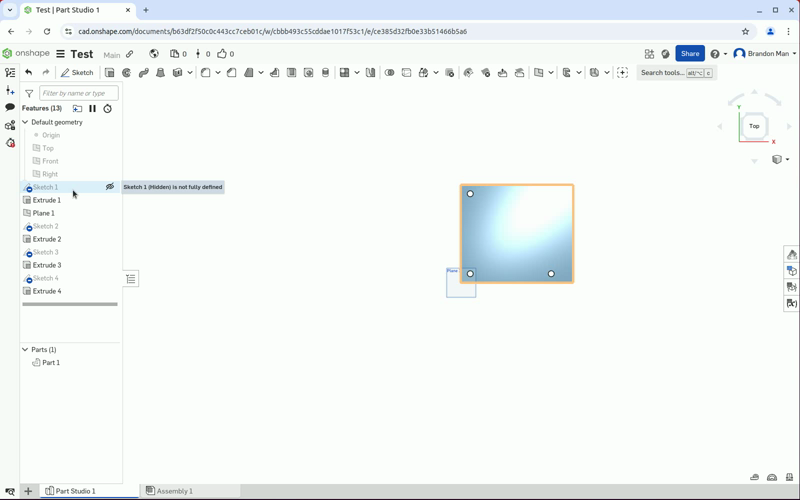
click(73, 189)
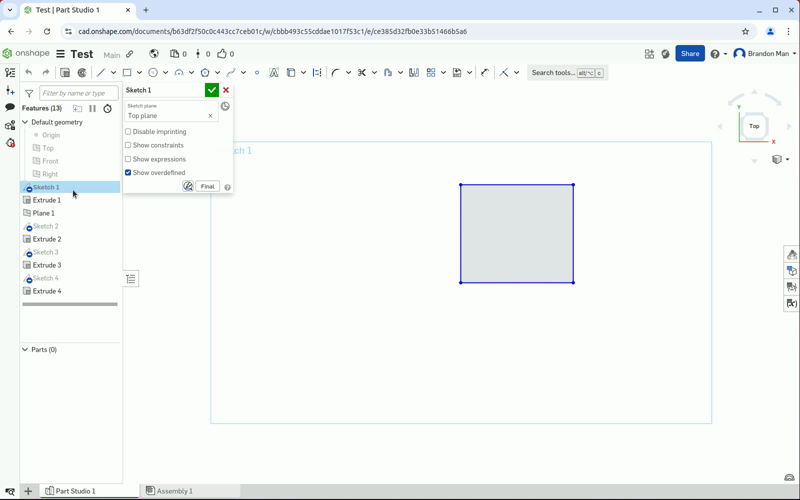
mouse_move(229, 92)
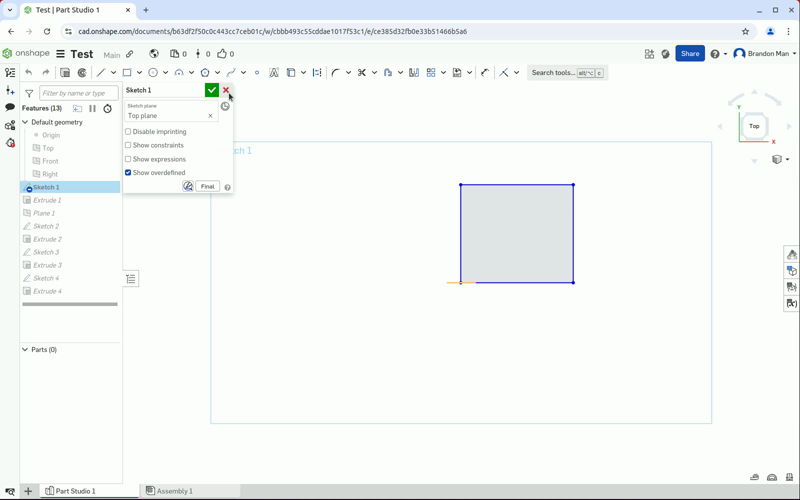
click(229, 92)
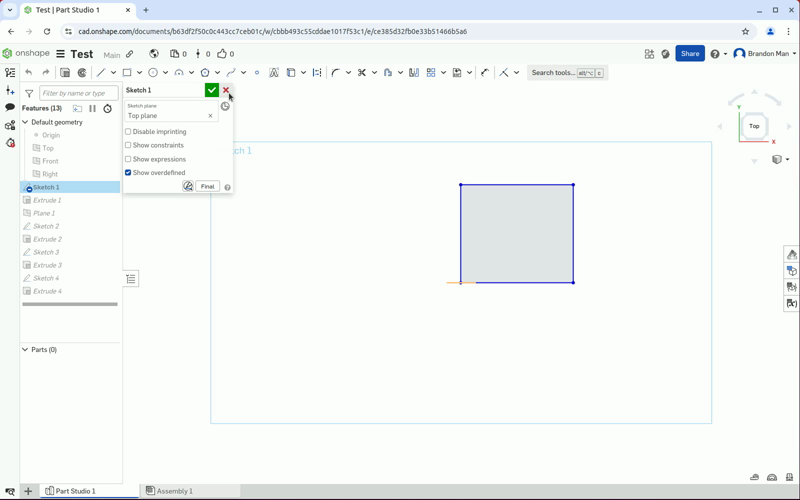
key(shift+s)
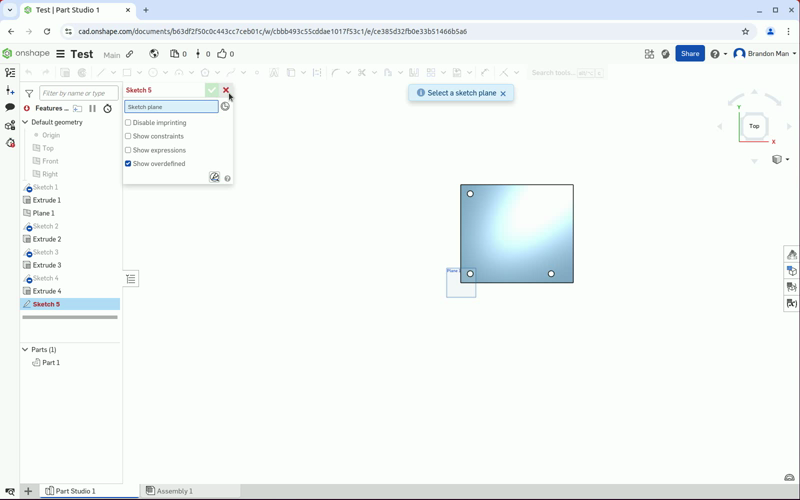
mouse_move(73, 215)
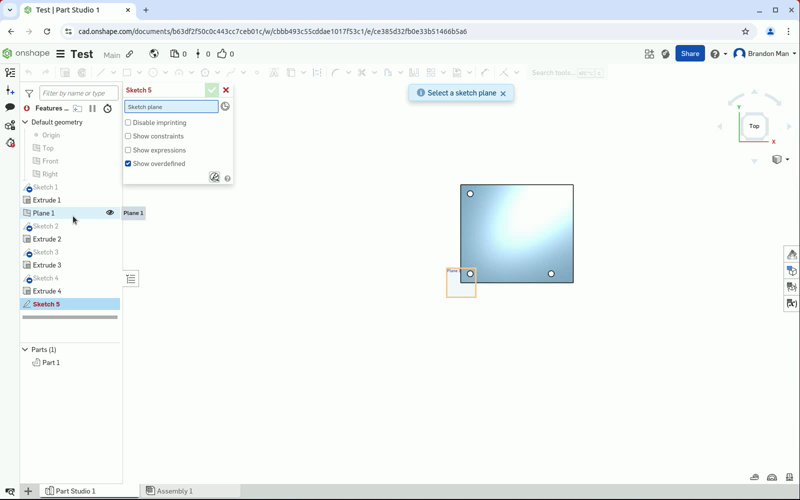
click(73, 215)
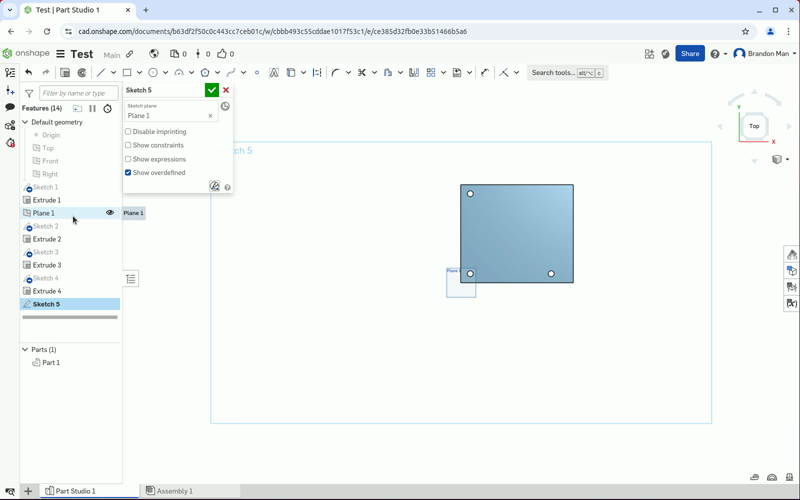
mouse_move(73, 352)
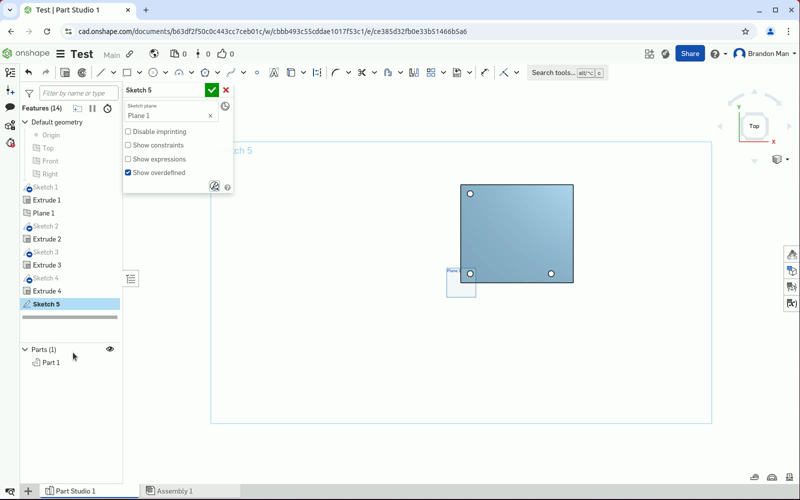
key(y)
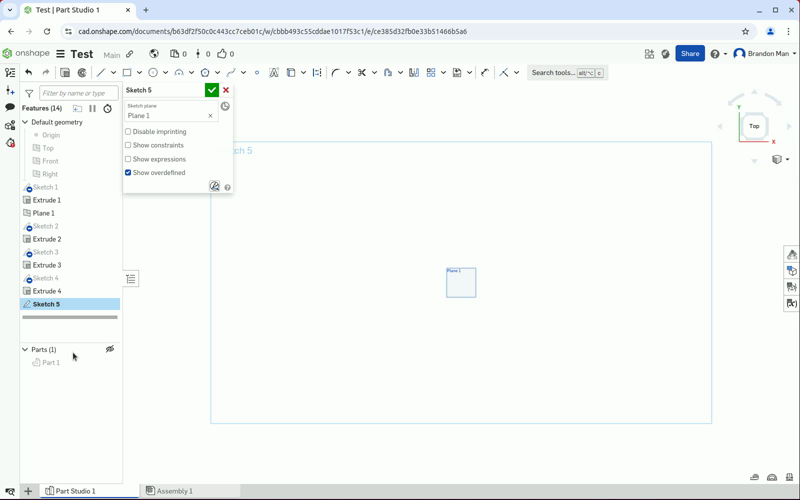
key(c)
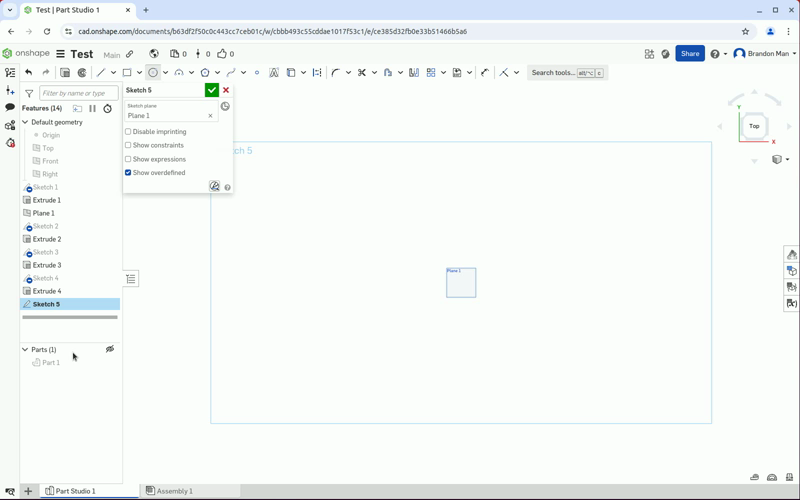
key_down(shift)
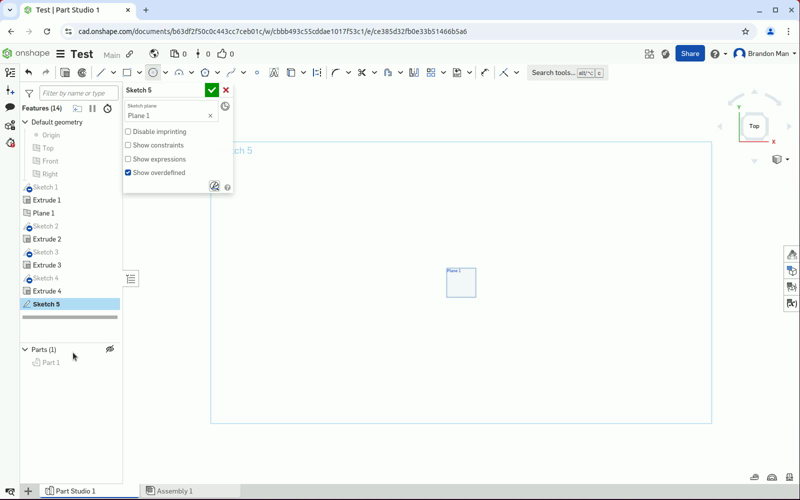
mouse_move(551, 193)
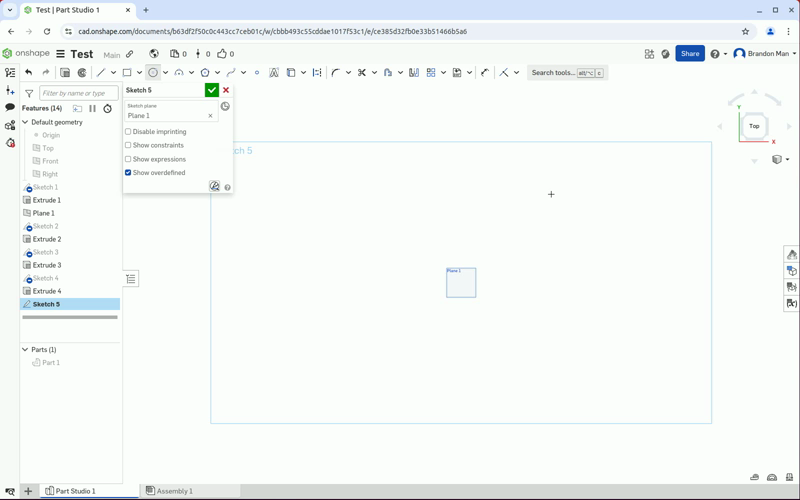
click(551, 193)
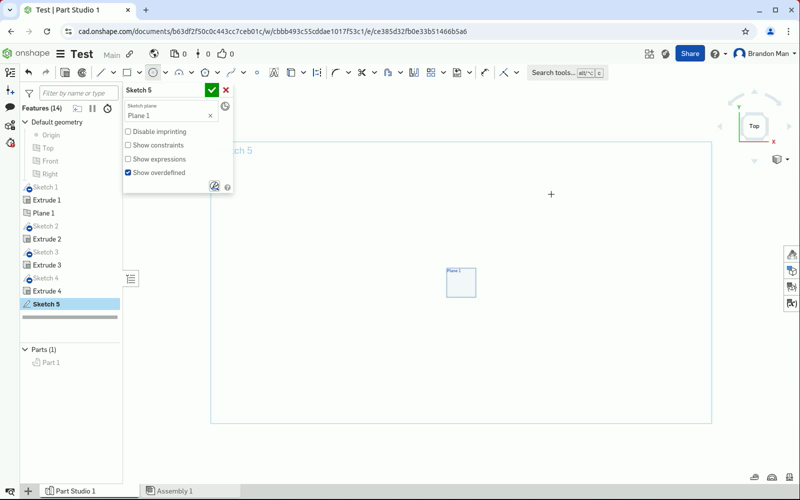
key_up(shift)
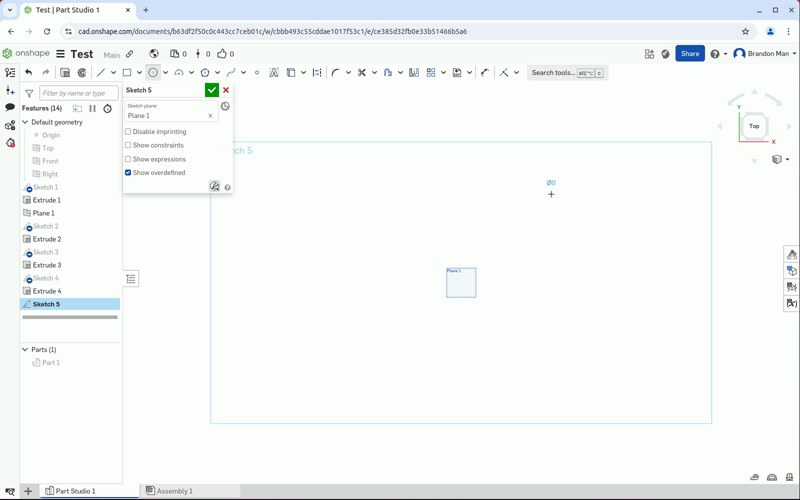
mouse_move(554, 193)
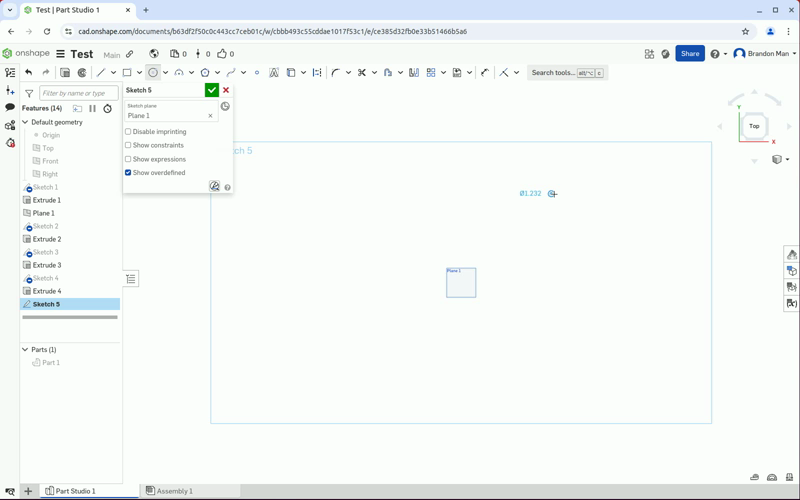
click(554, 193)
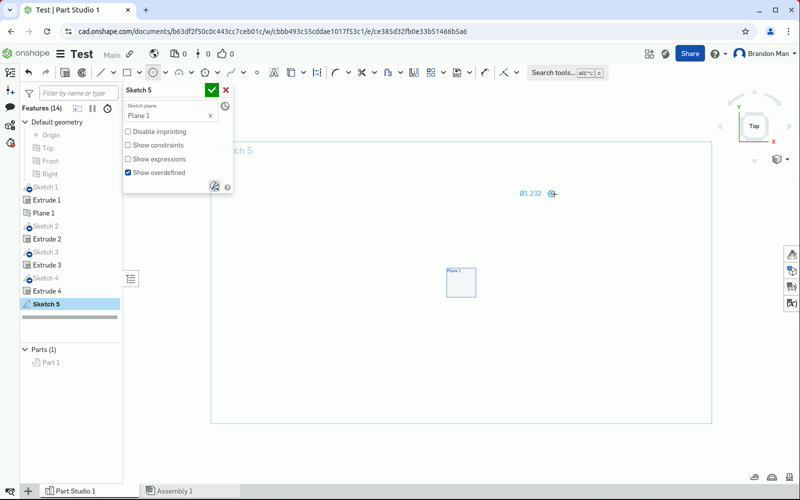
key(esc)
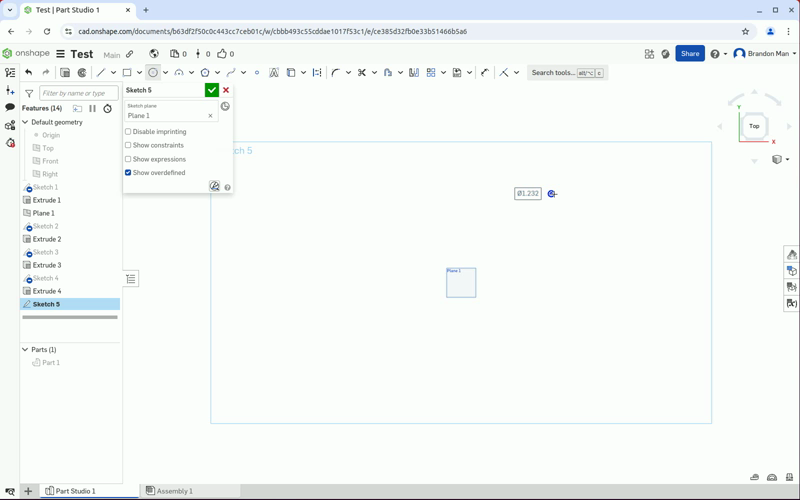
mouse_move(551, 193)
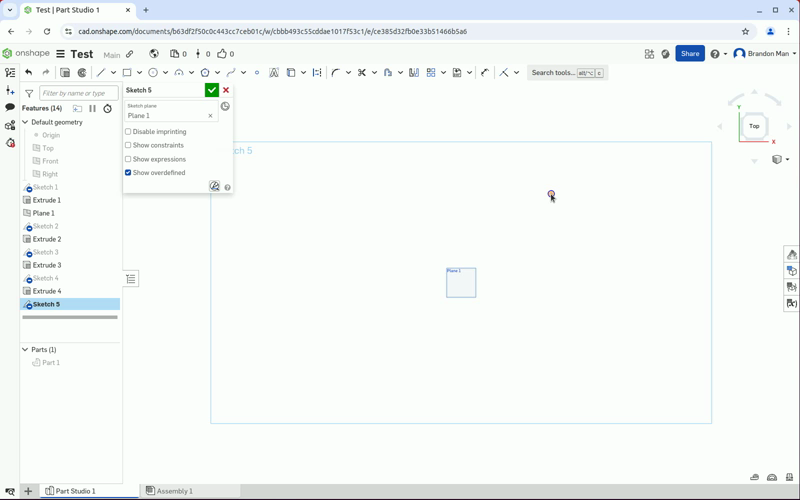
scroll(6)
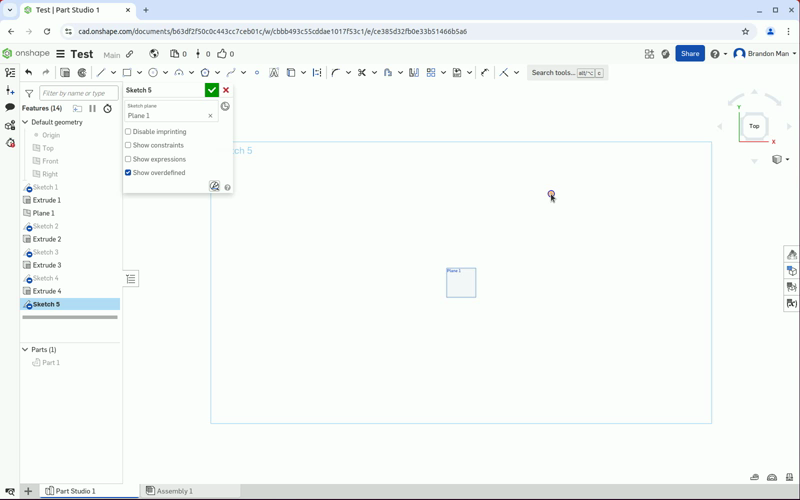
scroll(6)
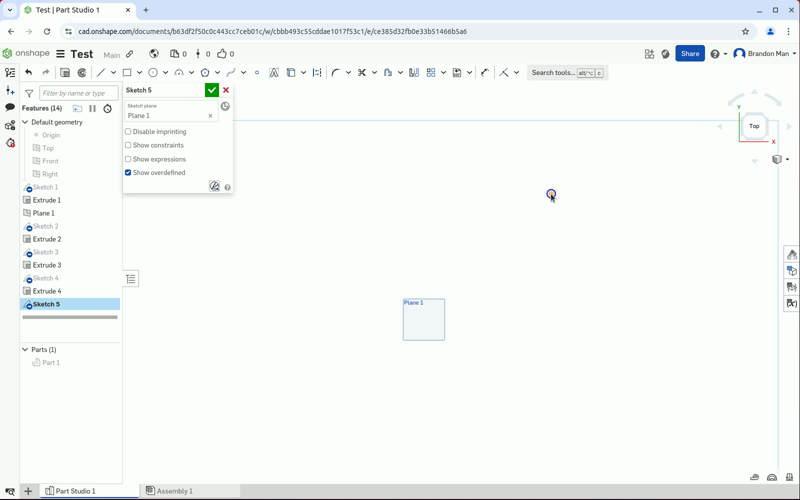
scroll(6)
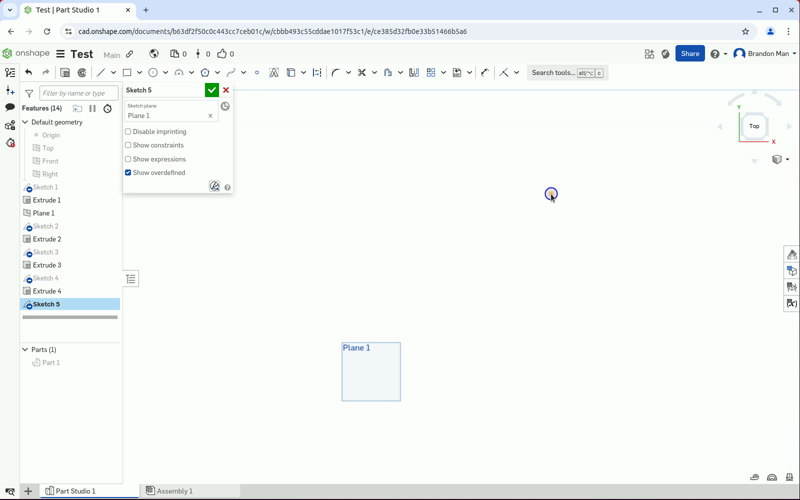
scroll(6)
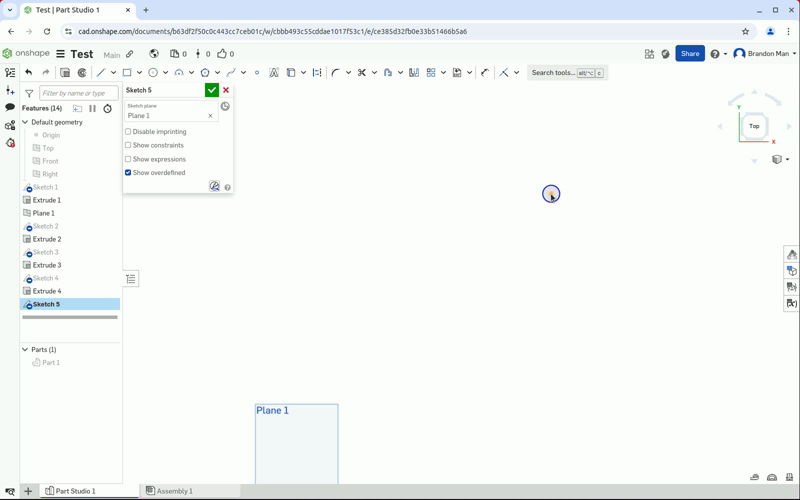
scroll(6)
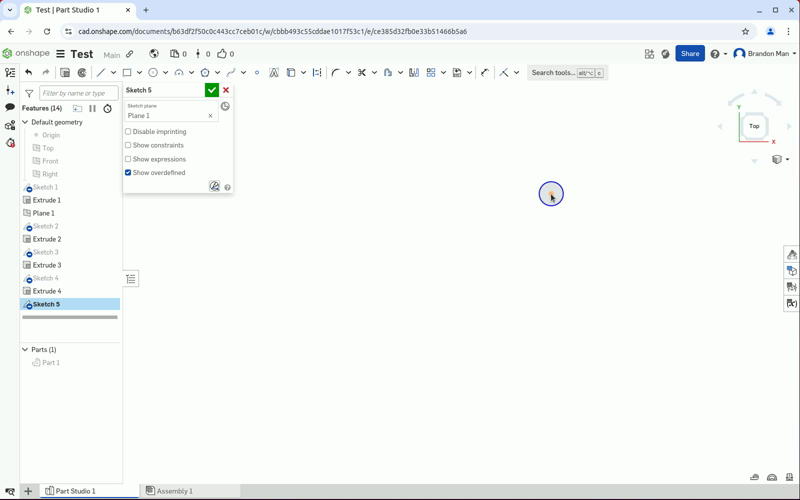
scroll(6)
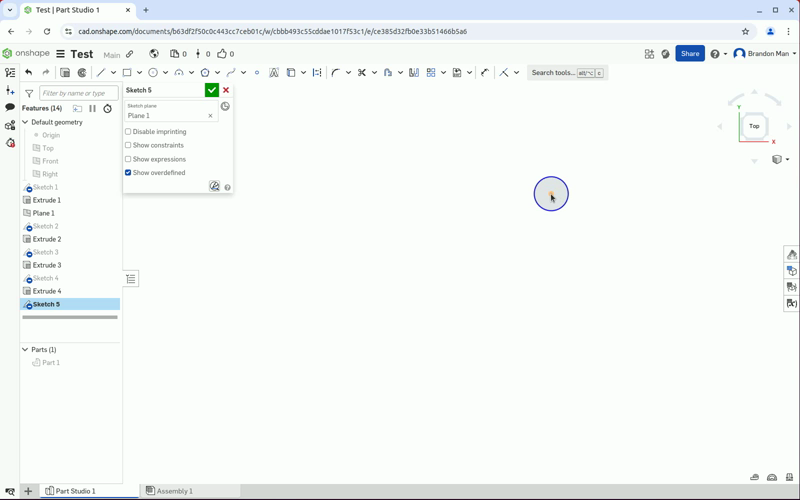
scroll(6)
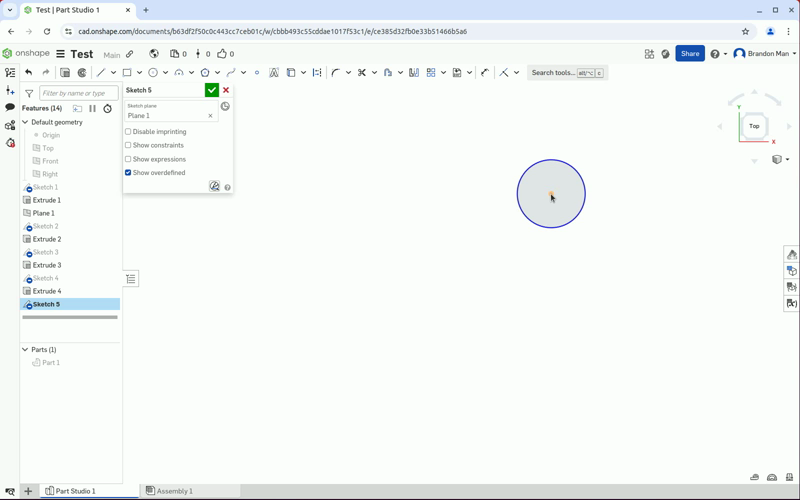
click(551, 193)
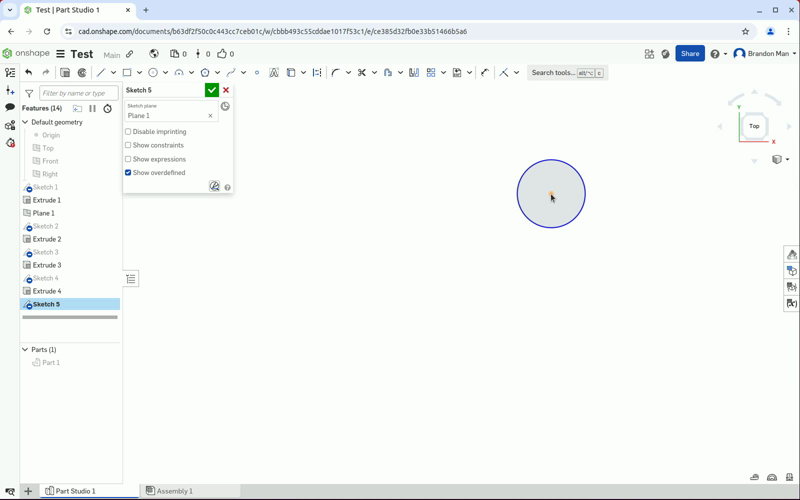
scroll(-6)
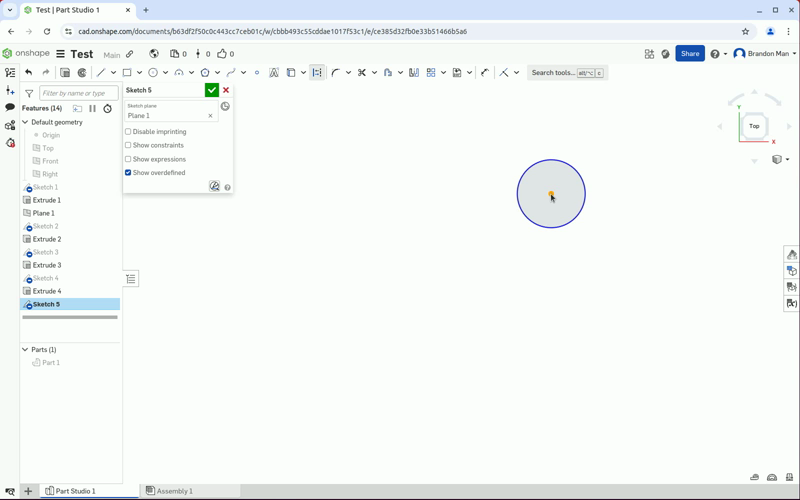
scroll(-6)
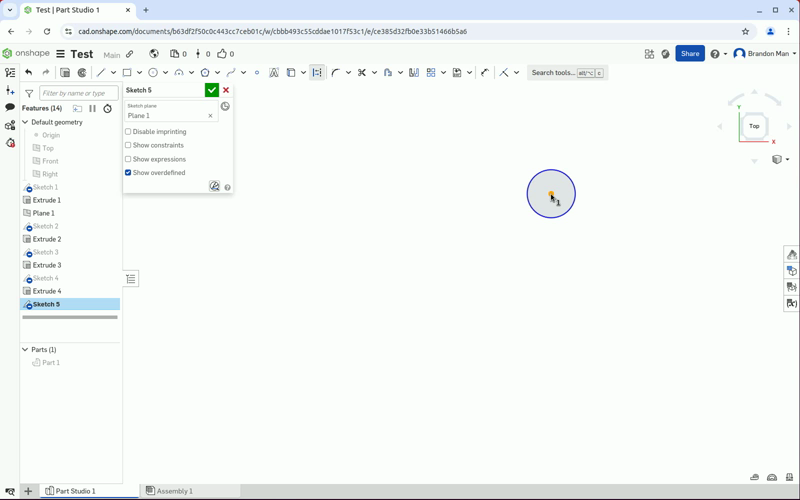
scroll(-6)
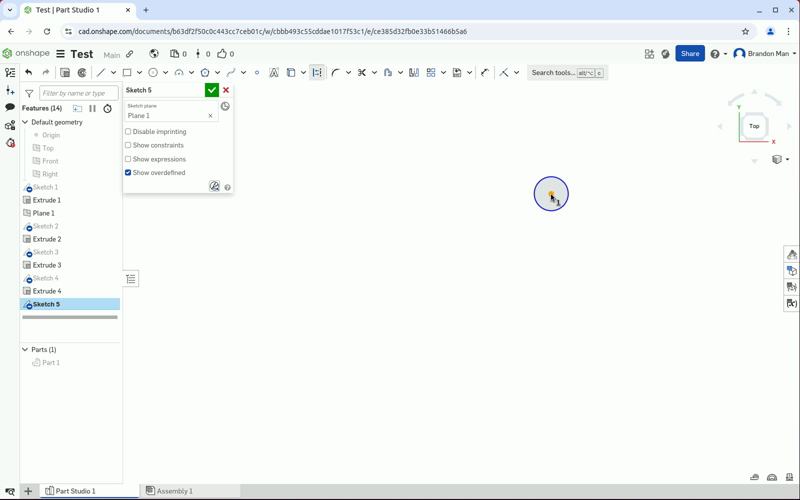
scroll(-6)
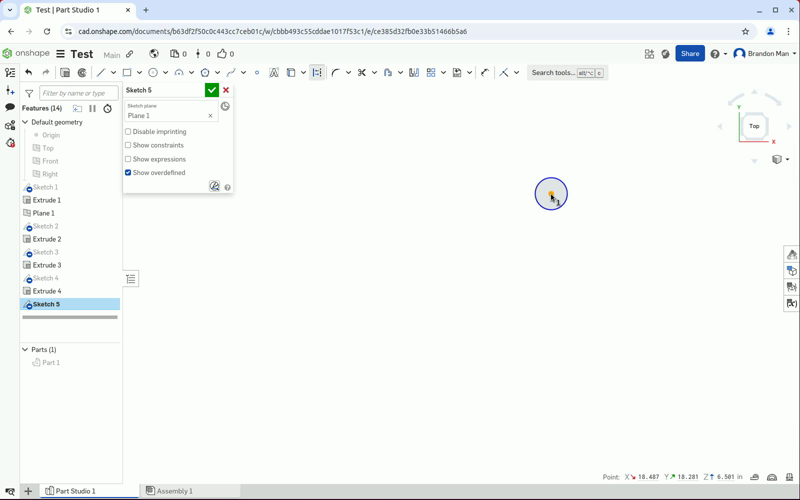
scroll(-6)
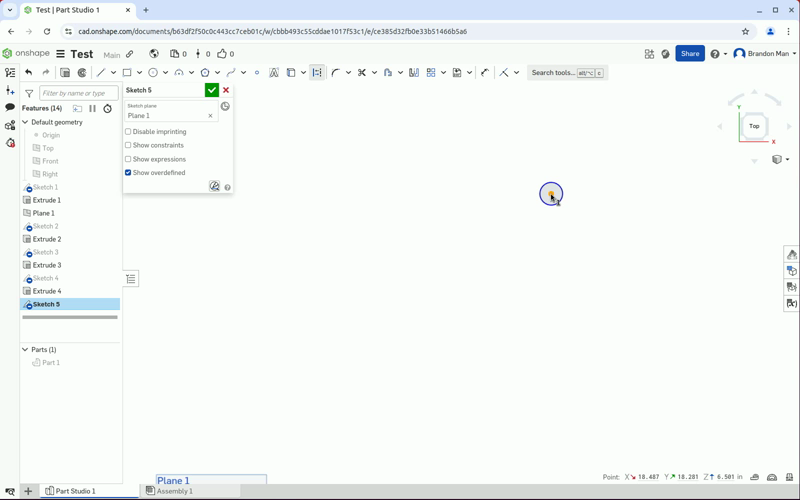
scroll(-6)
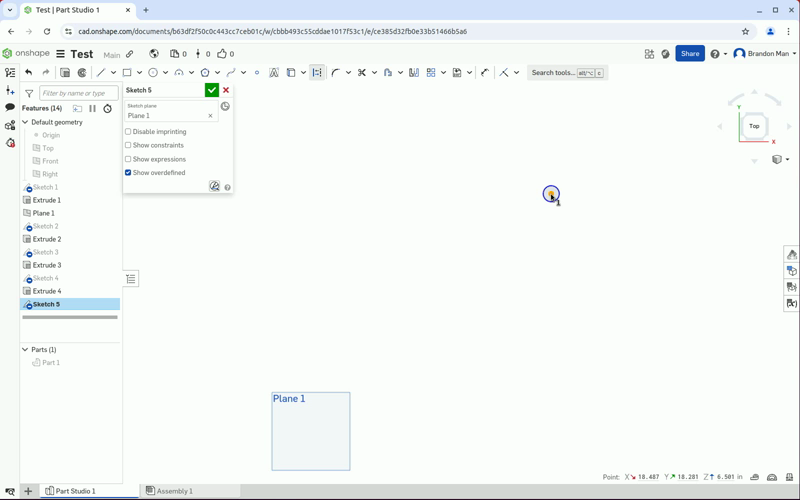
scroll(-6)
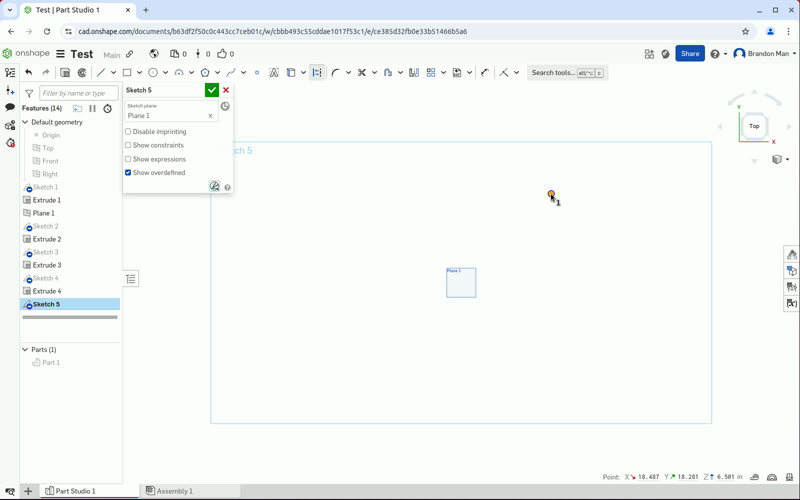
mouse_move(73, 352)
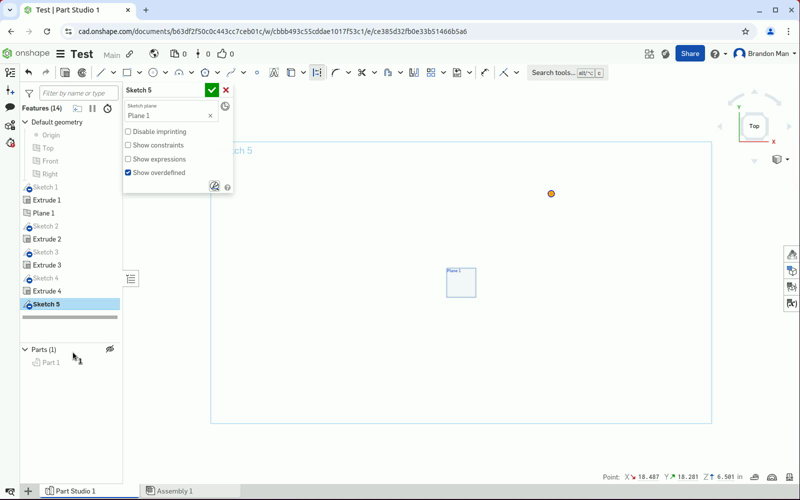
key(shift+y)
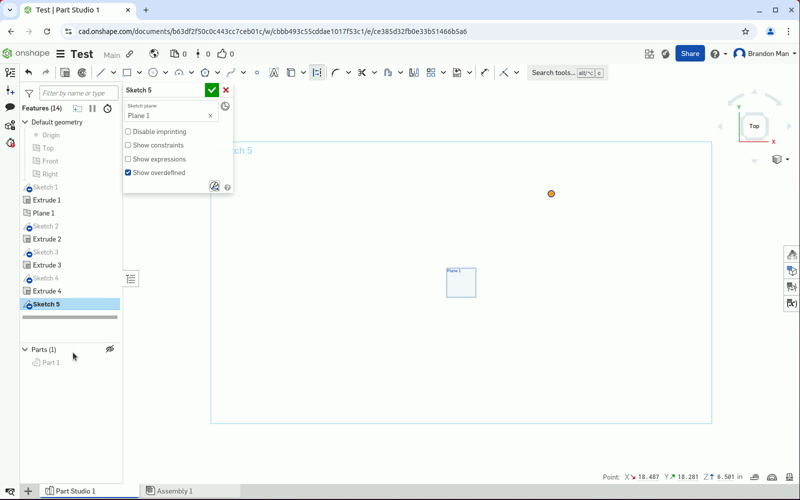
key(shift+e)
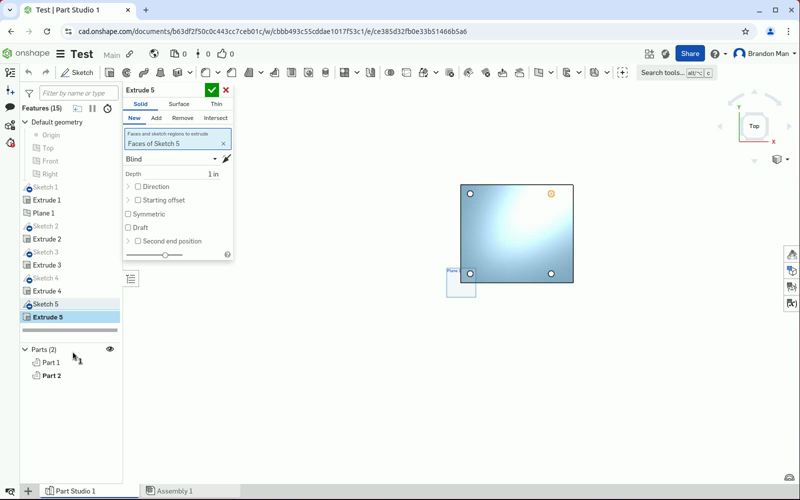
mouse_move(143, 106)
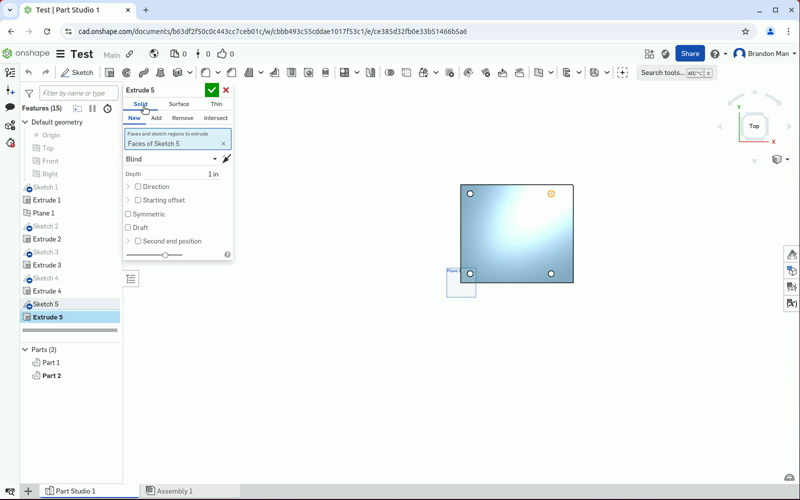
click(143, 106)
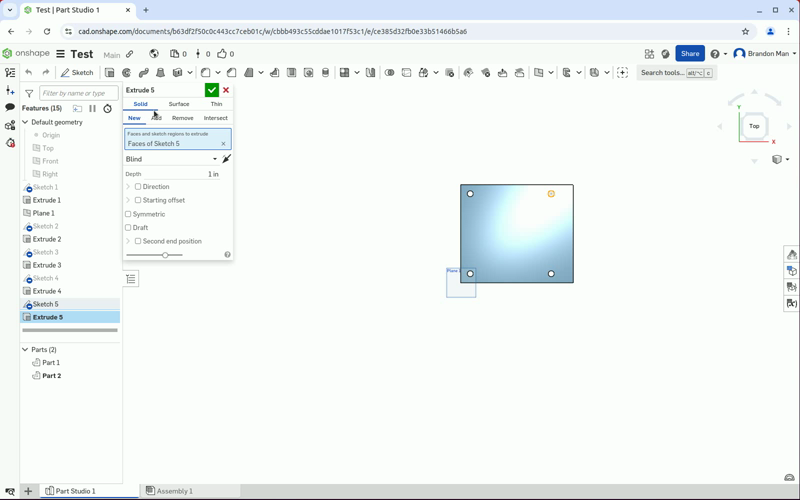
mouse_move(186, 120)
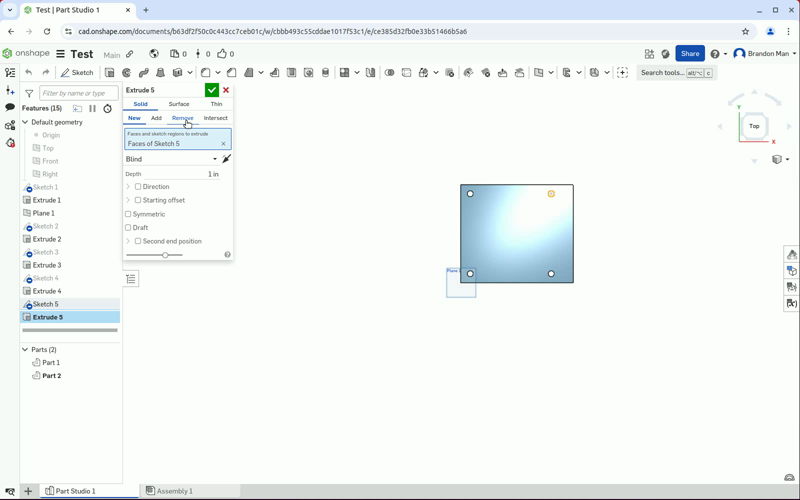
click(186, 120)
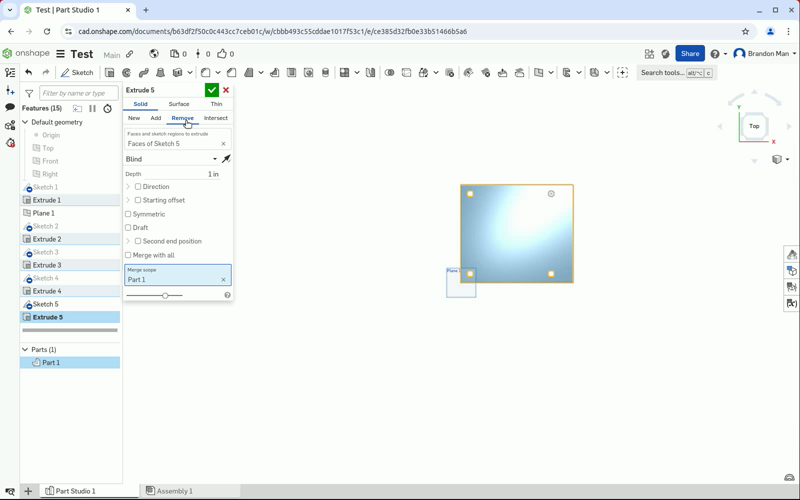
key(tab, 4)
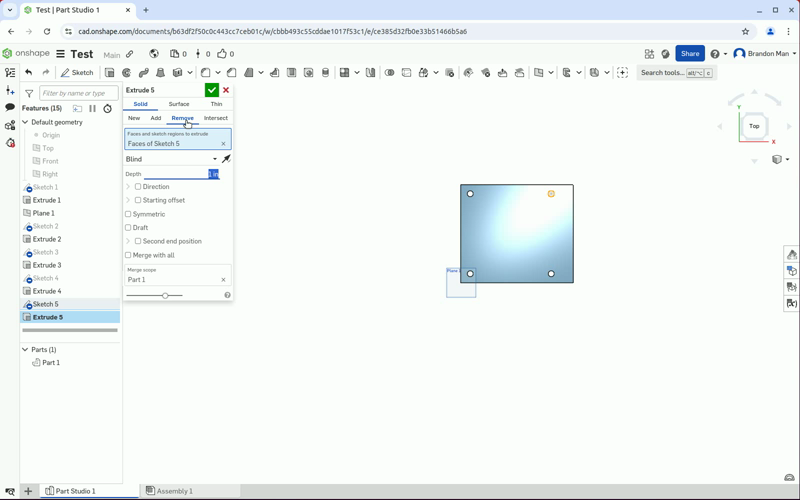
text(12.998)
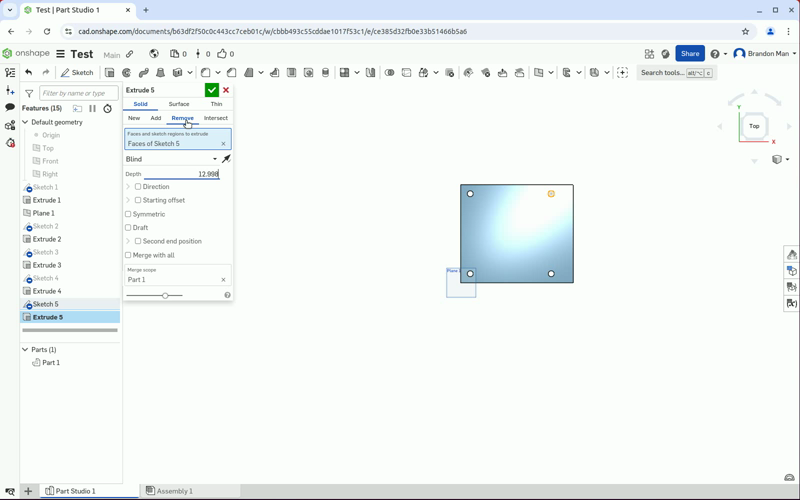
key(tab, 6)
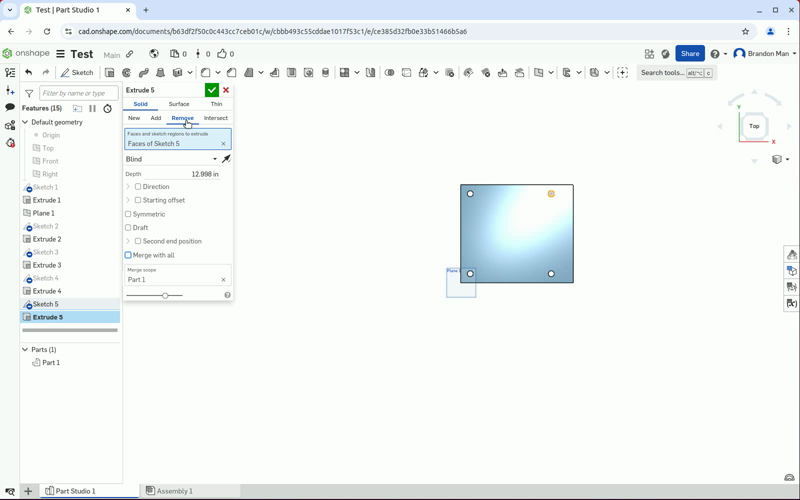
key(space)
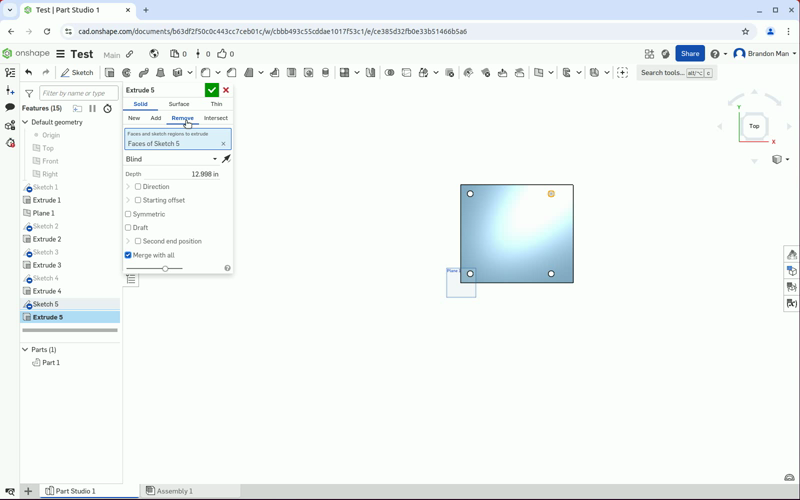
key(enter)
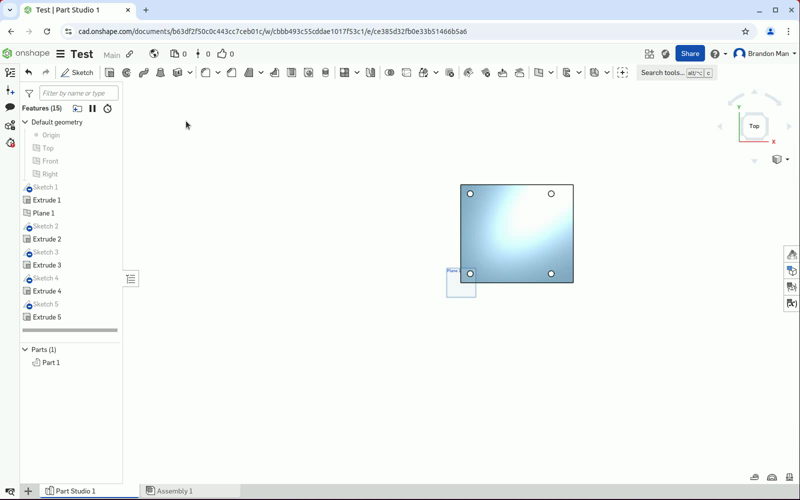
key(shift+h)
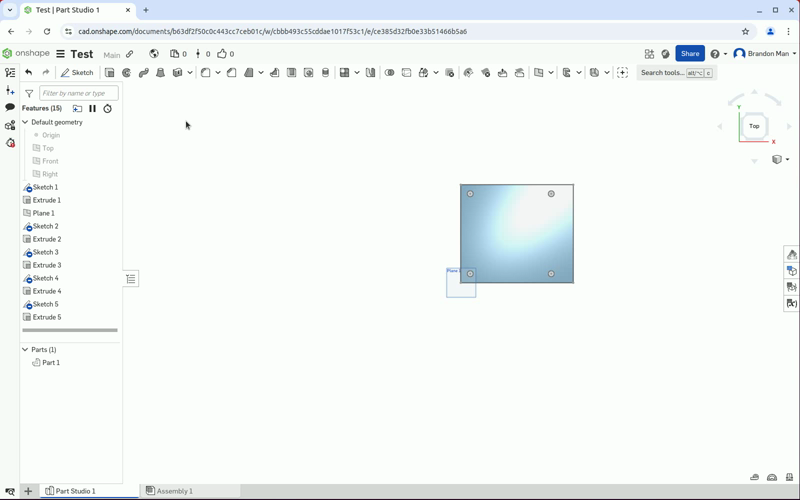
key(shift+h)
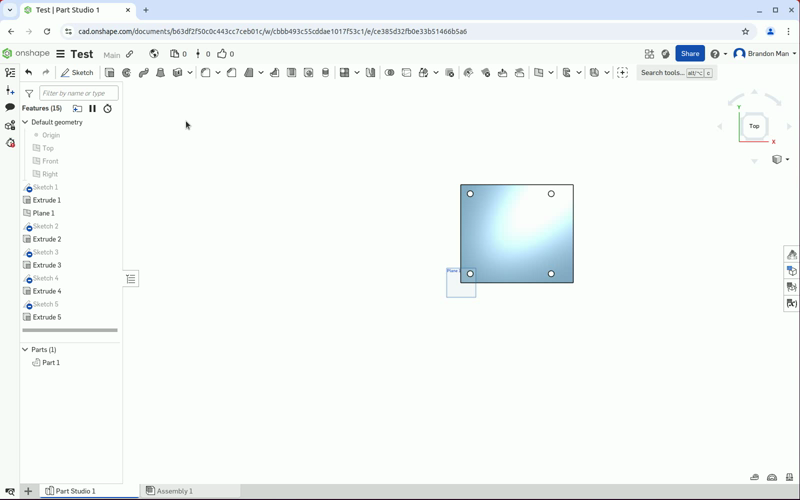
mouse_move(73, 189)
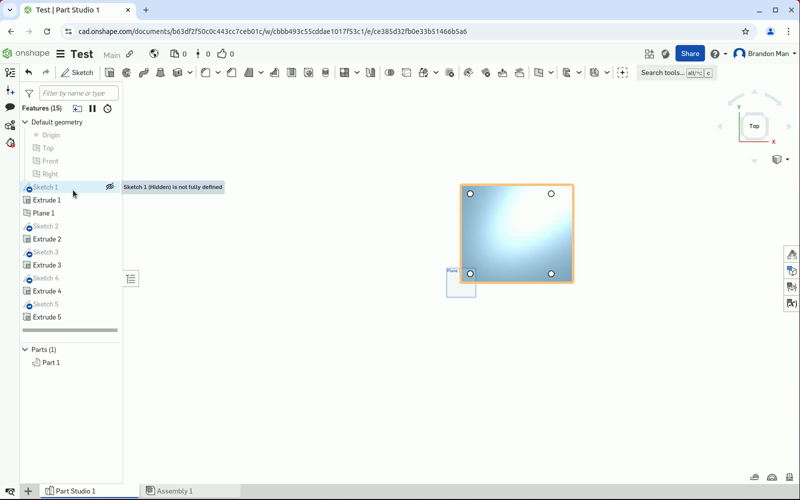
click(73, 189)
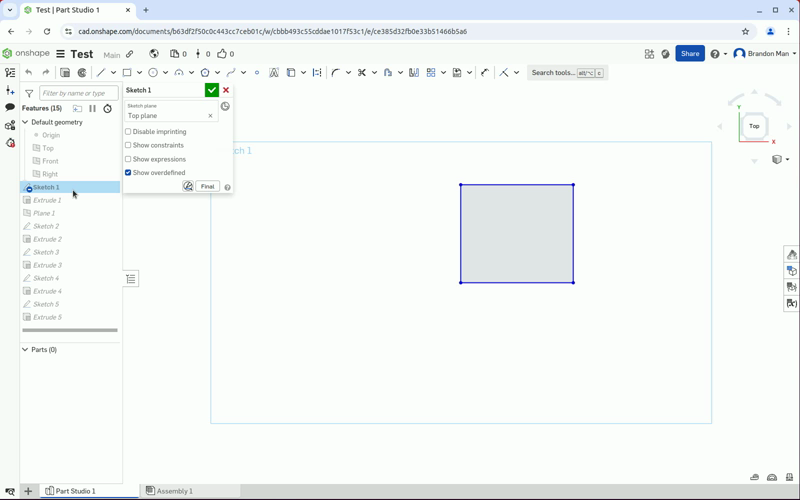
mouse_move(229, 92)
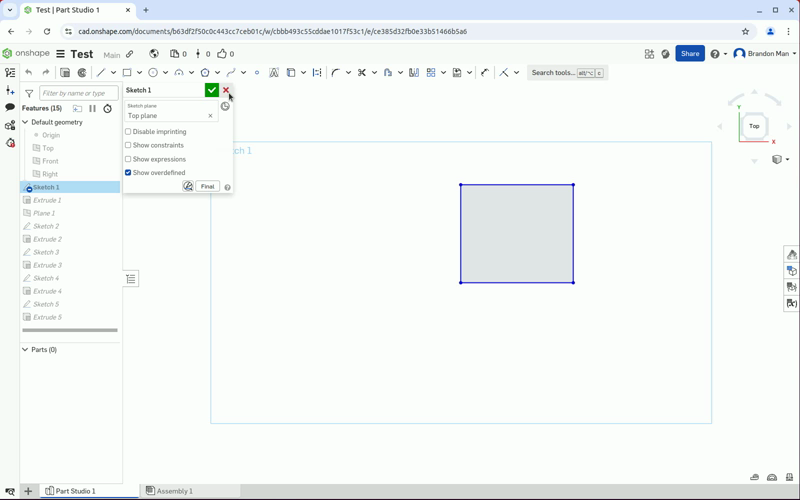
click(229, 92)
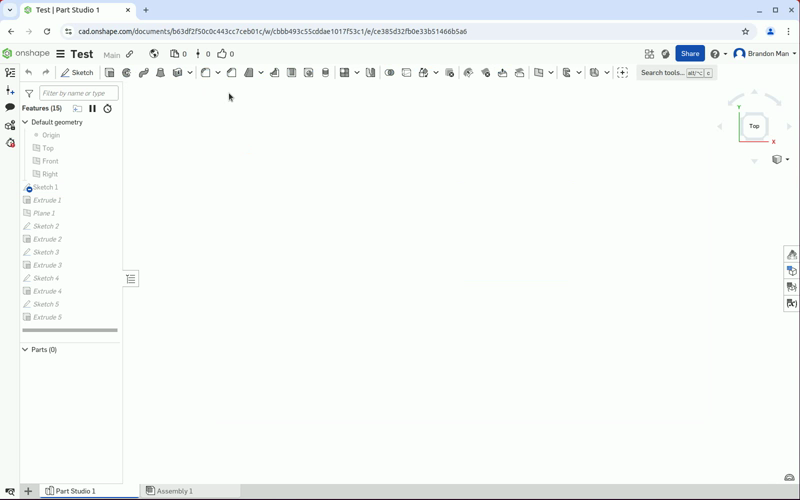
key(shift+s)
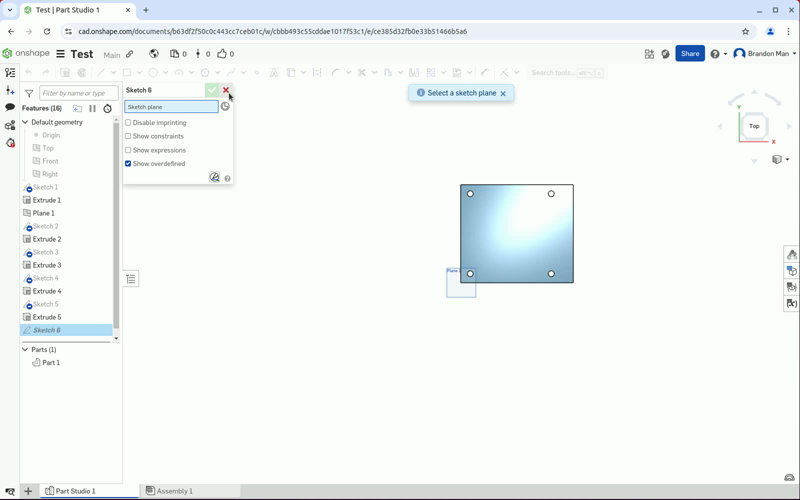
mouse_move(69, 215)
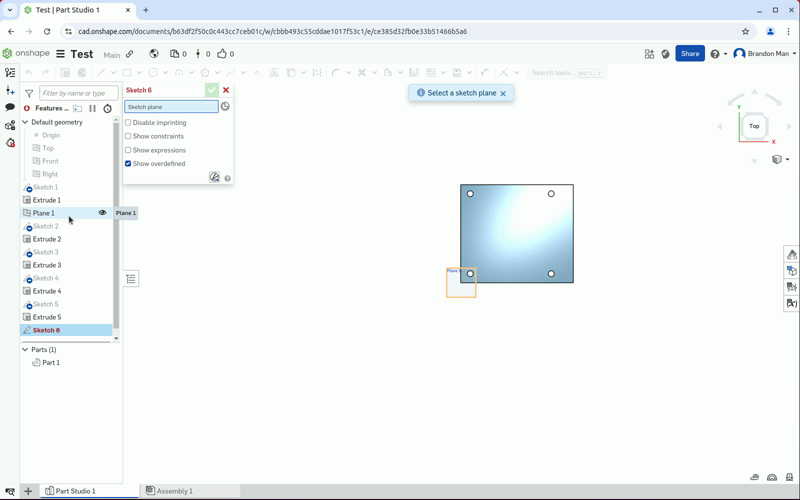
click(69, 215)
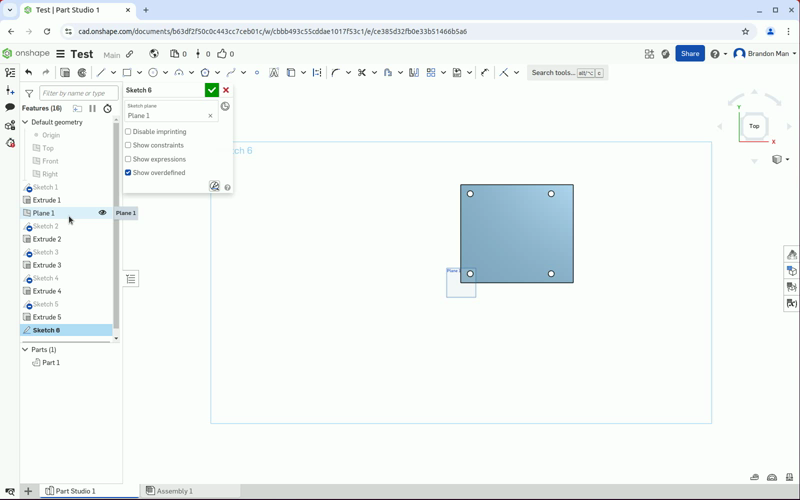
mouse_move(73, 352)
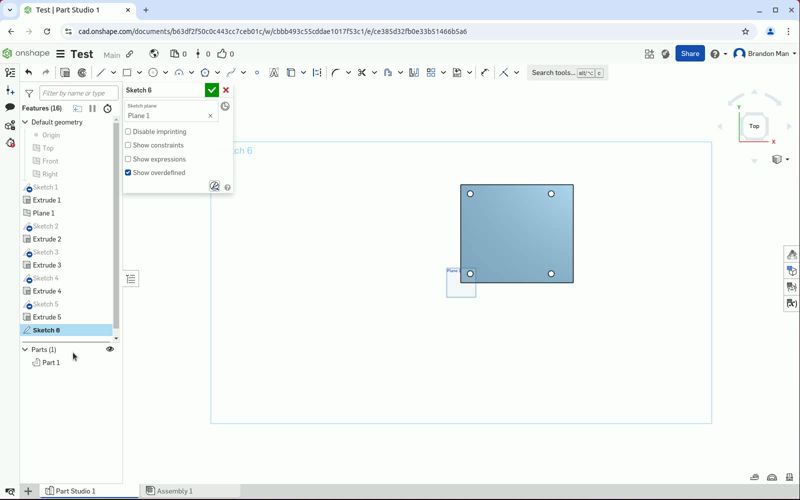
key(y)
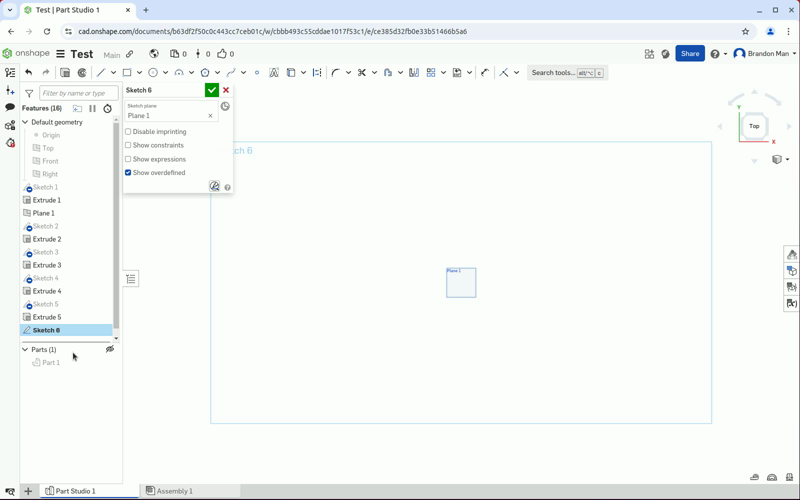
key(c)
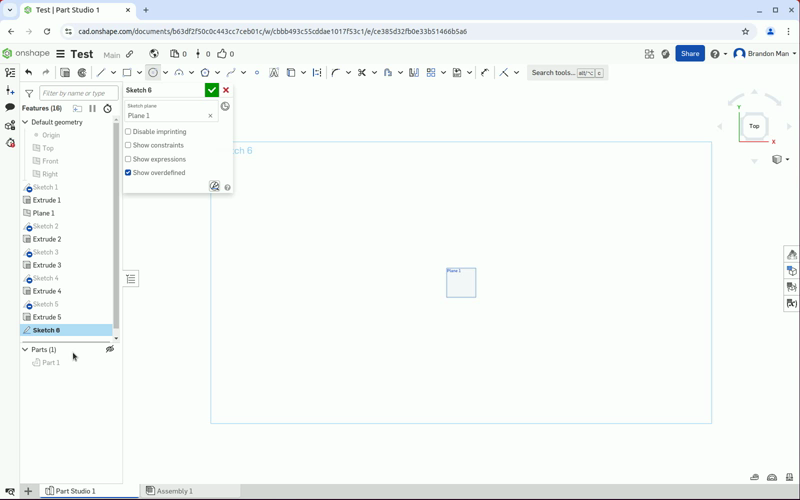
key_down(shift)
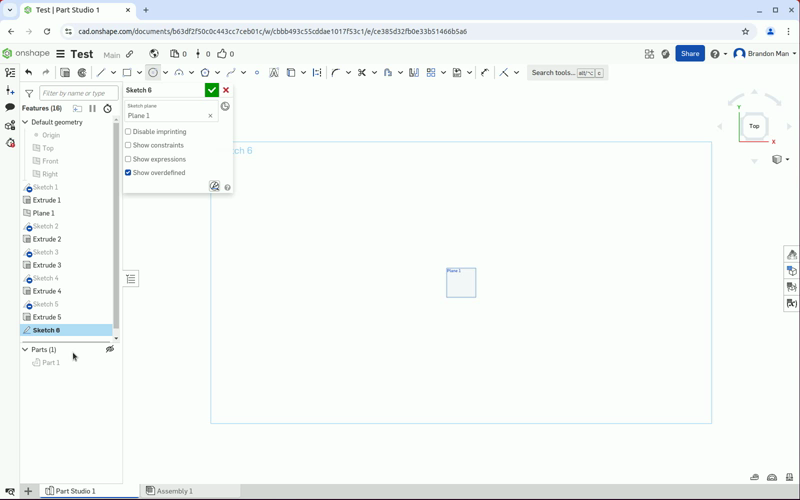
mouse_move(510, 237)
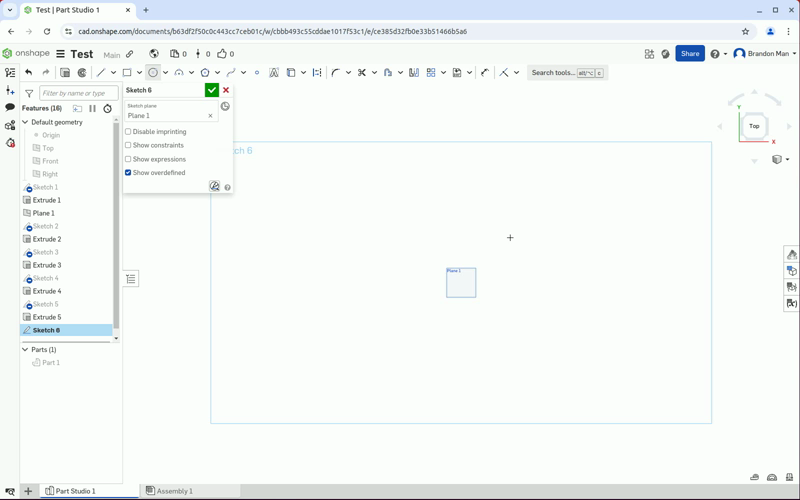
click(510, 237)
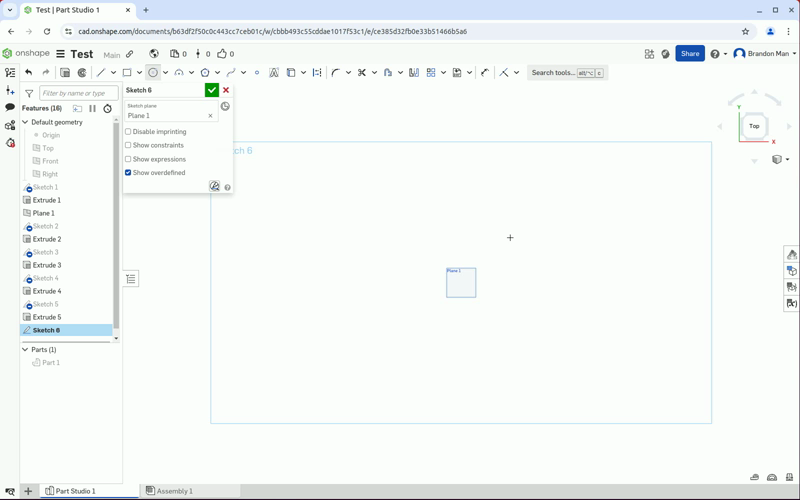
key_up(shift)
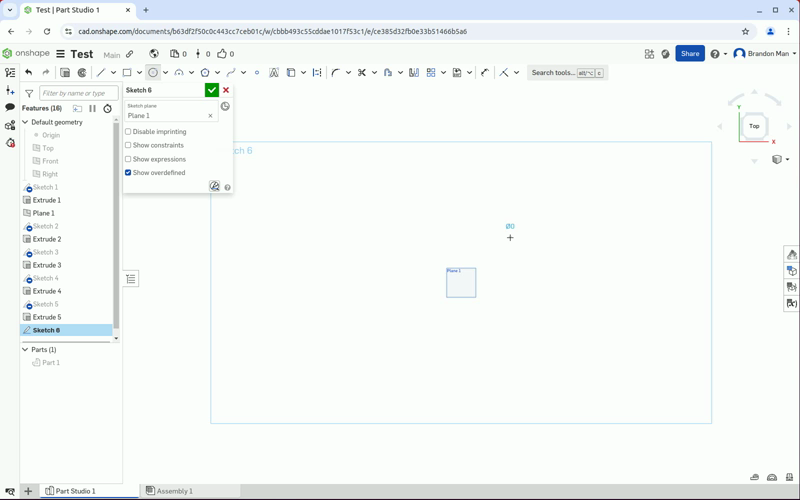
mouse_move(522, 237)
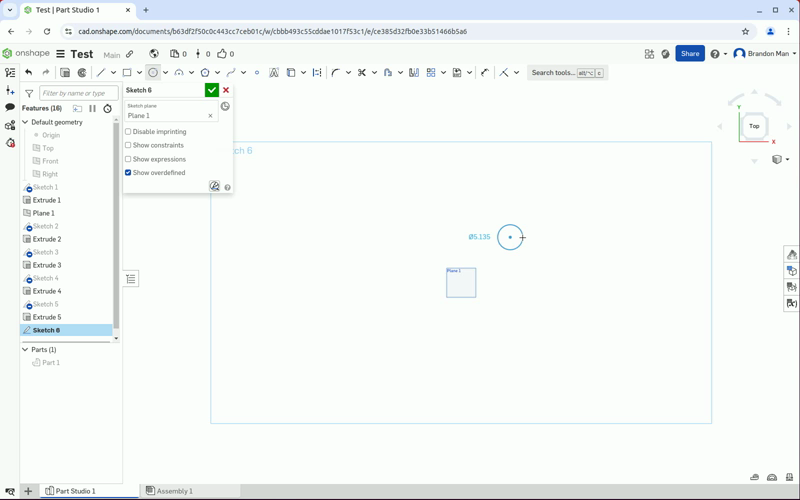
click(522, 237)
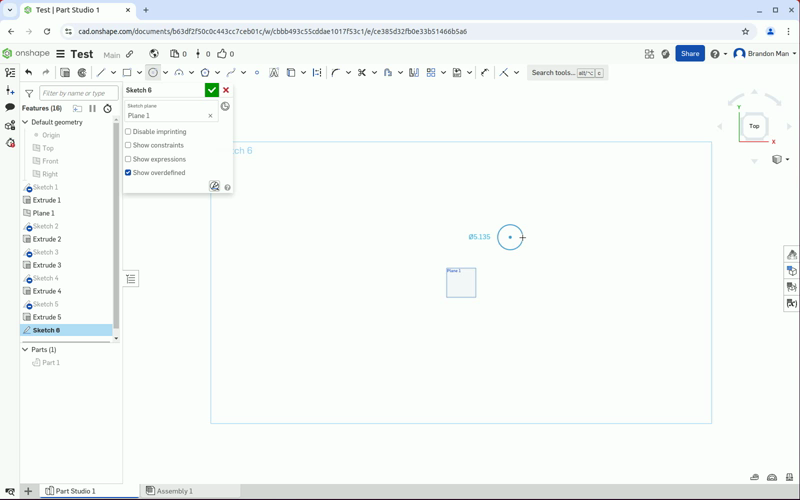
key(esc)
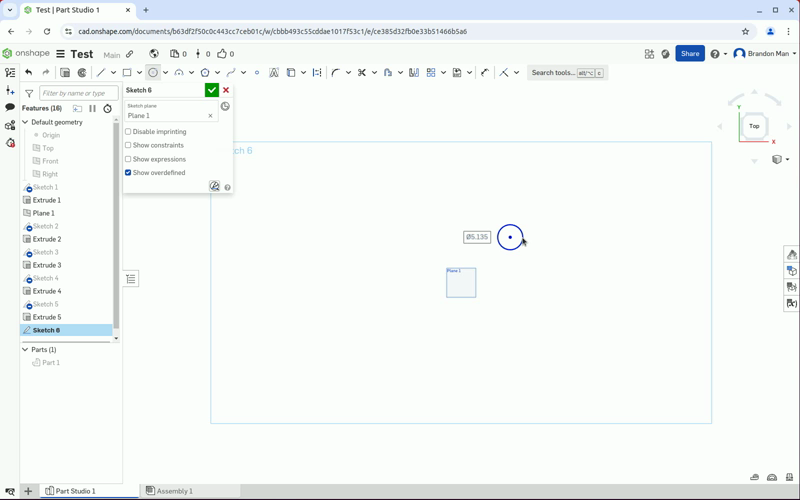
mouse_move(515, 241)
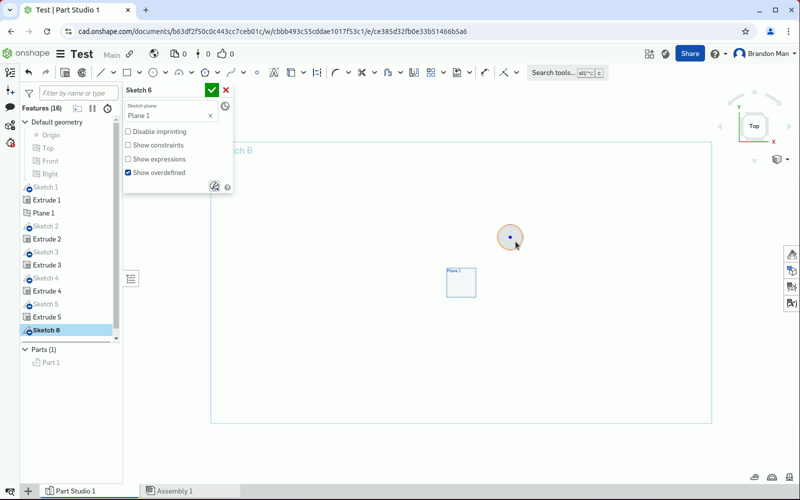
scroll(6)
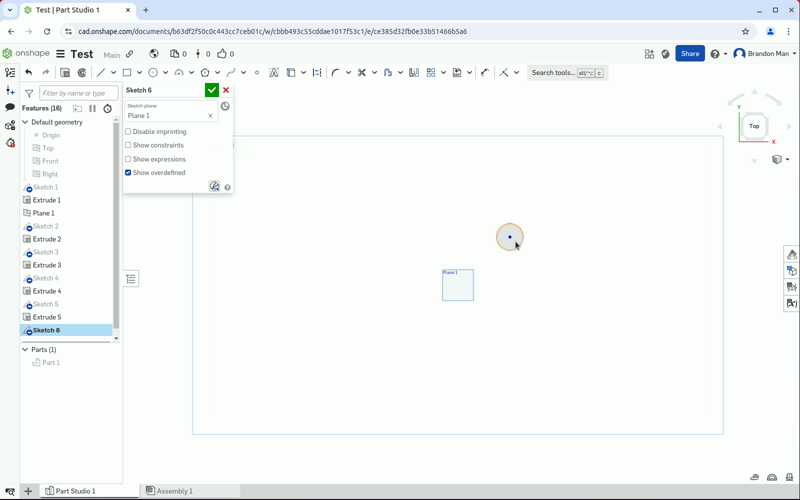
scroll(6)
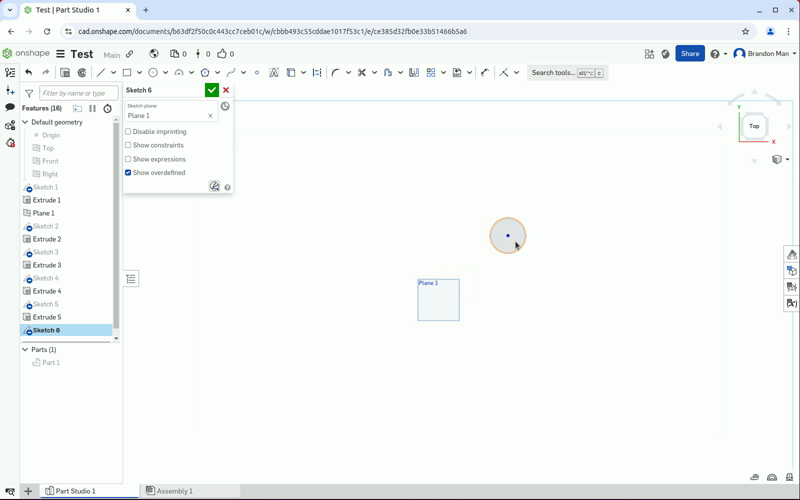
scroll(6)
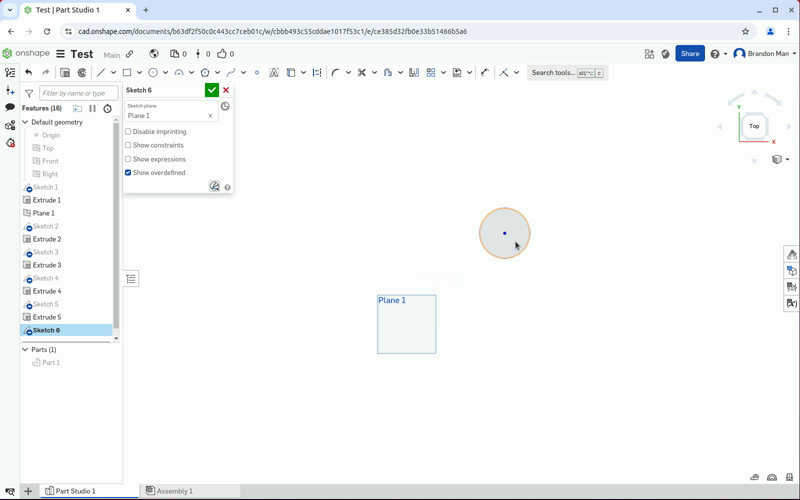
scroll(6)
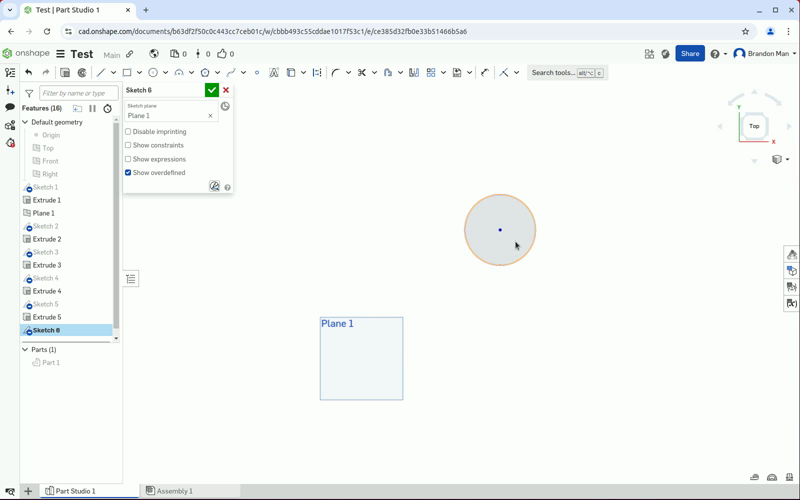
scroll(6)
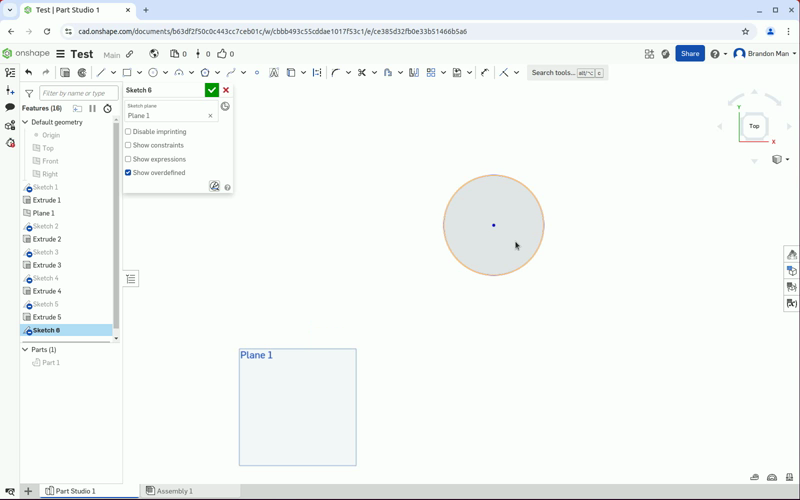
scroll(6)
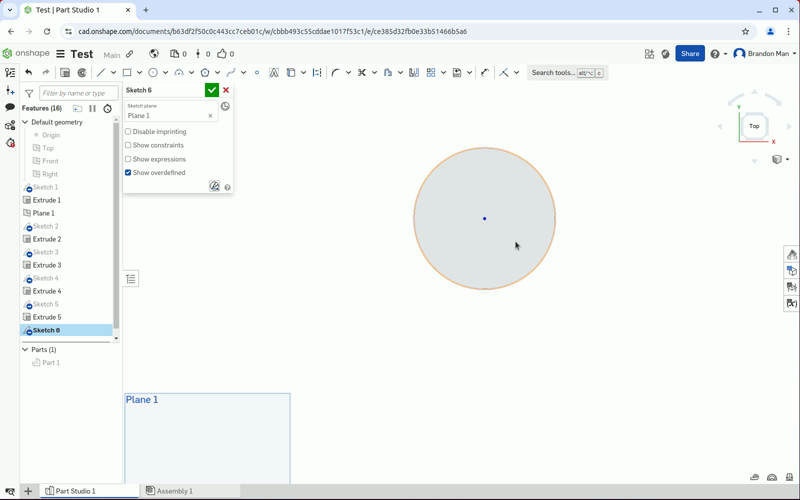
scroll(6)
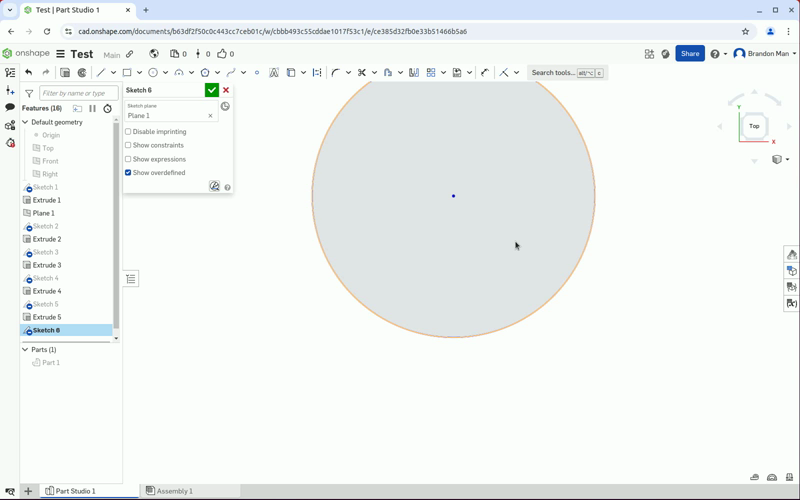
click(515, 241)
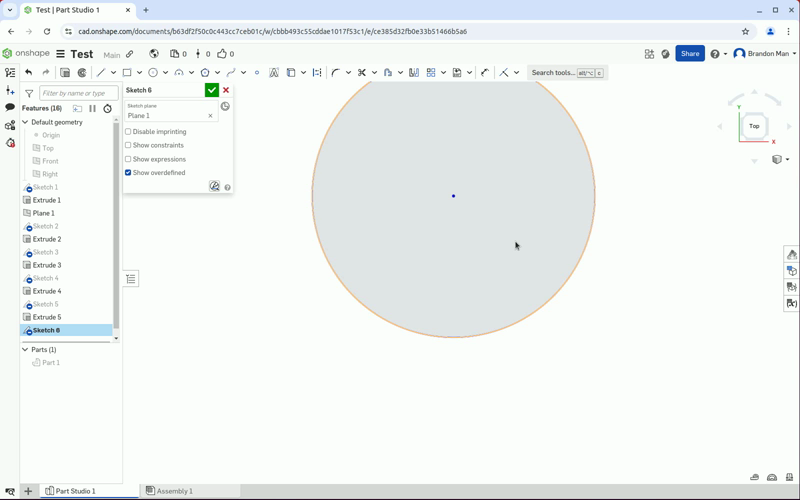
scroll(-6)
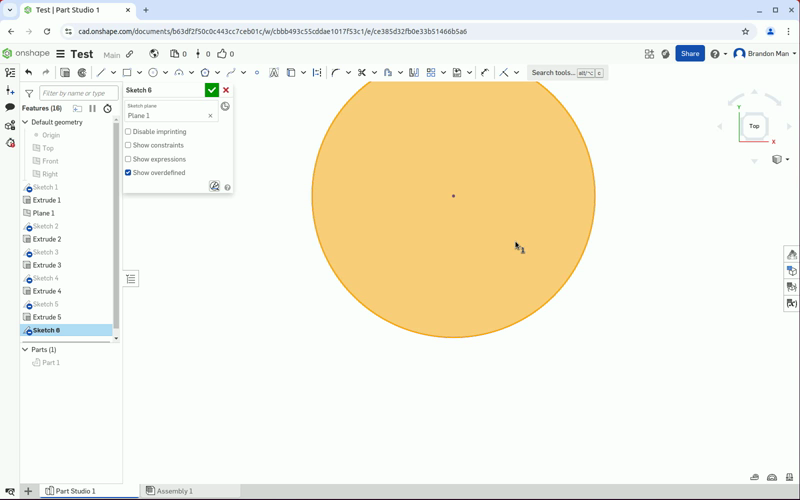
scroll(-6)
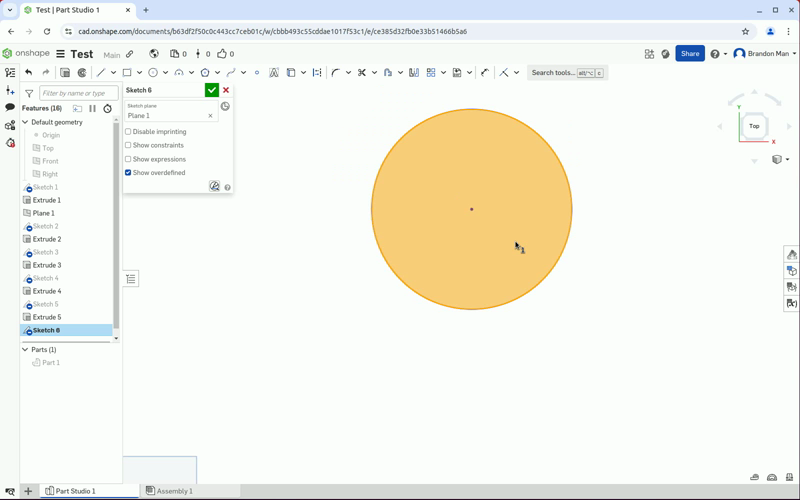
scroll(-6)
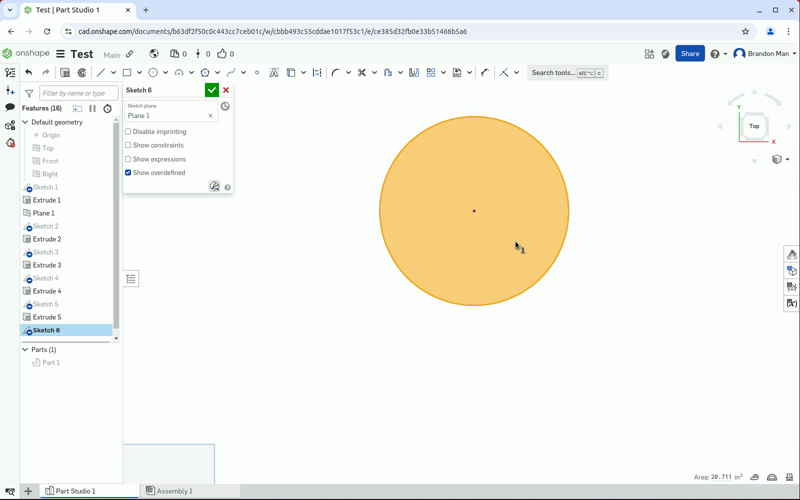
scroll(-6)
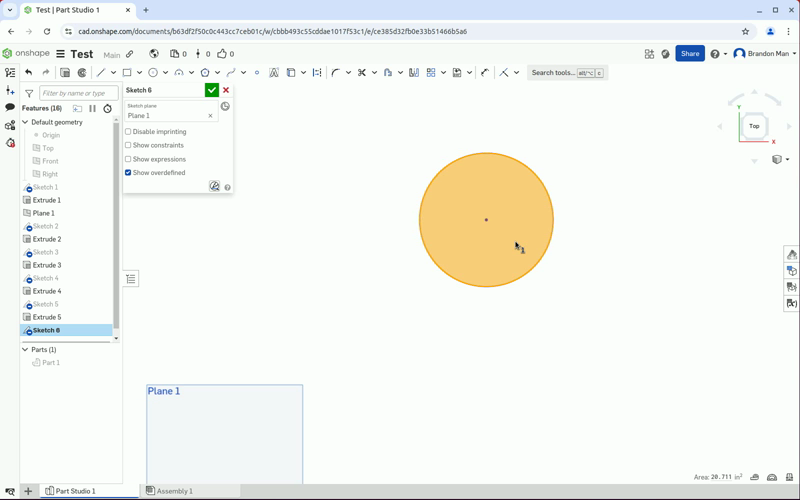
scroll(-6)
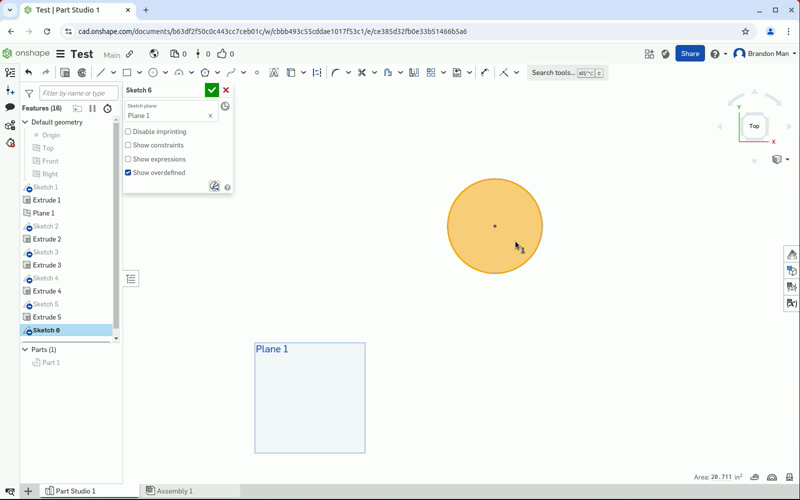
scroll(-6)
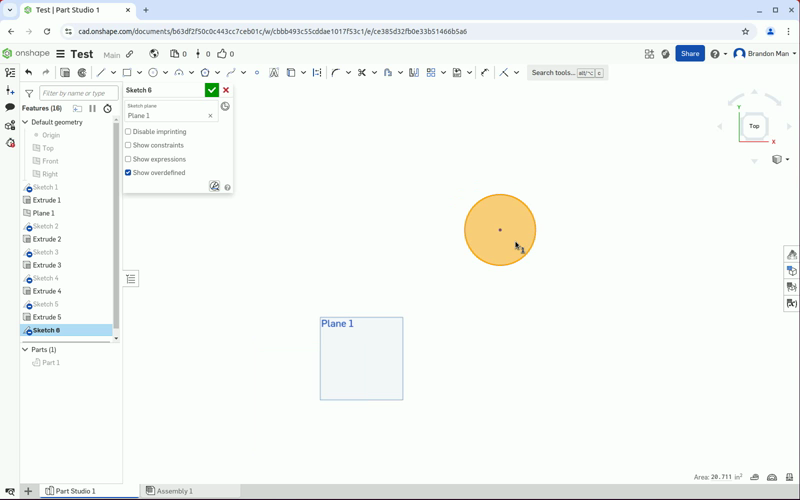
scroll(-6)
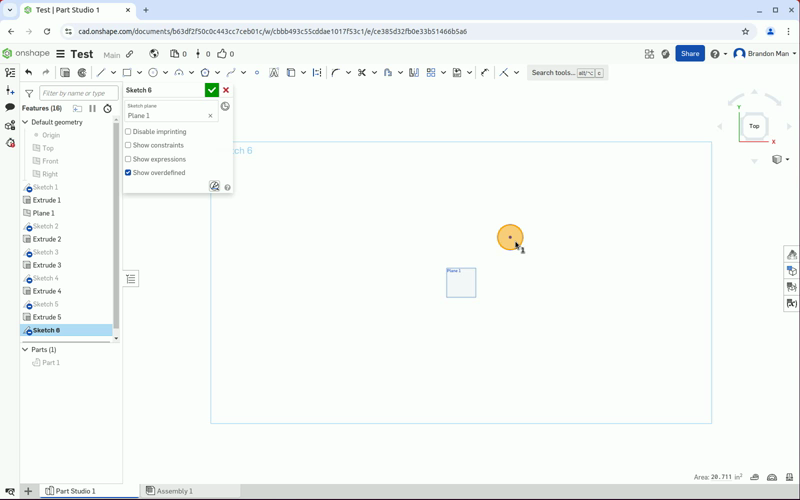
mouse_move(73, 352)
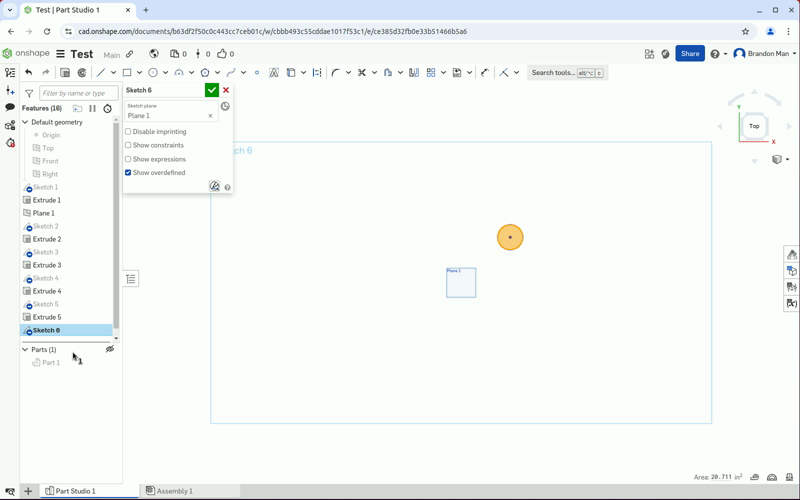
key(shift+y)
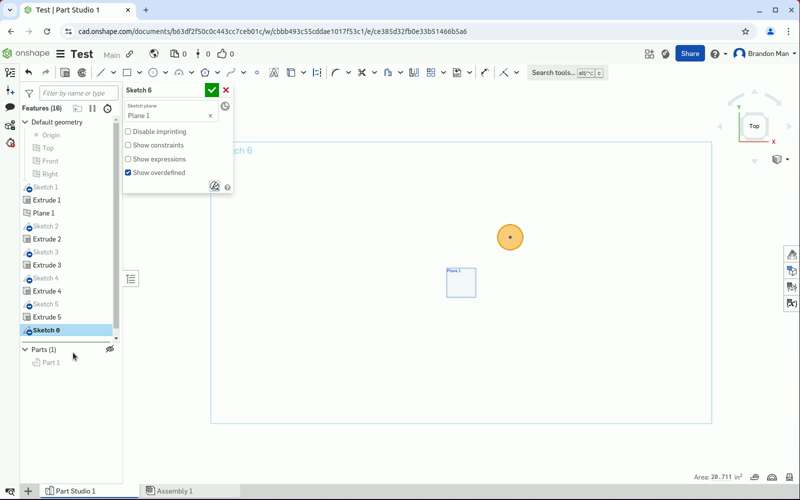
key(shift+e)
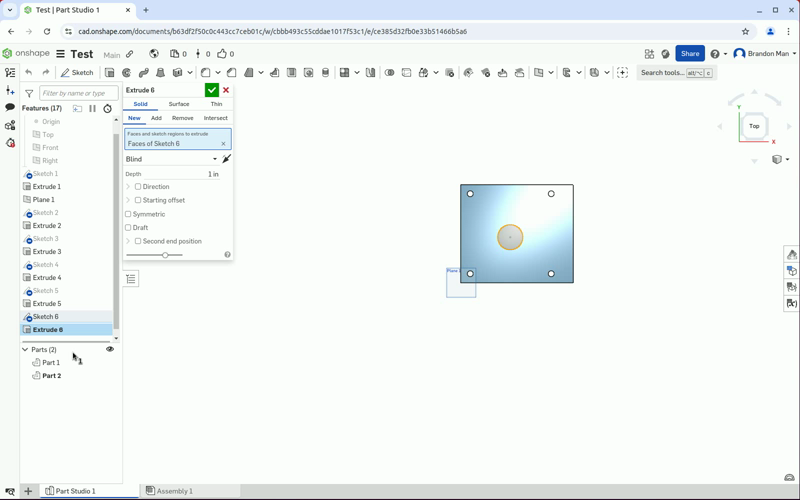
mouse_move(143, 106)
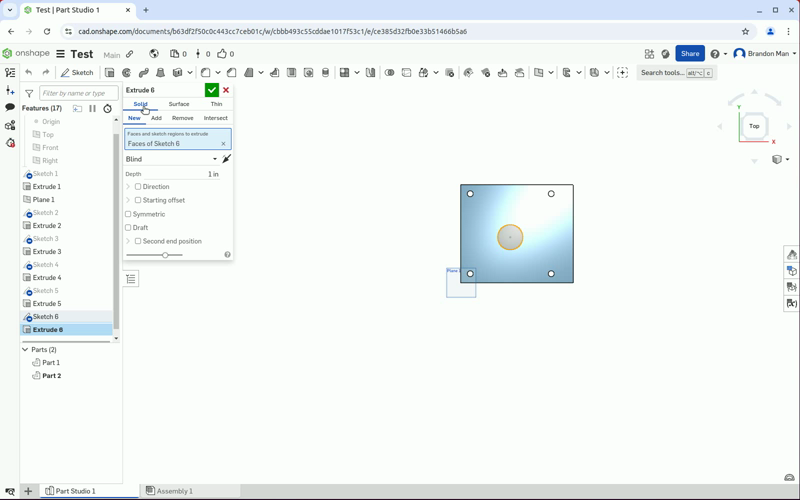
click(143, 106)
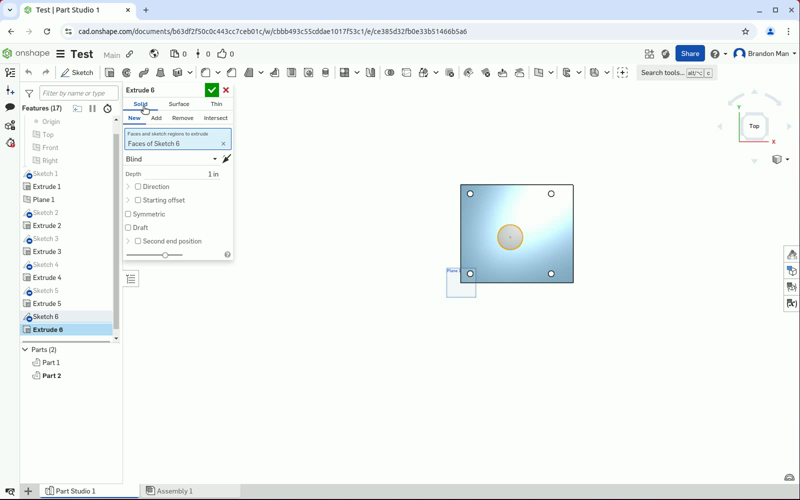
mouse_move(186, 120)
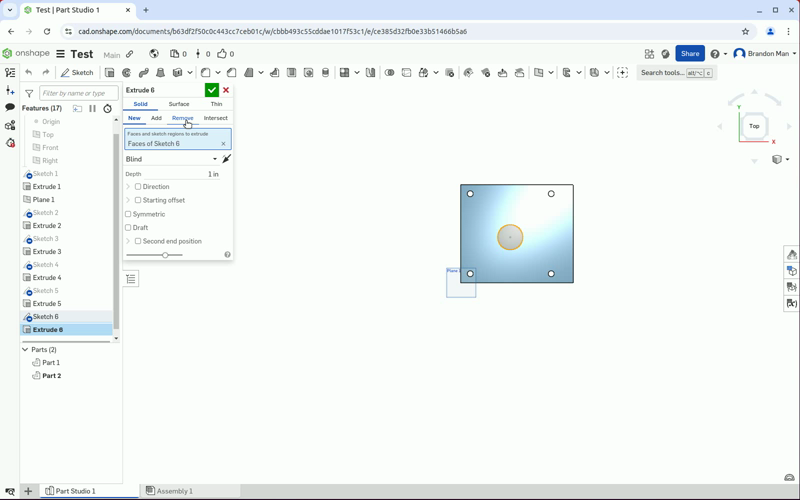
click(186, 120)
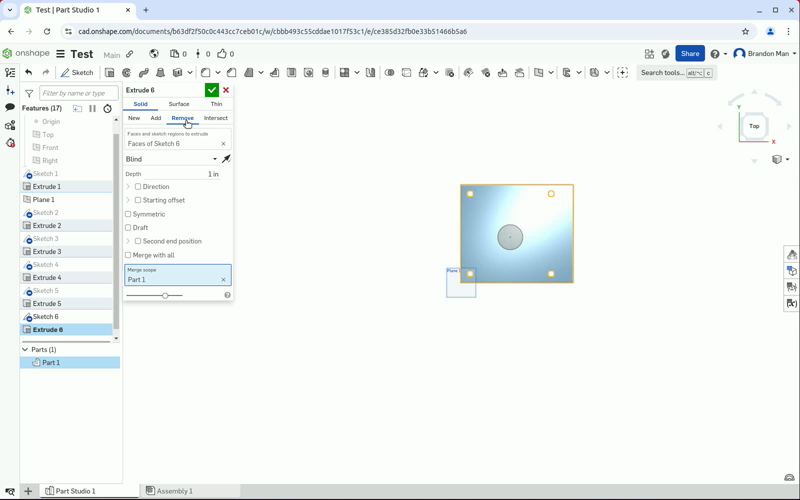
key(tab, 4)
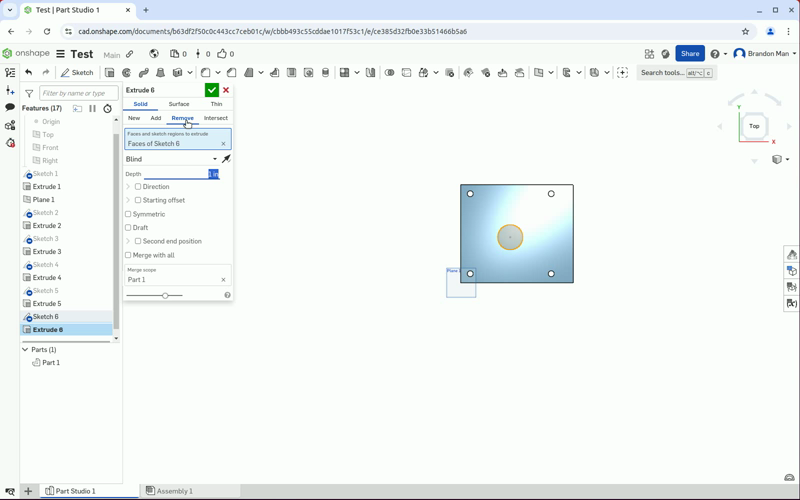
text(0.722)
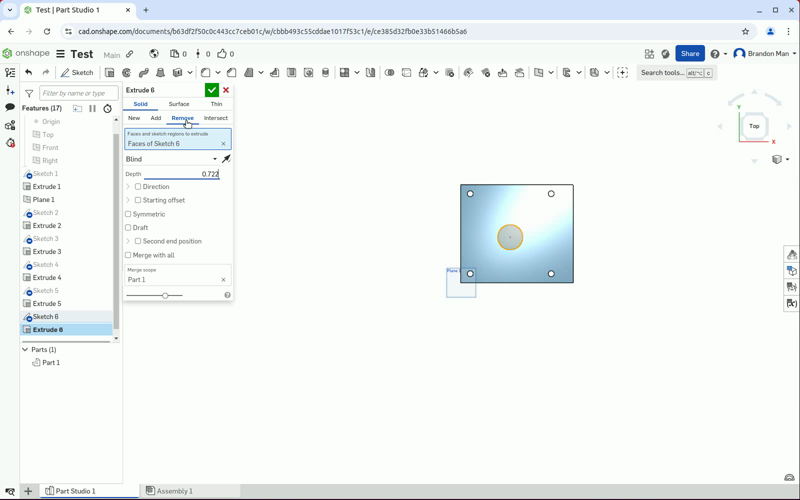
key(tab, 6)
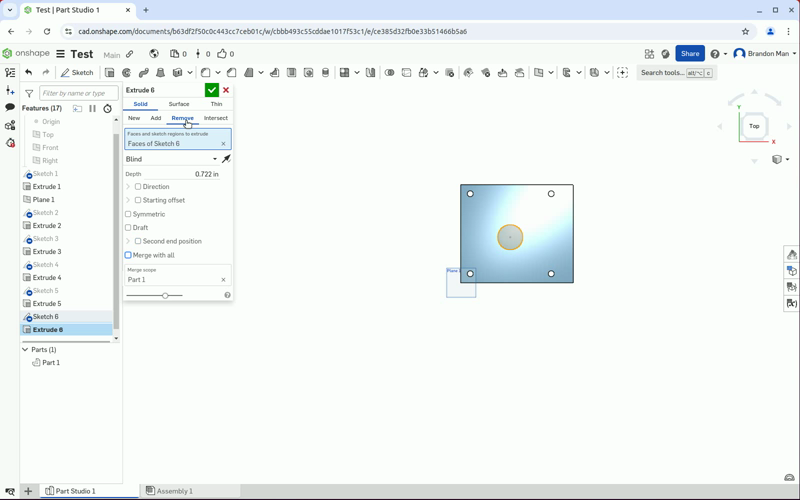
key(space)
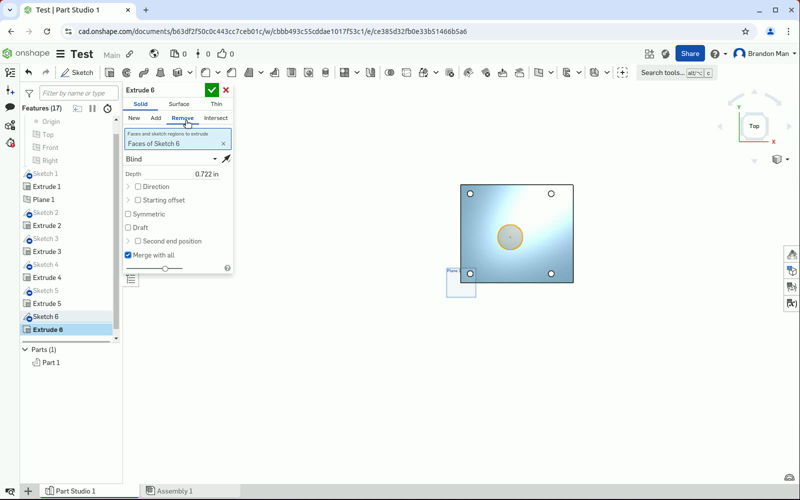
key(enter)
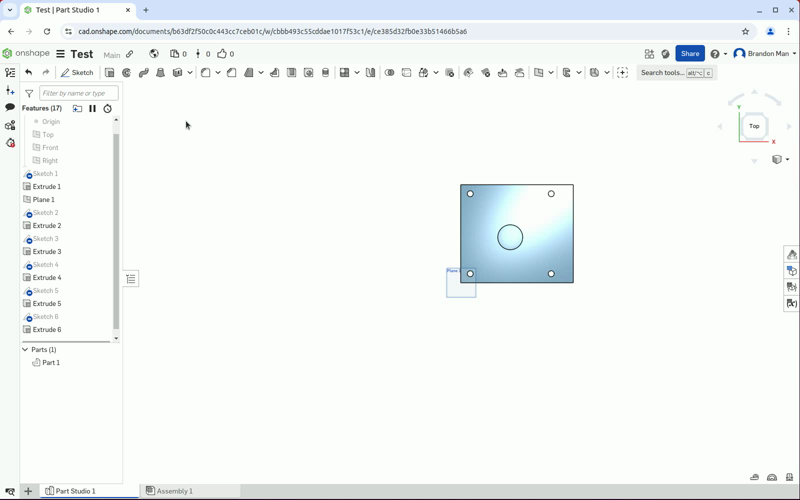
key(shift+h)
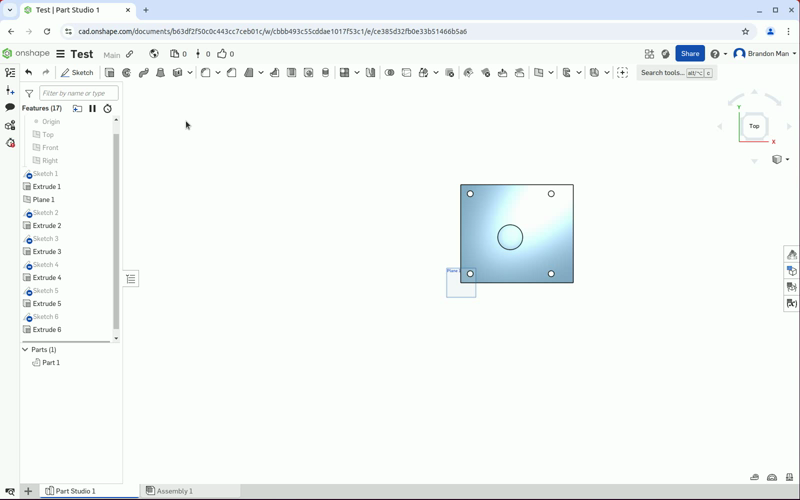
key(shift+h)
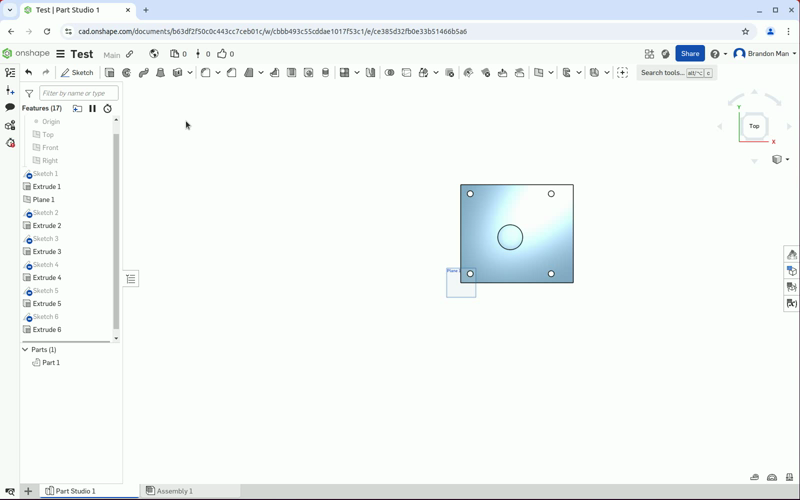
key(shift+7)
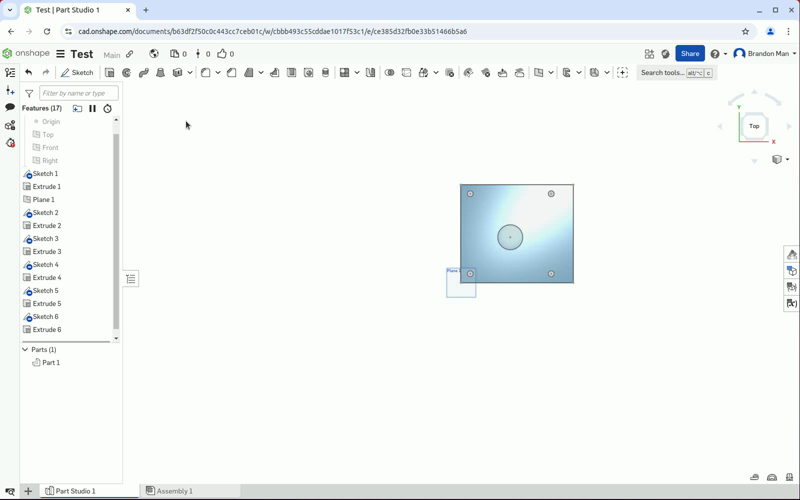
key(up, 3)
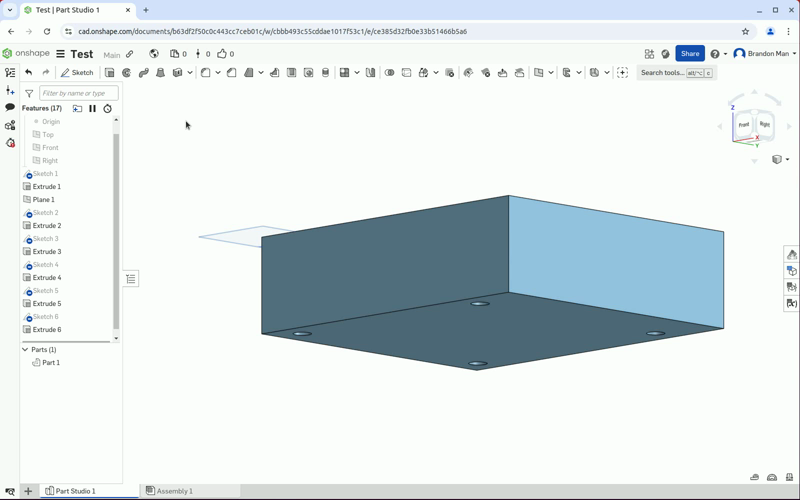
key(left, 3)
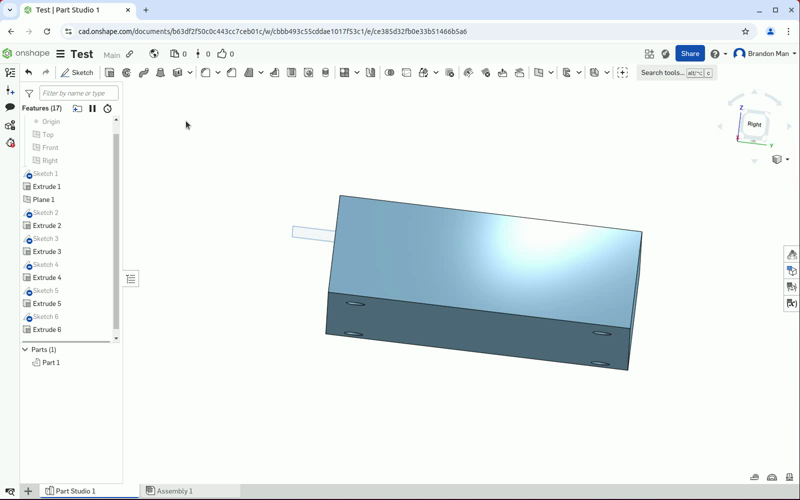
key(right, 3)
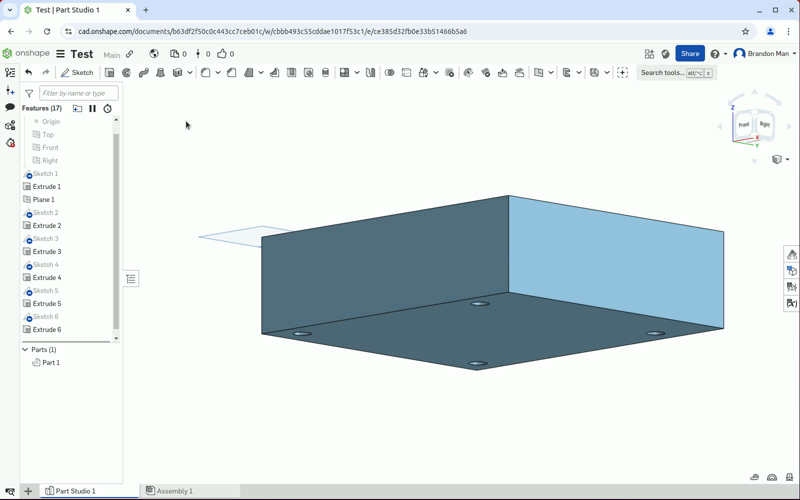
key(down, 3)
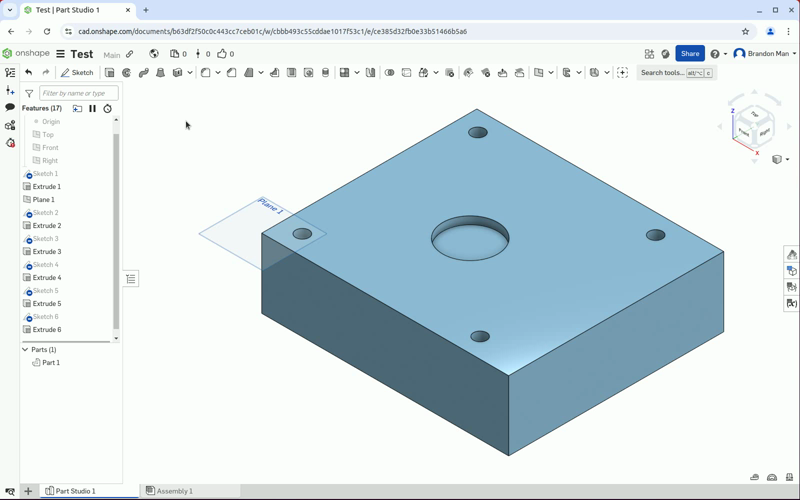
mouse_move(69, 176)
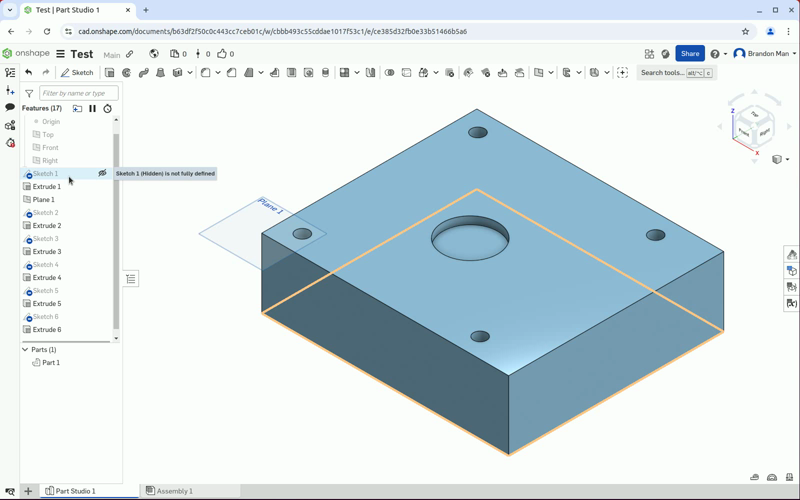
click(69, 176)